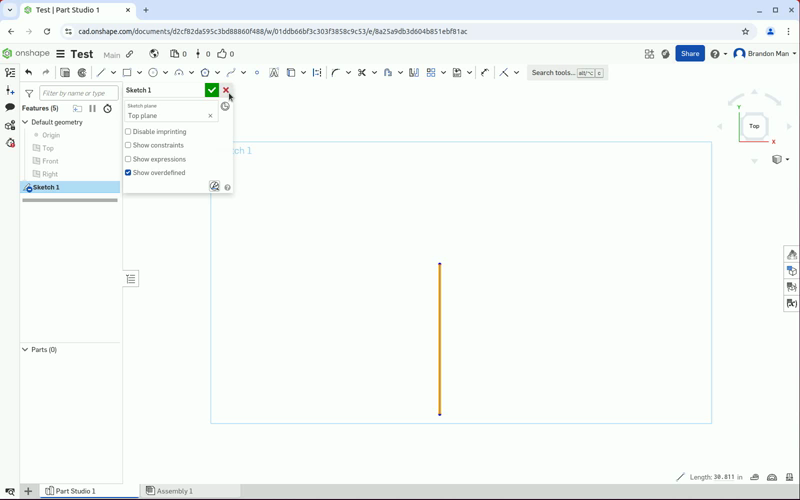
key(shift+h)
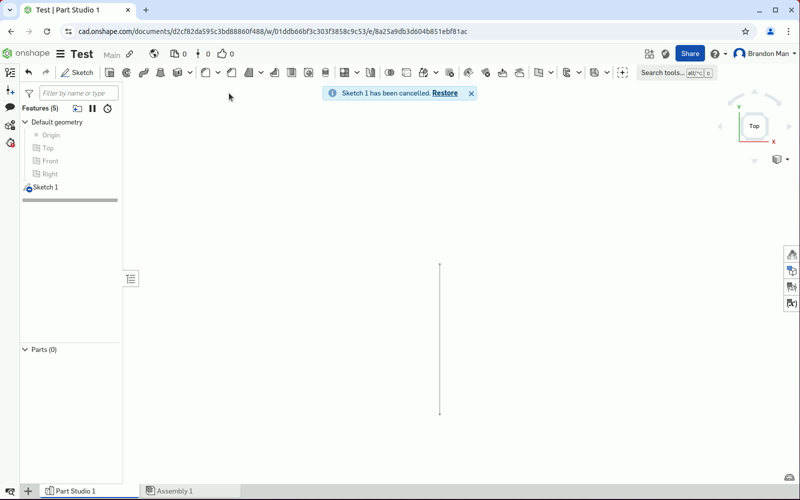
key(shift+s)
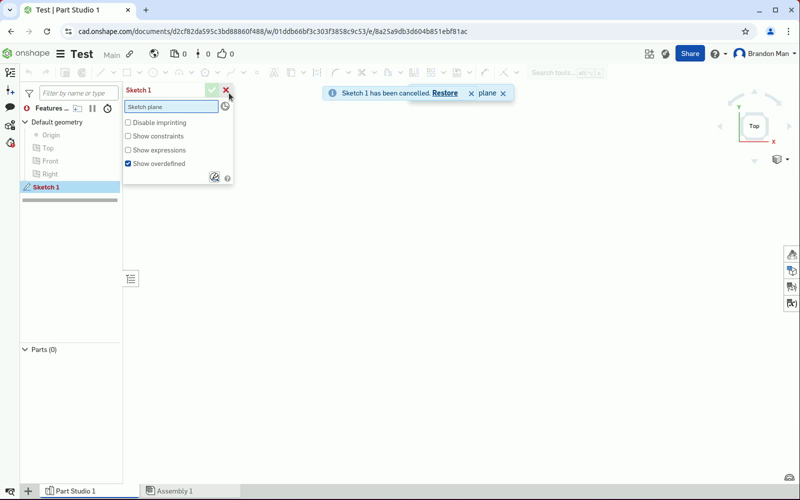
mouse_move(73, 150)
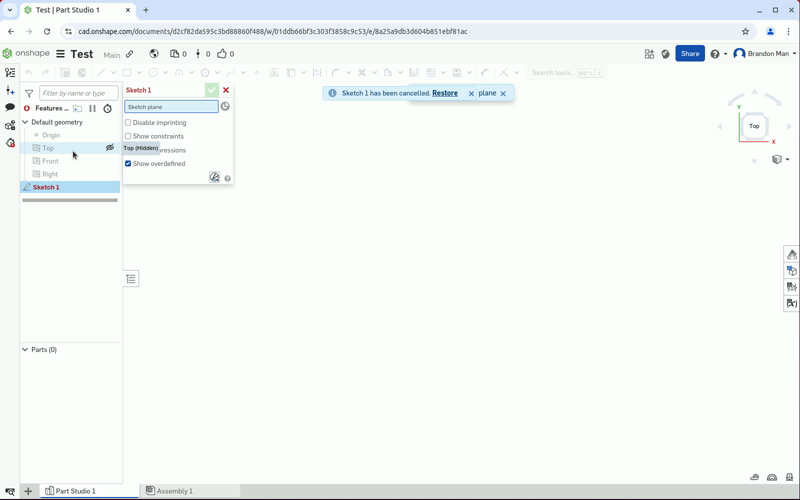
click(73, 150)
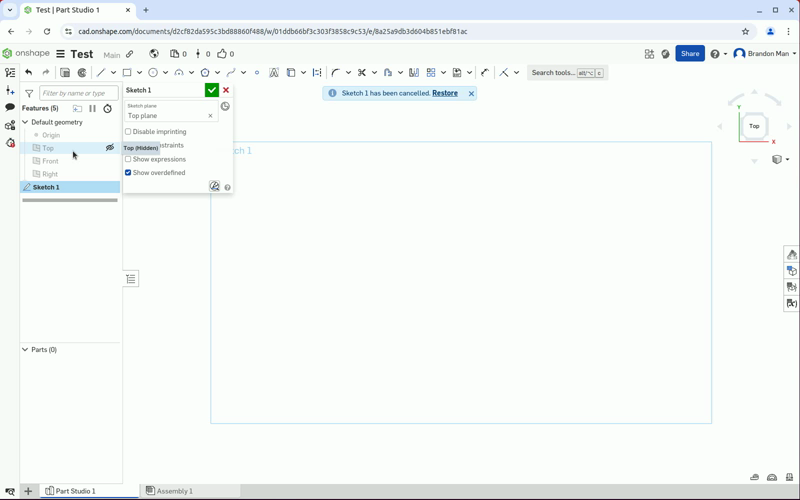
mouse_move(73, 352)
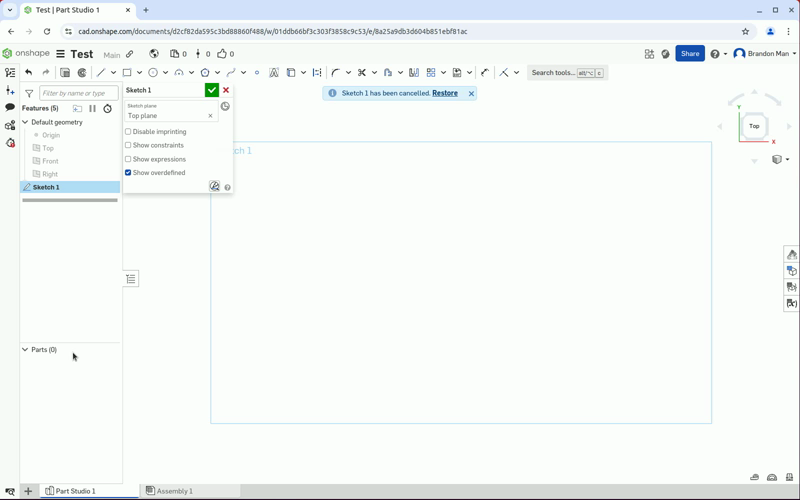
key(y)
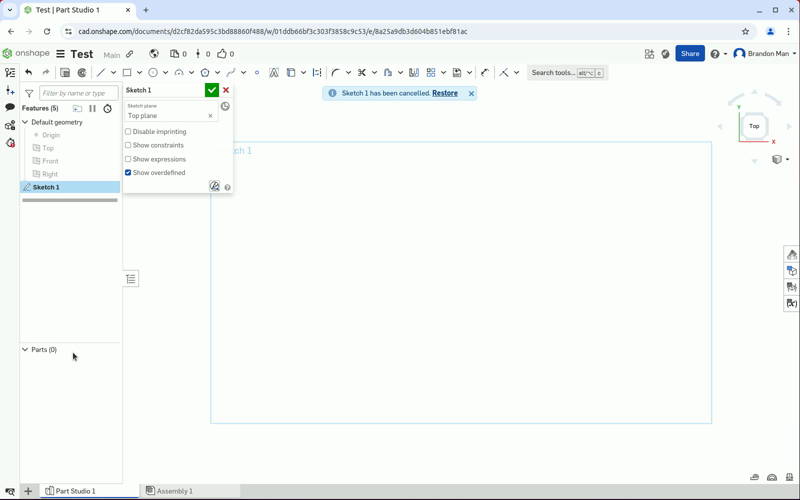
key(l)
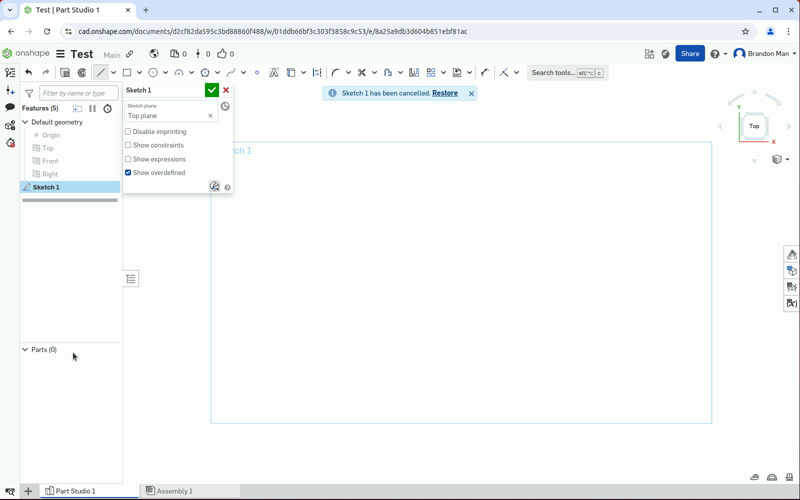
key_down(shift)
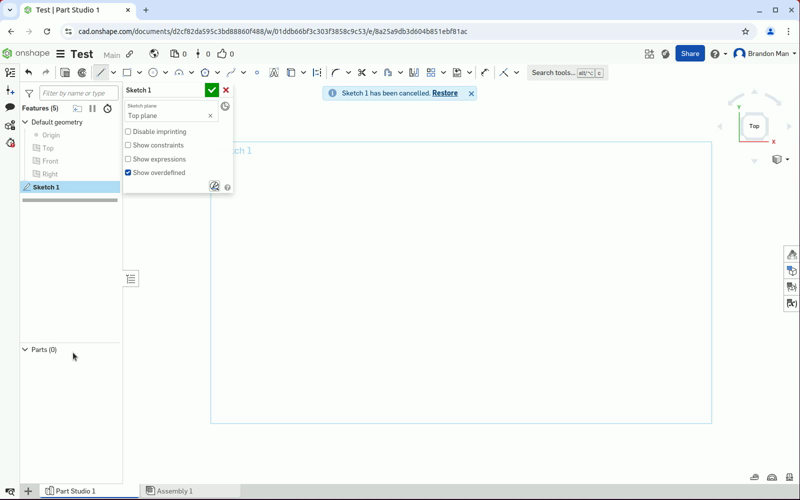
mouse_move(353, 335)
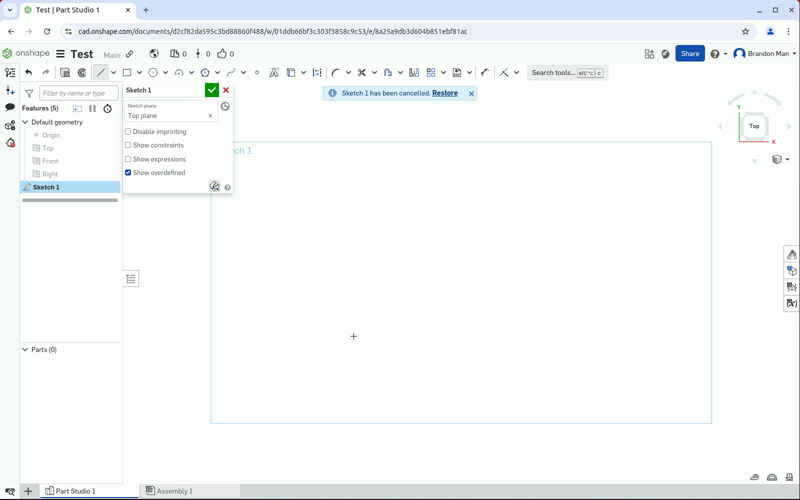
click(353, 335)
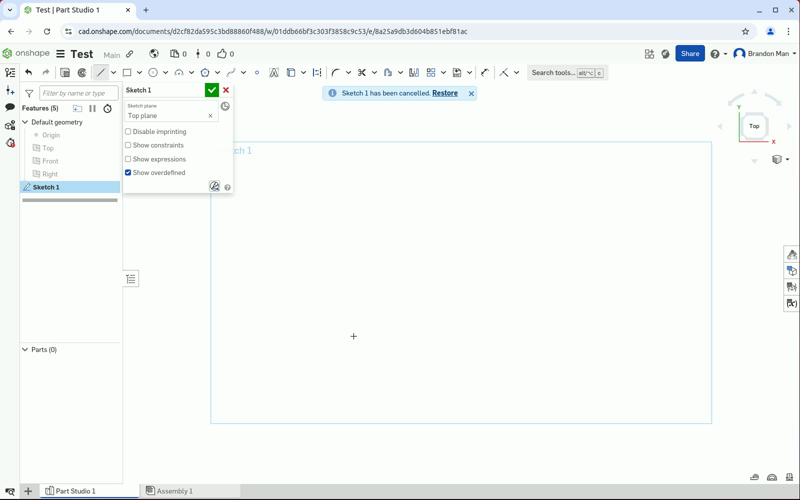
key_up(shift)
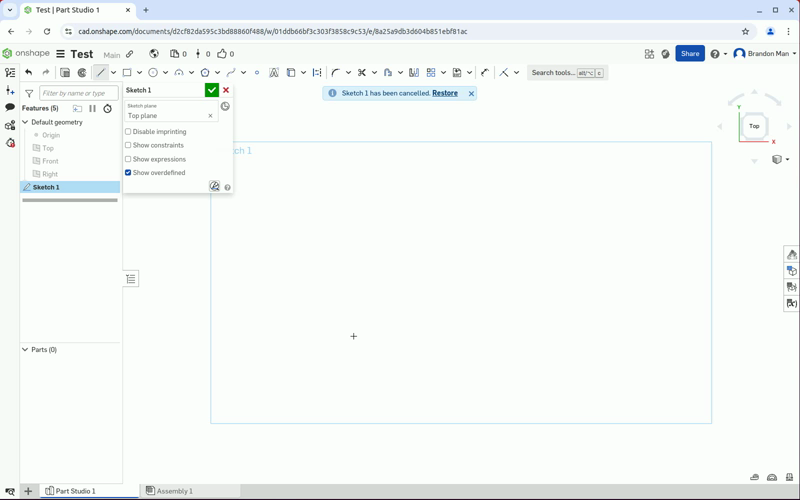
key_down(shift)
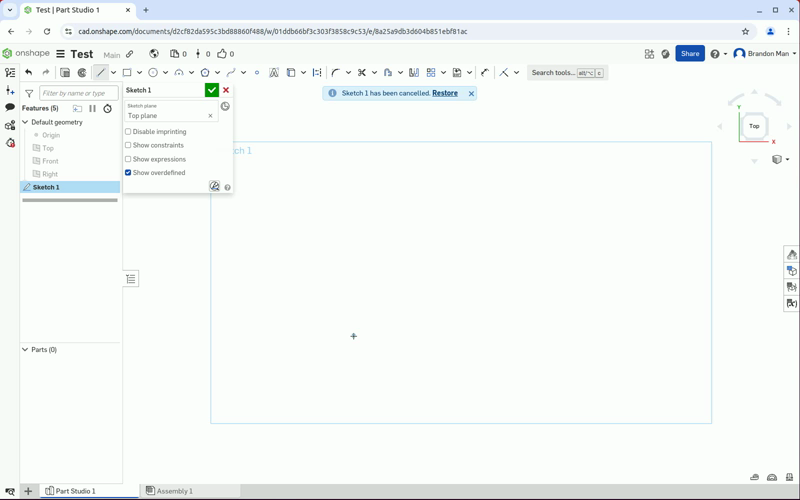
mouse_move(460, 335)
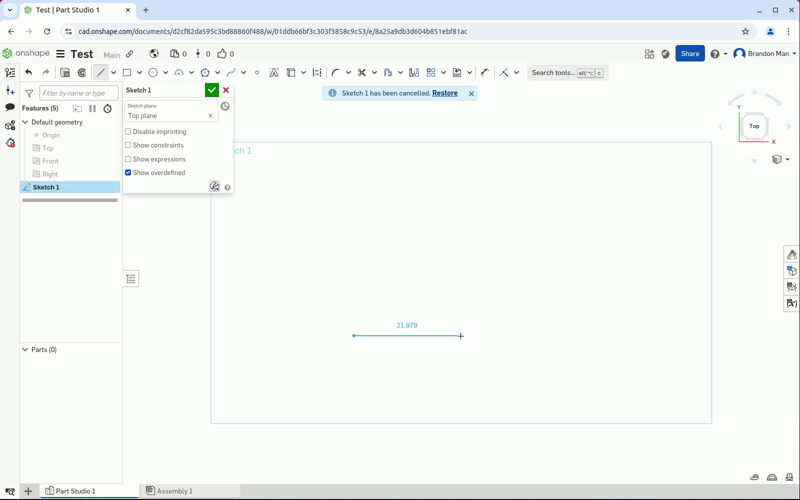
click(460, 335)
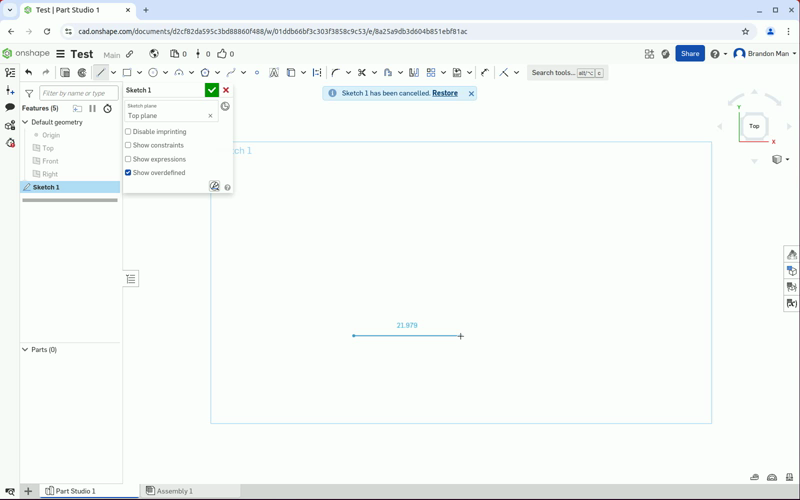
key_up(shift)
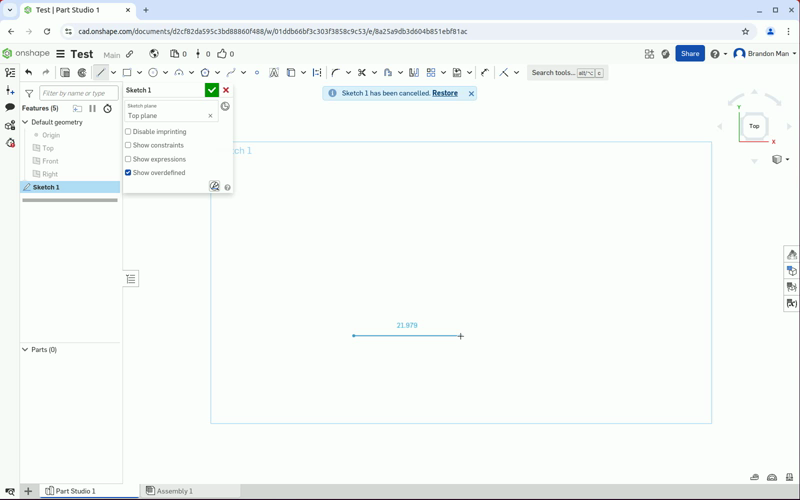
key_down(shift)
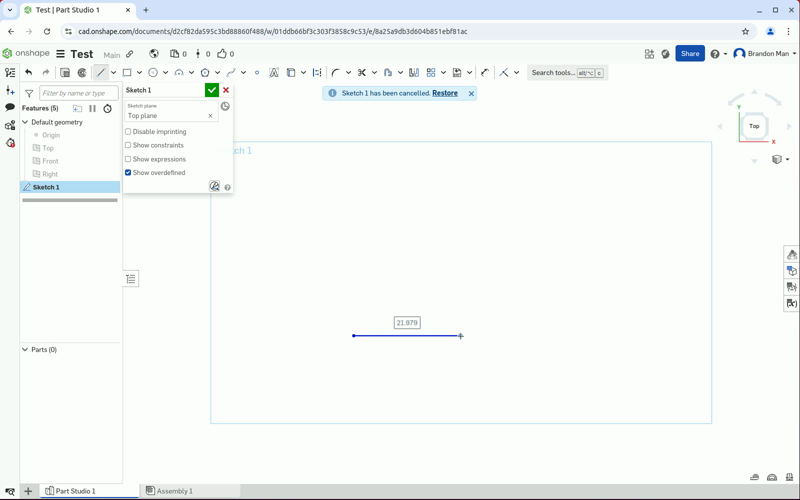
mouse_move(460, 228)
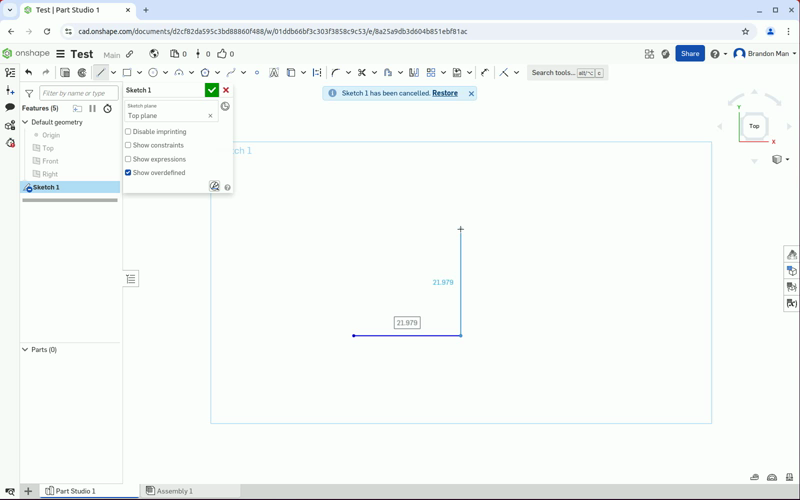
click(460, 228)
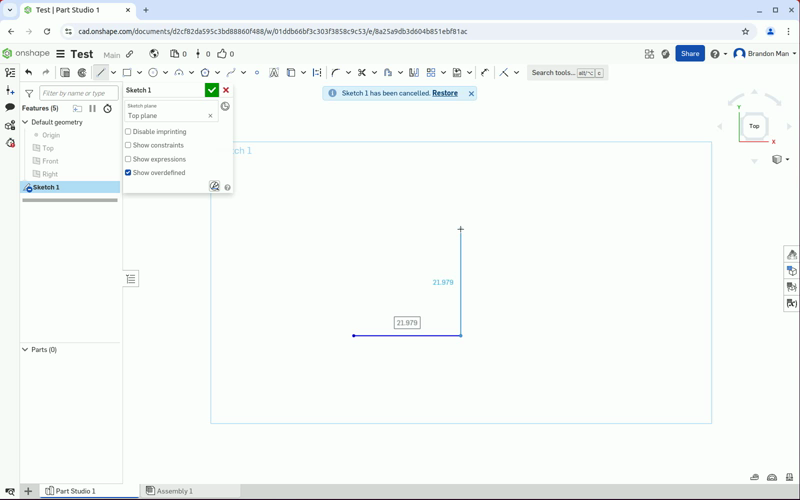
key_up(shift)
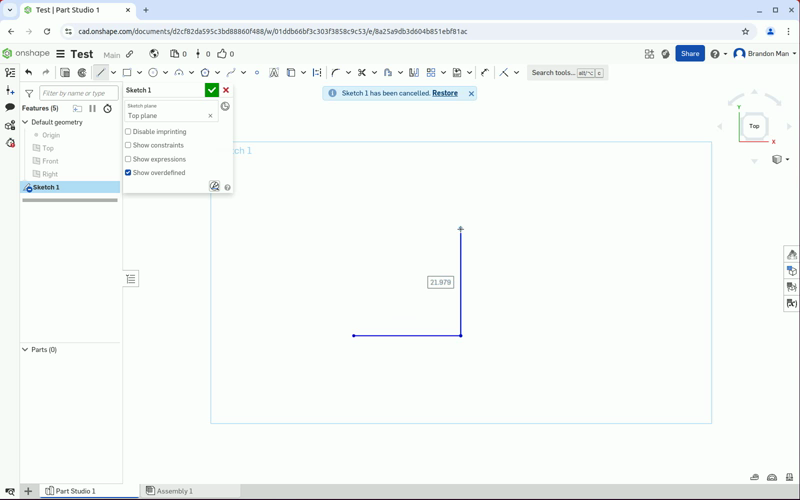
key_down(shift)
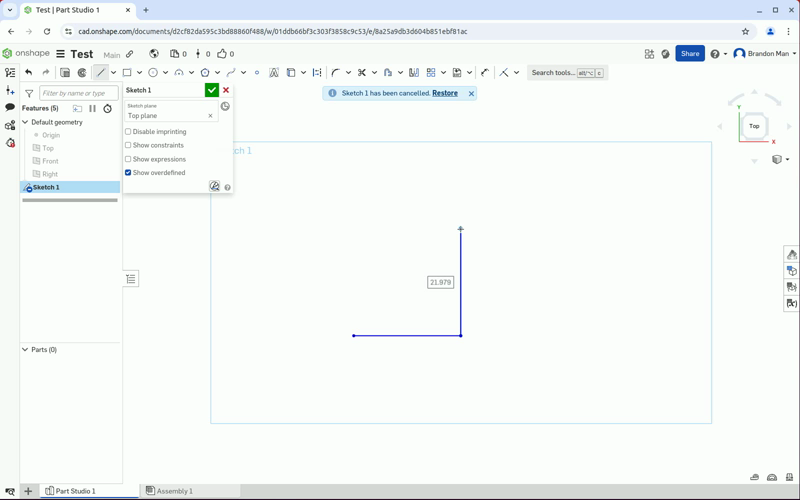
mouse_move(353, 228)
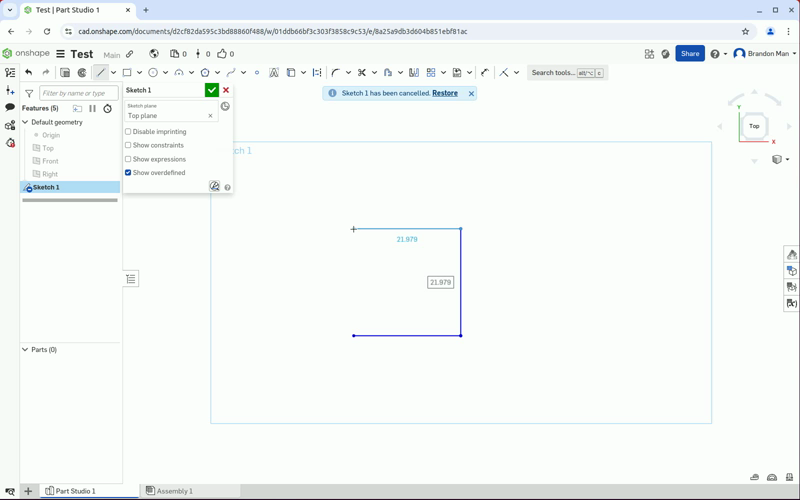
click(353, 228)
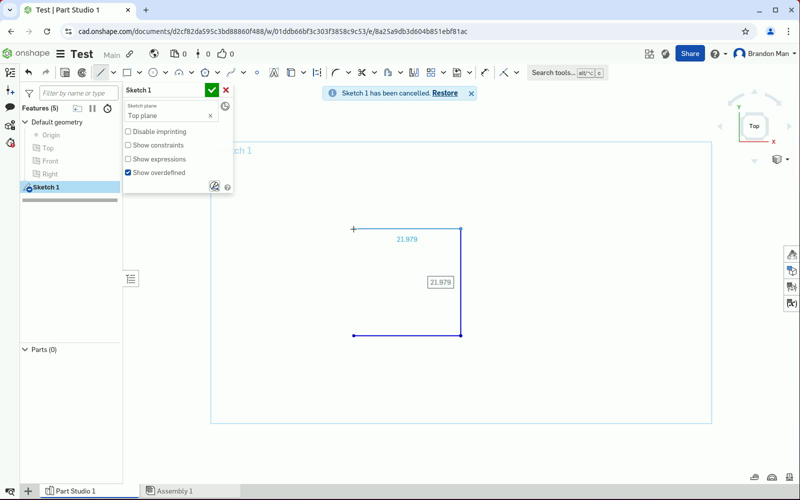
key_up(shift)
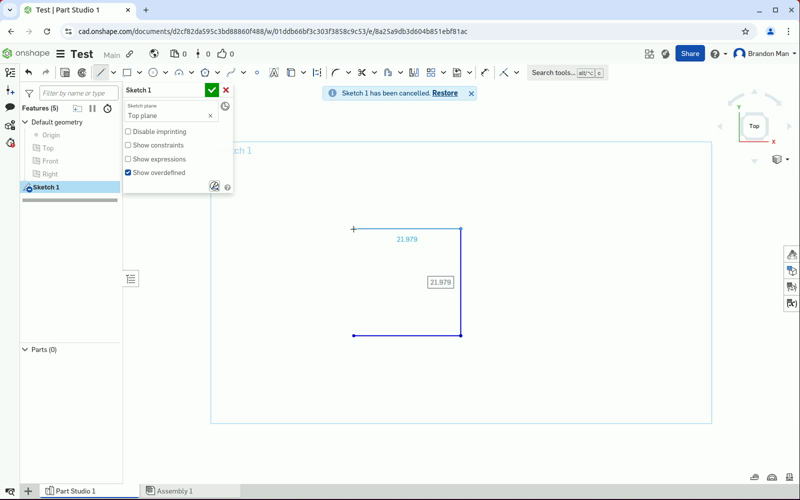
key_down(shift)
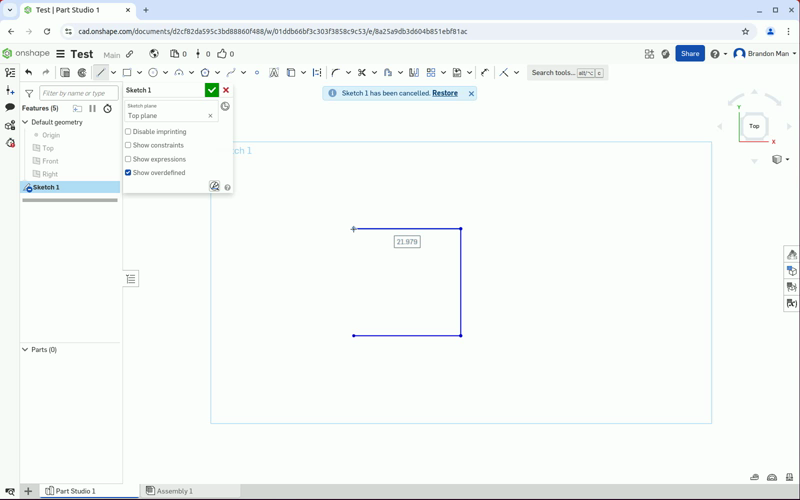
mouse_move(353, 335)
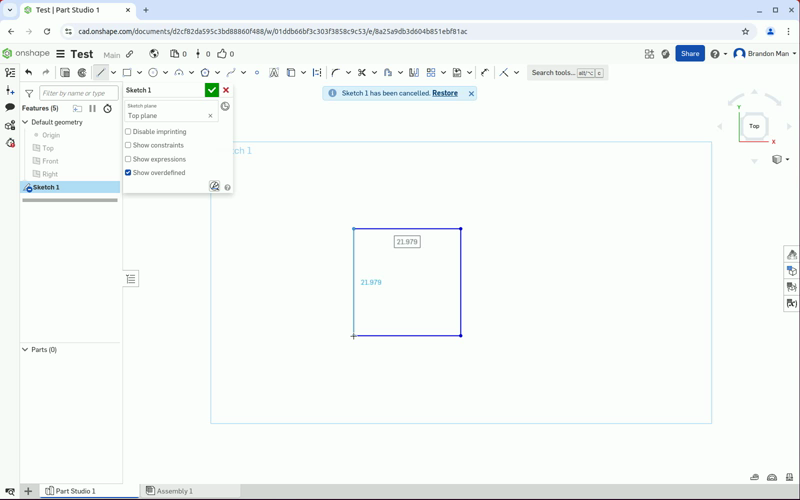
key_up(shift)
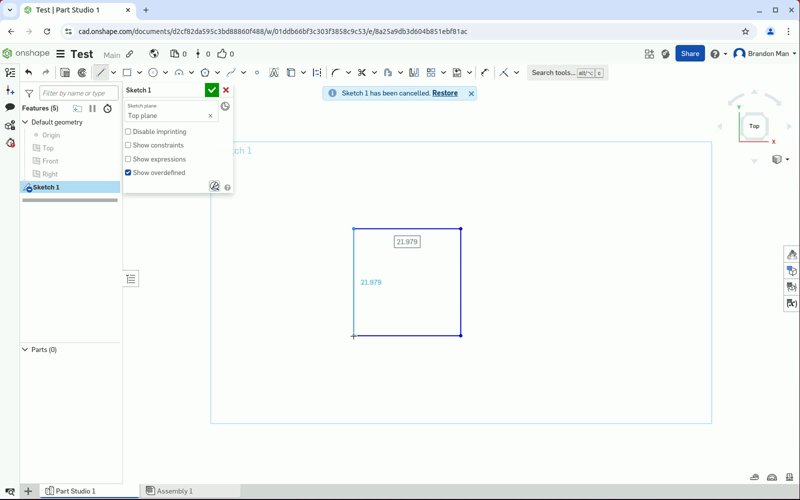
click(353, 335)
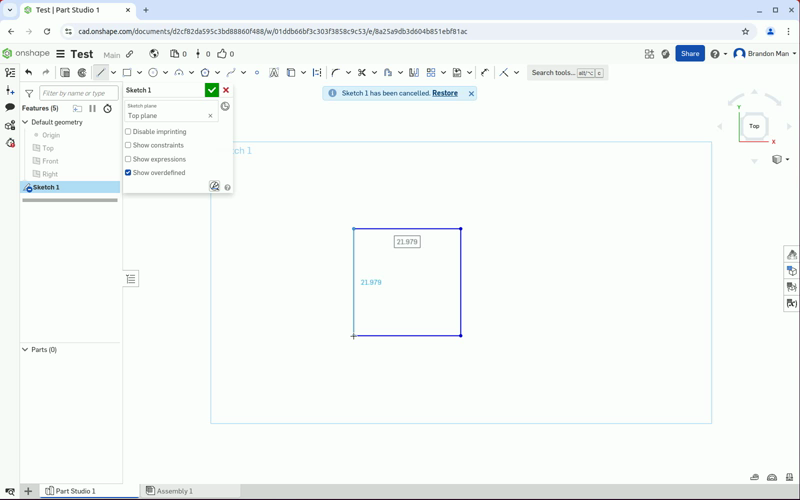
key(esc)
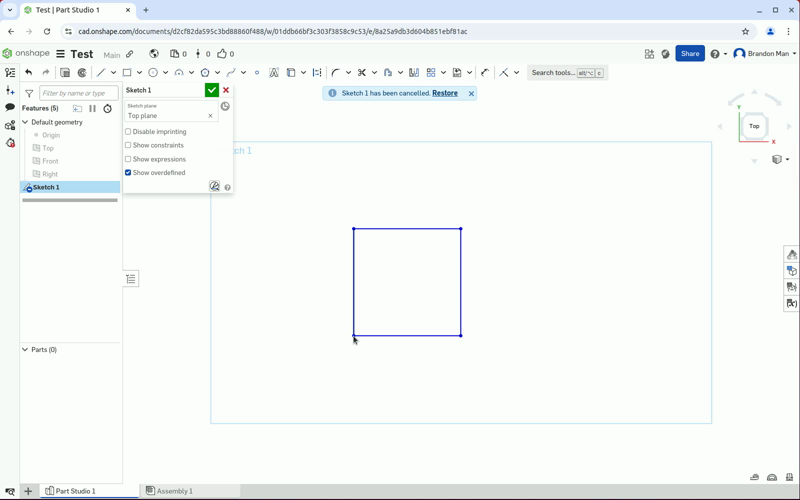
mouse_move(440, 314)
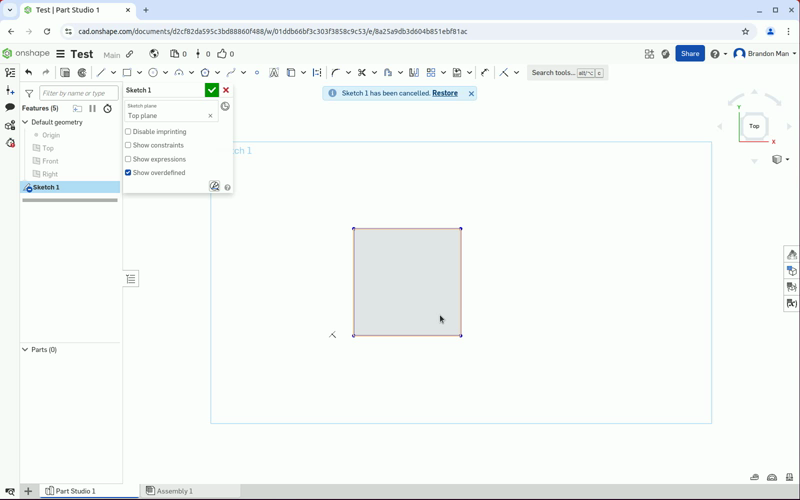
click(440, 314)
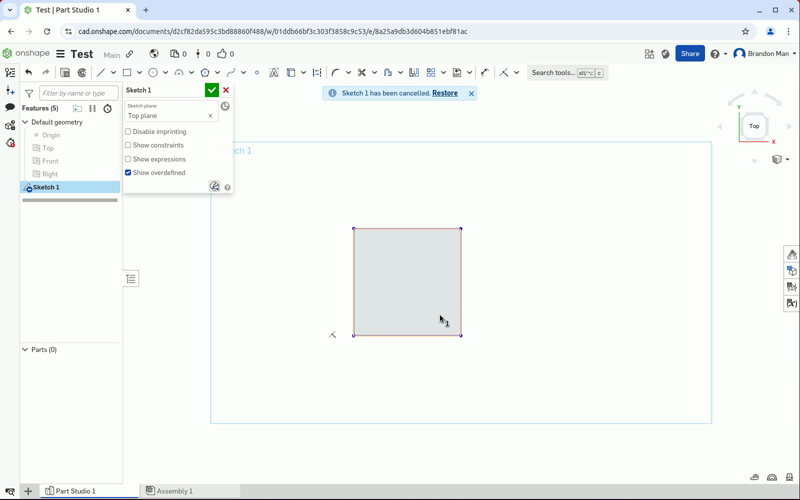
mouse_move(73, 352)
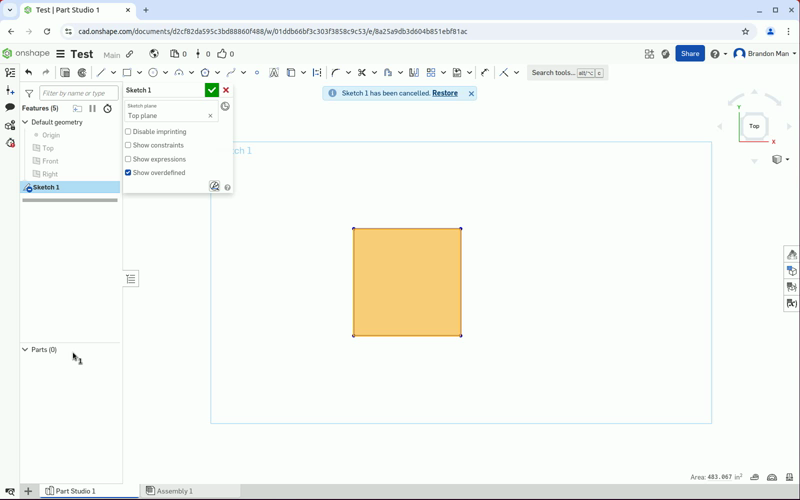
key(shift+y)
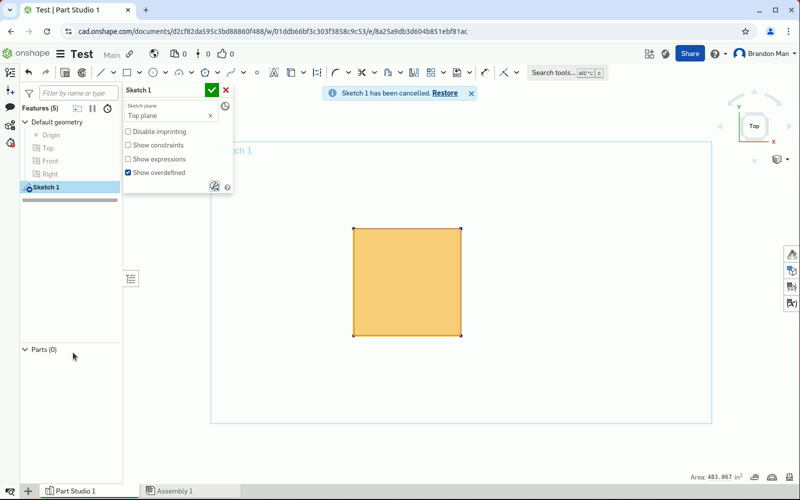
key(shift+e)
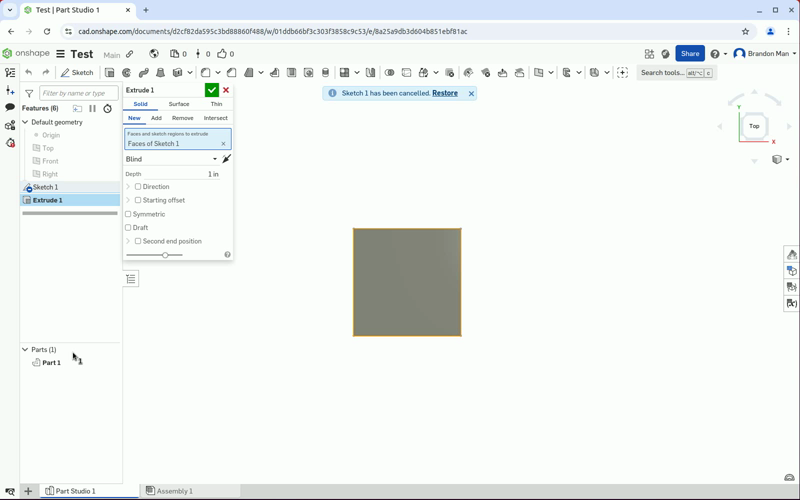
mouse_move(143, 106)
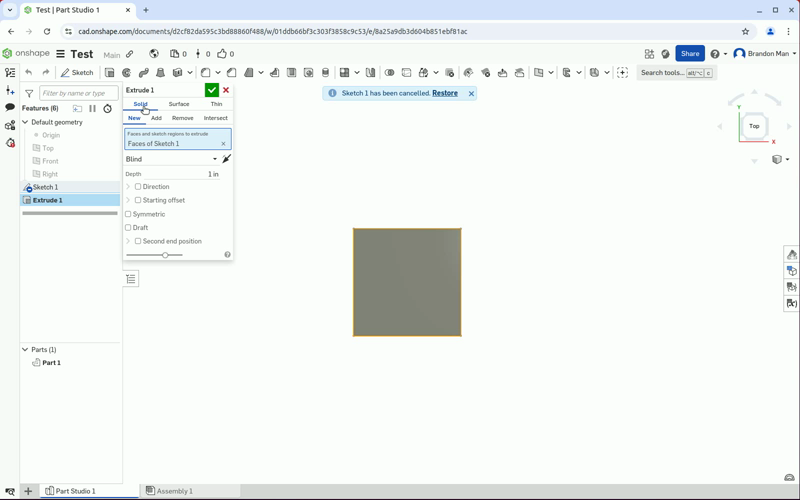
click(143, 106)
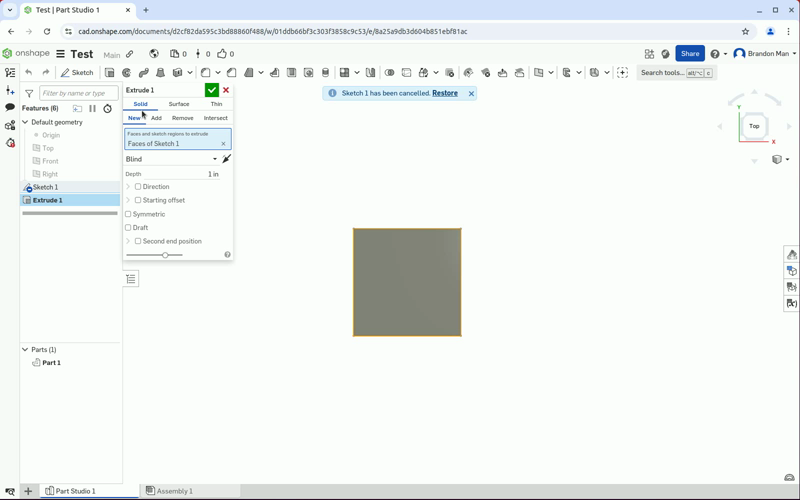
mouse_move(137, 120)
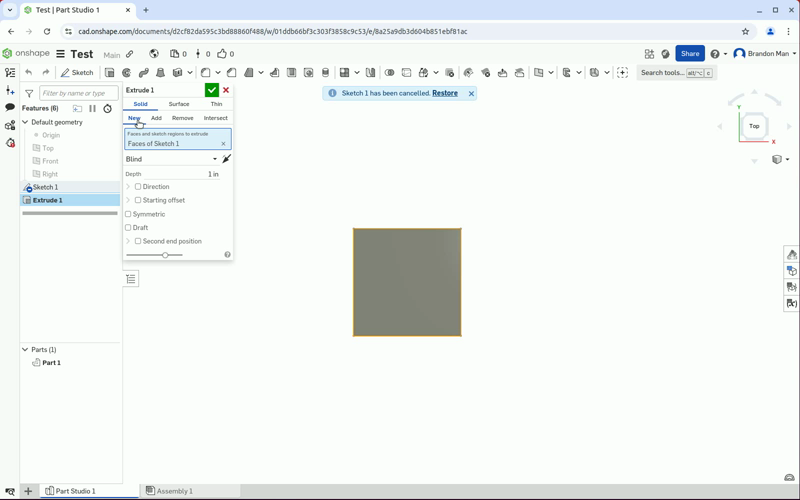
click(137, 120)
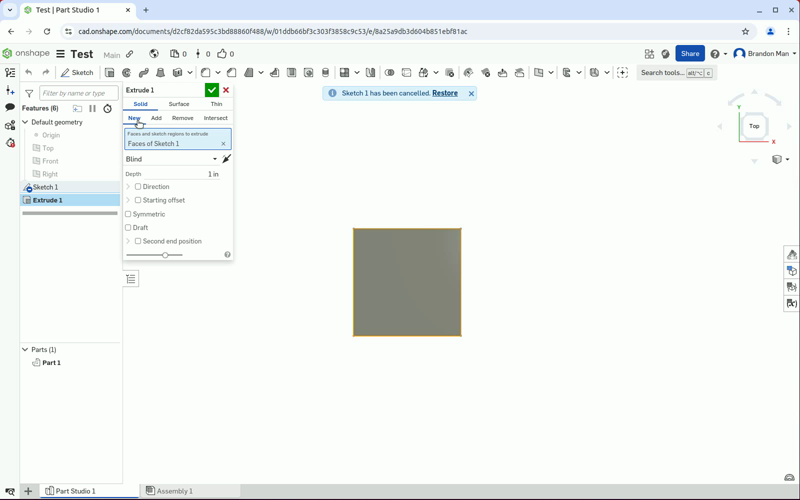
key(tab, 4)
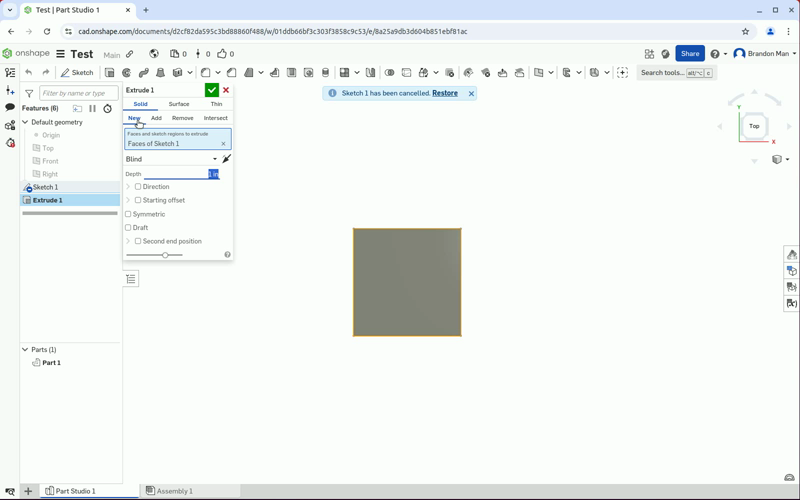
text(1.685)
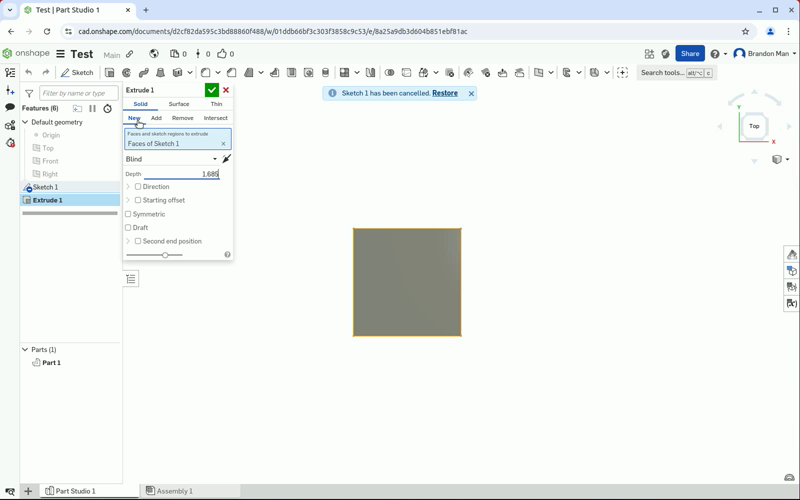
key(enter)
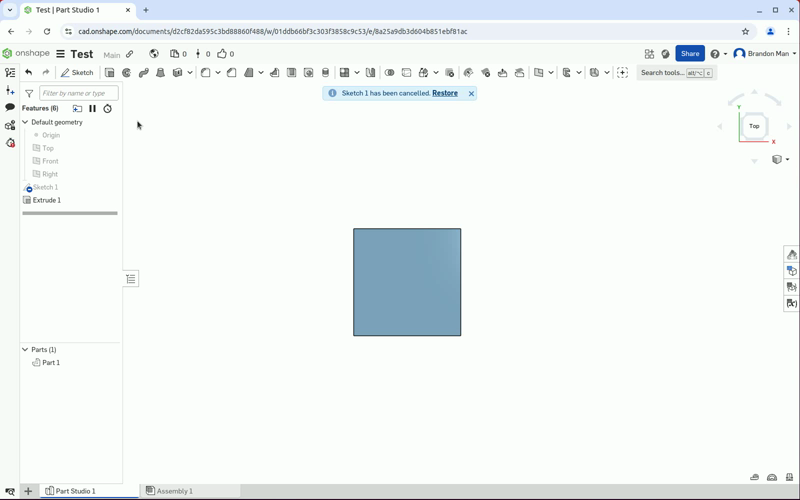
key(shift+h)
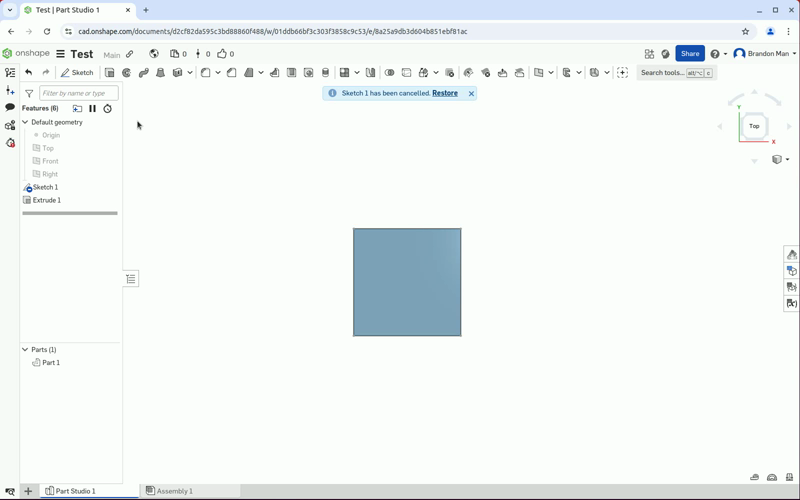
key(shift+h)
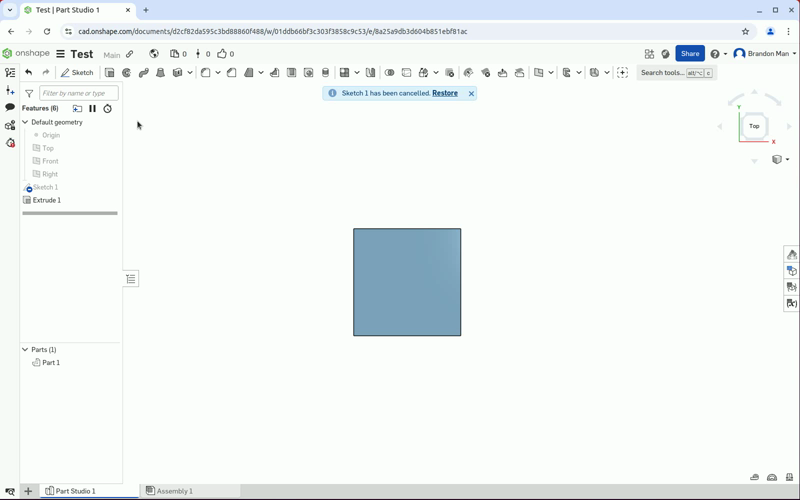
mouse_move(73, 189)
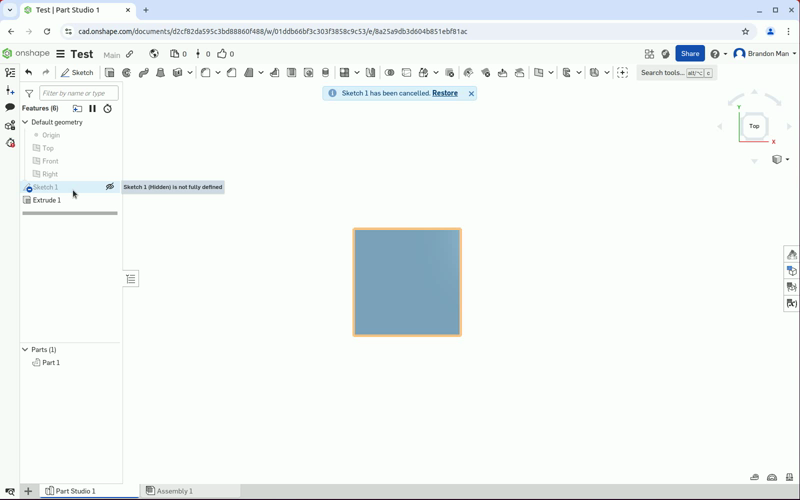
click(73, 189)
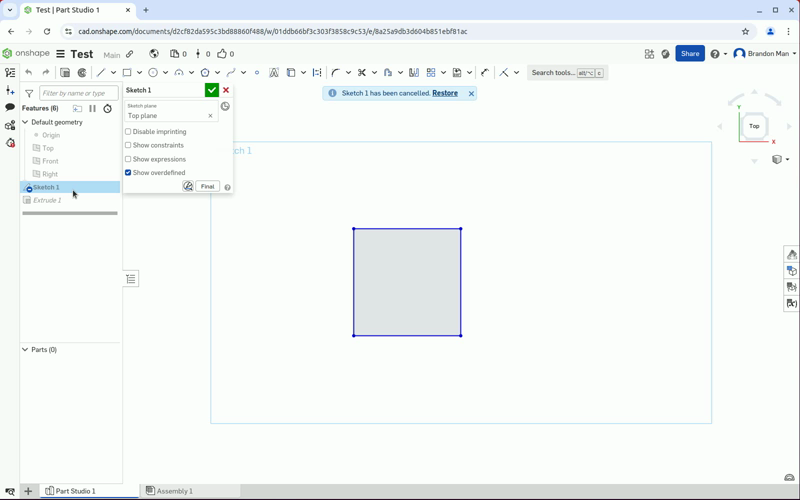
mouse_move(229, 92)
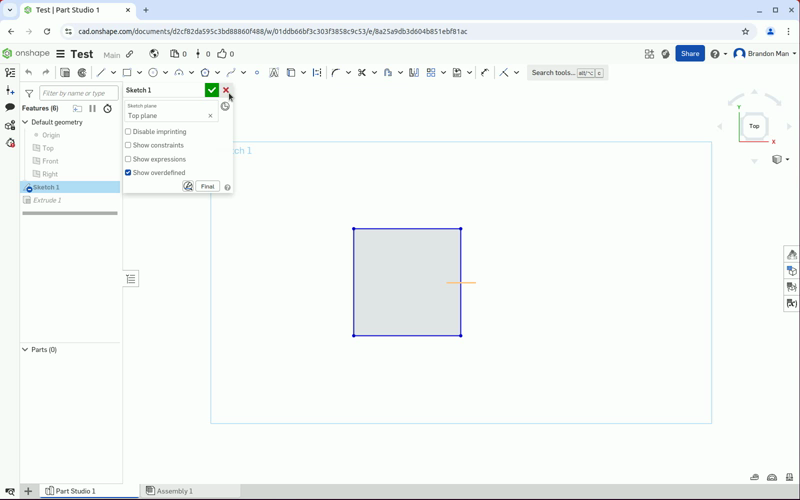
click(229, 92)
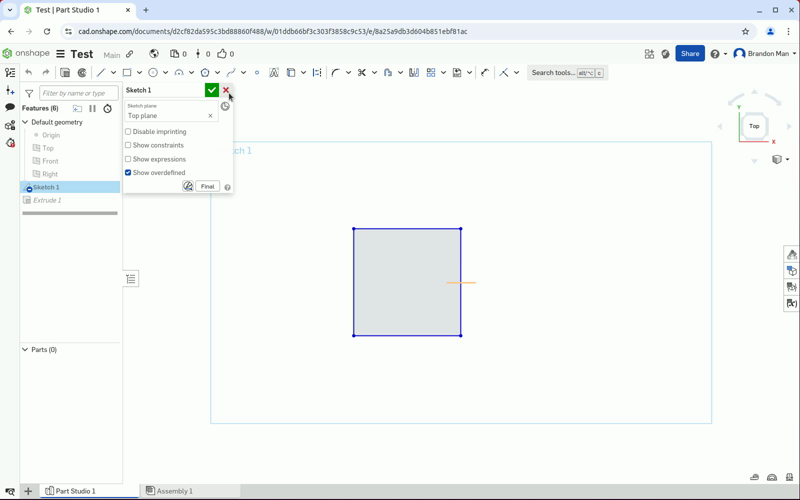
key(shift+s)
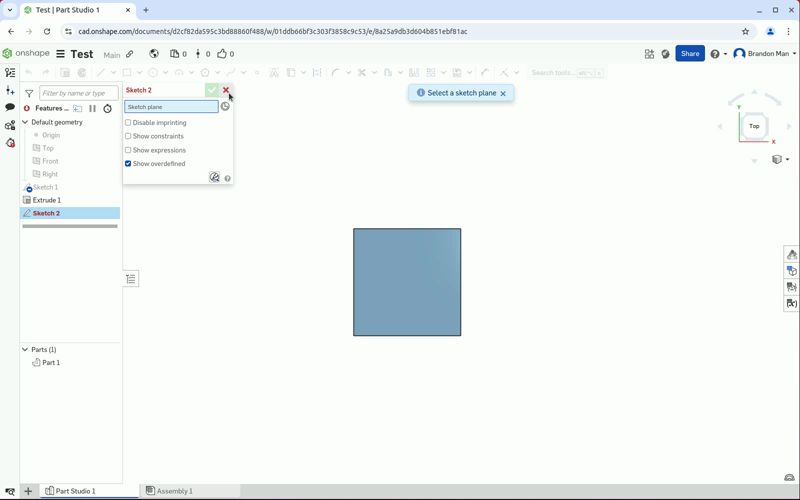
mouse_move(73, 150)
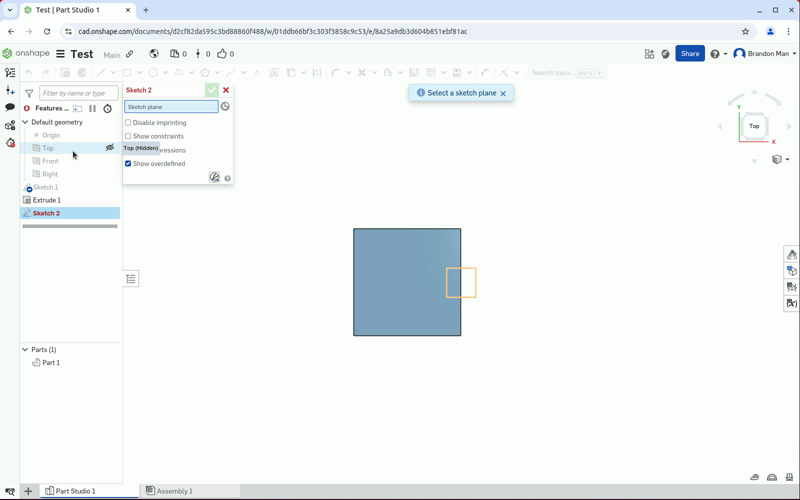
click(73, 150)
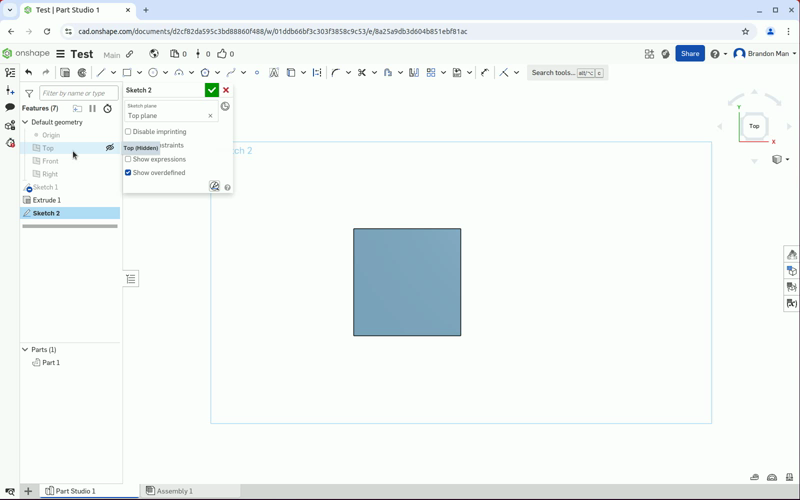
mouse_move(73, 352)
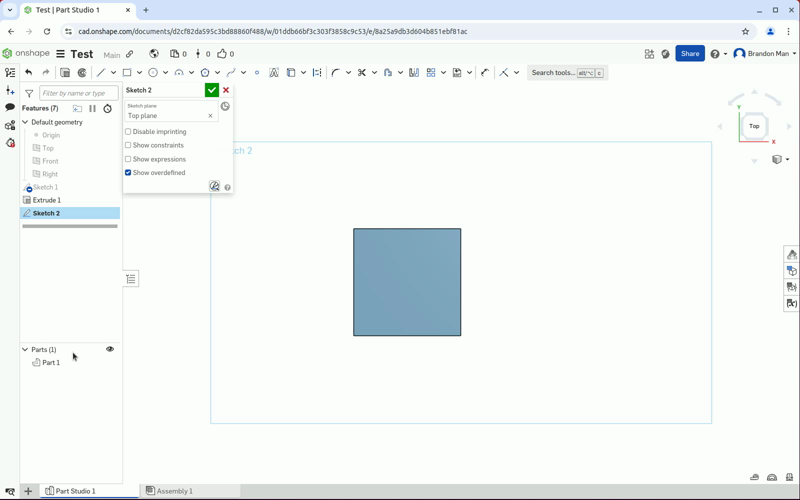
key(y)
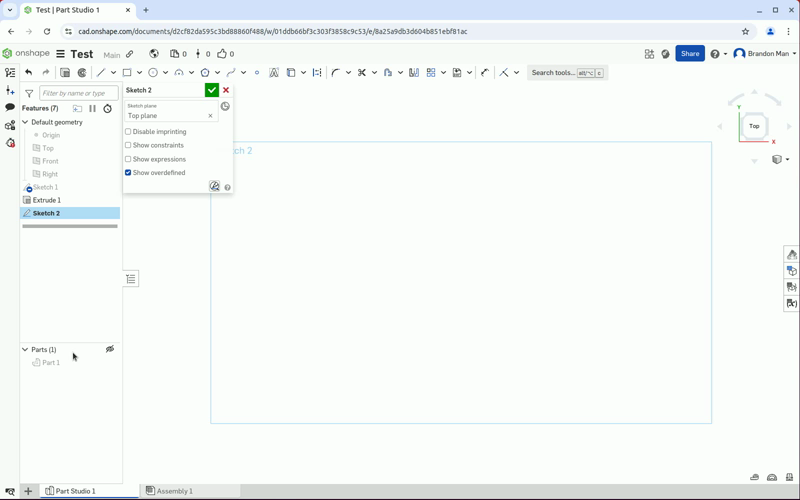
key(l)
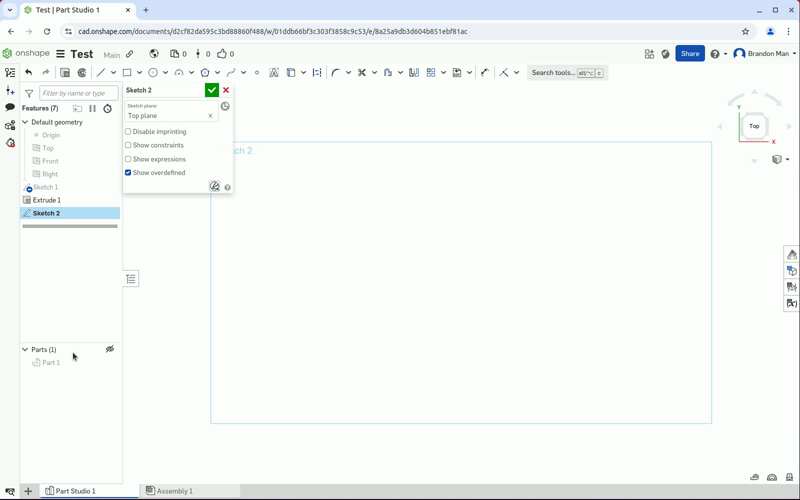
key_down(shift)
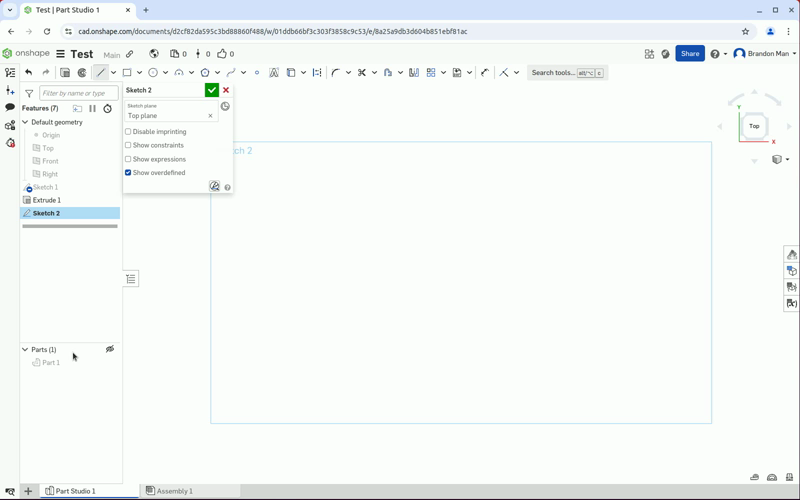
mouse_move(348, 342)
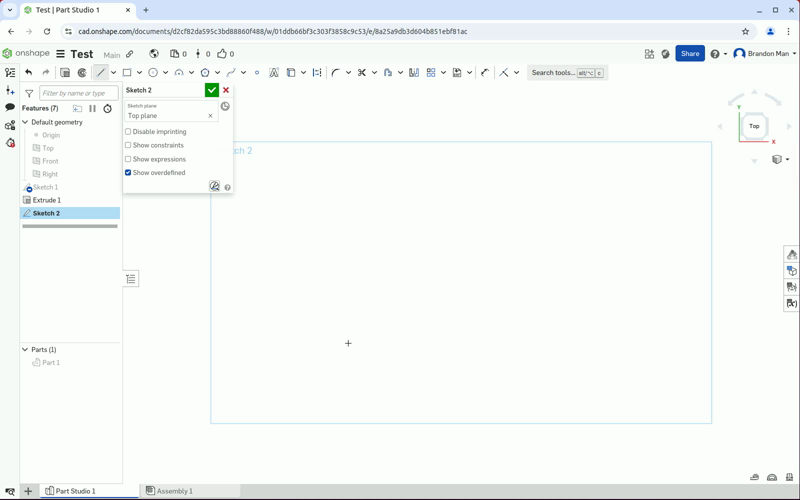
click(348, 342)
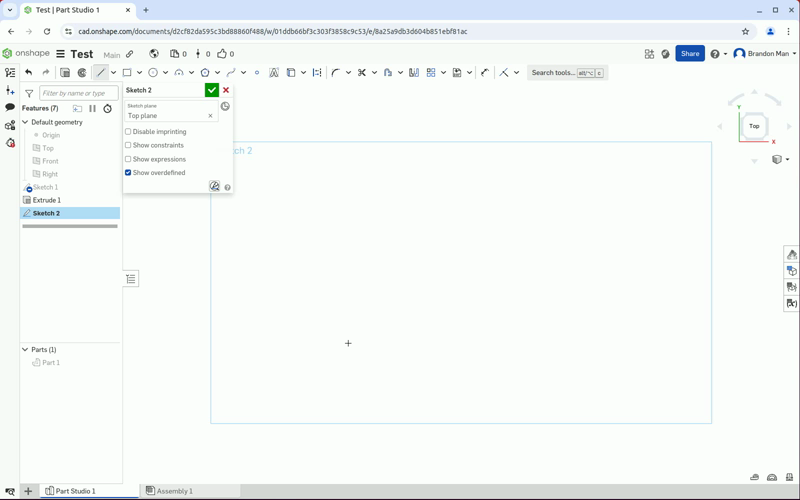
key_up(shift)
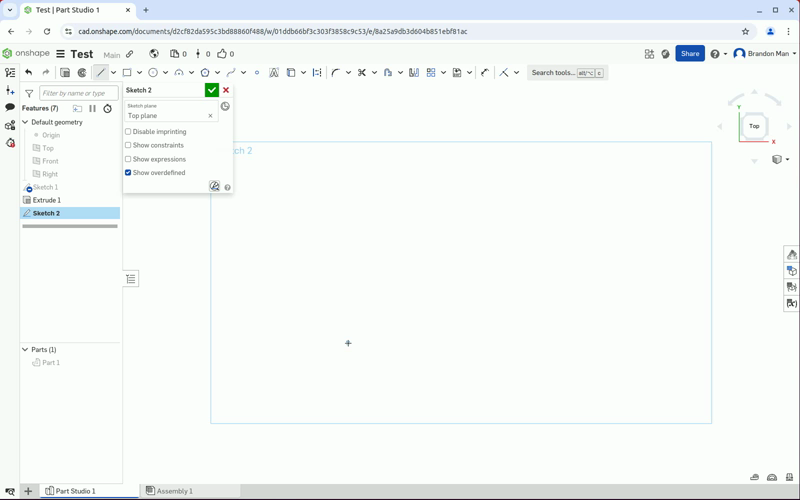
key_down(shift)
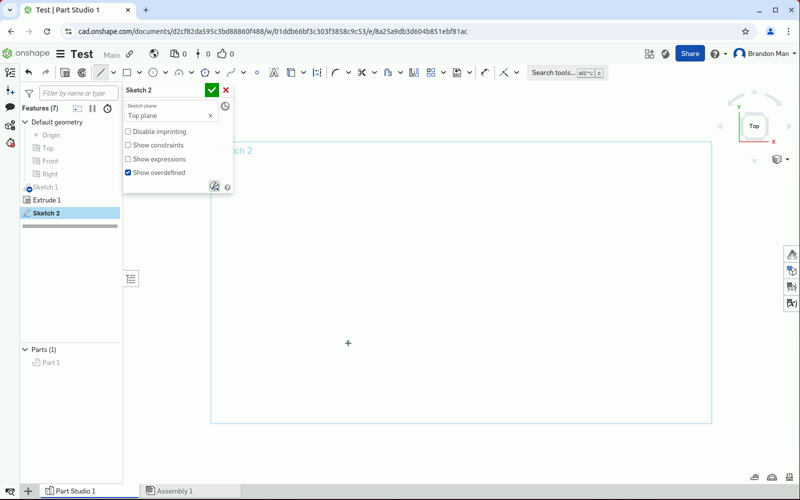
mouse_move(466, 342)
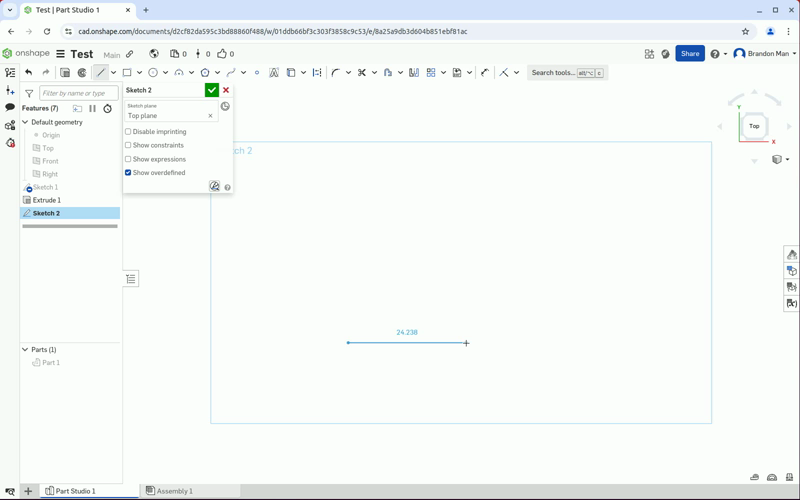
click(466, 342)
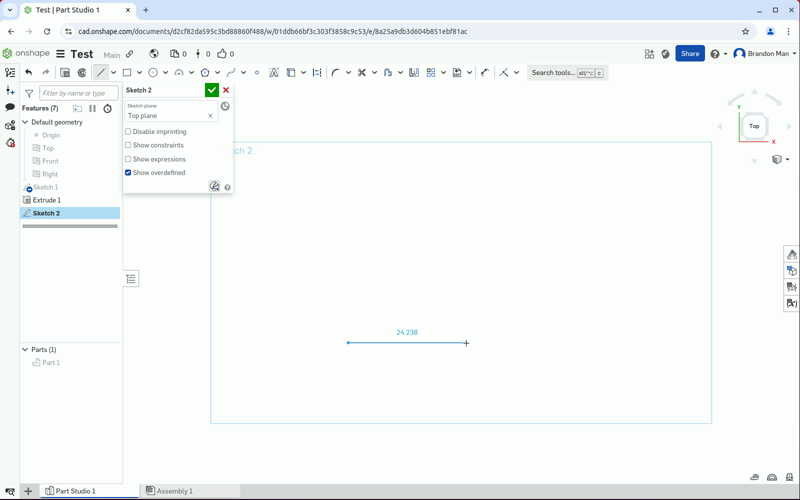
key_up(shift)
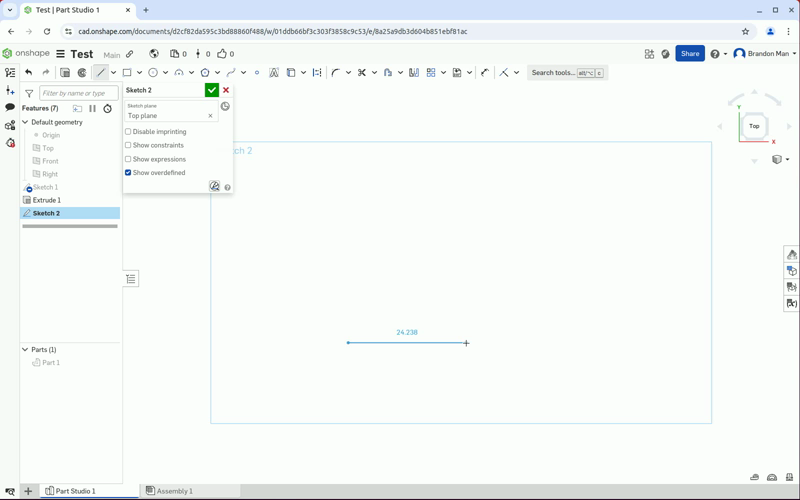
key_down(shift)
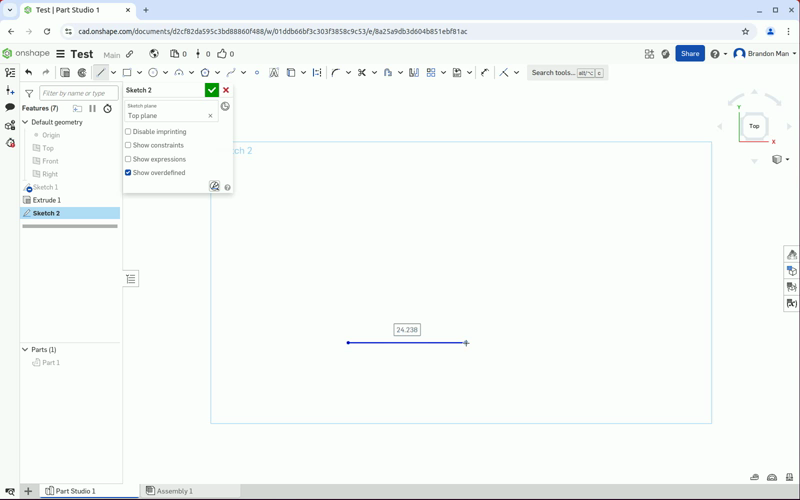
mouse_move(496, 342)
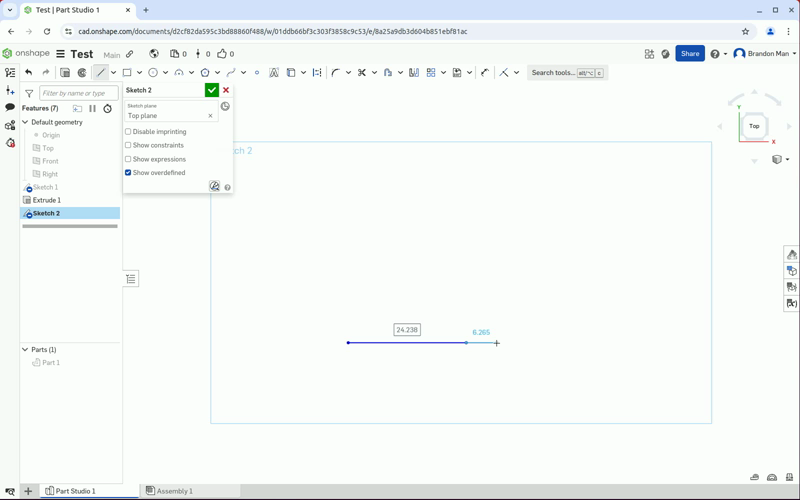
mouse_move(466, 305)
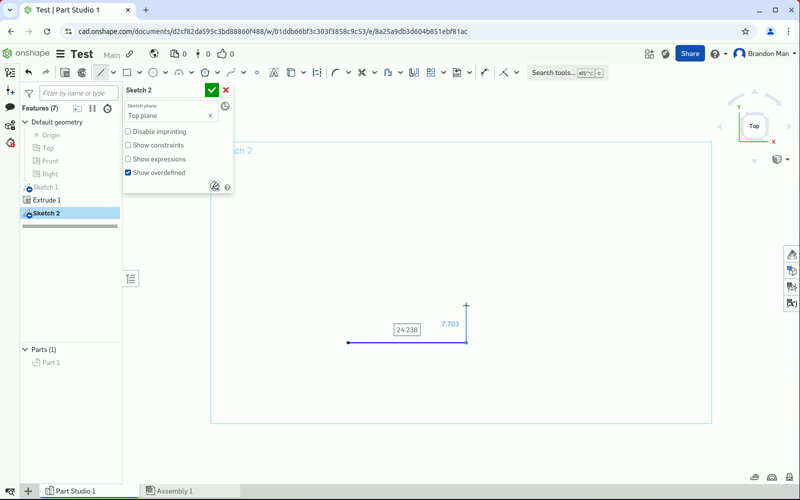
click(466, 305)
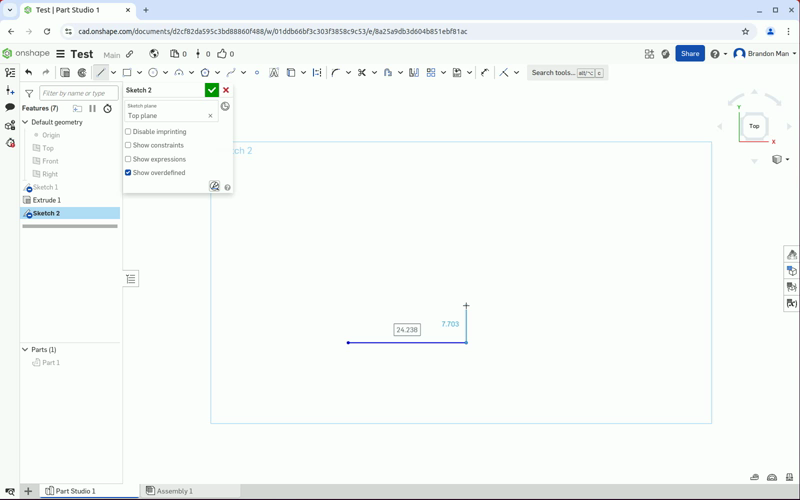
key_up(shift)
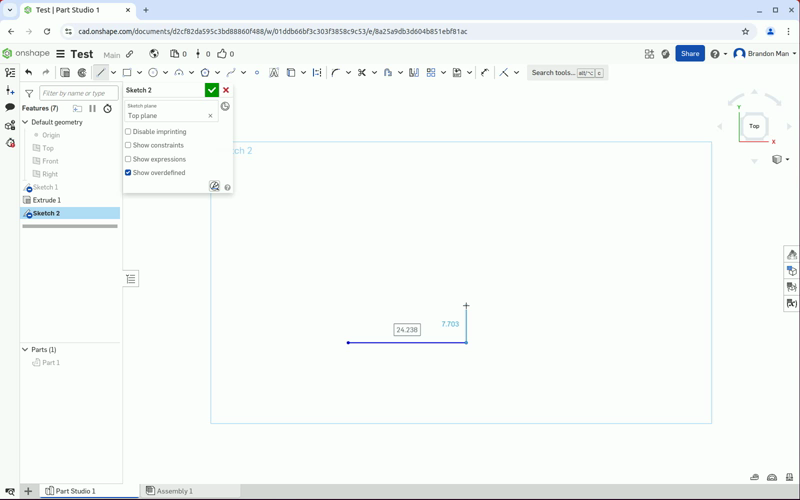
key_down(shift)
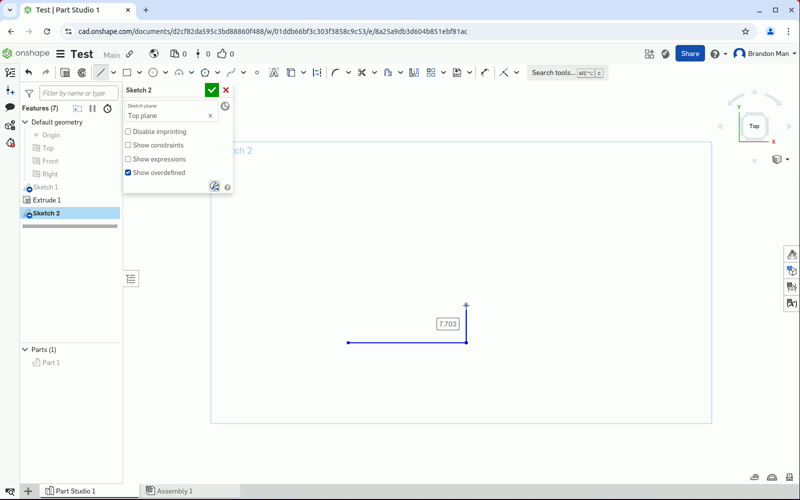
mouse_move(496, 305)
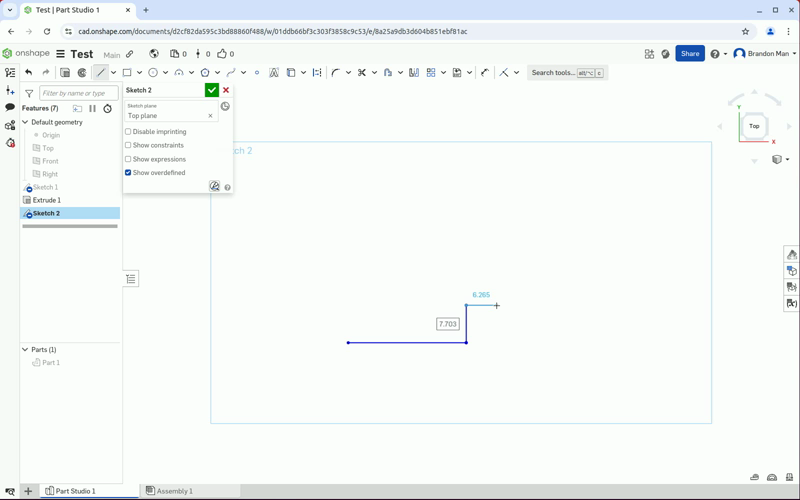
mouse_move(466, 261)
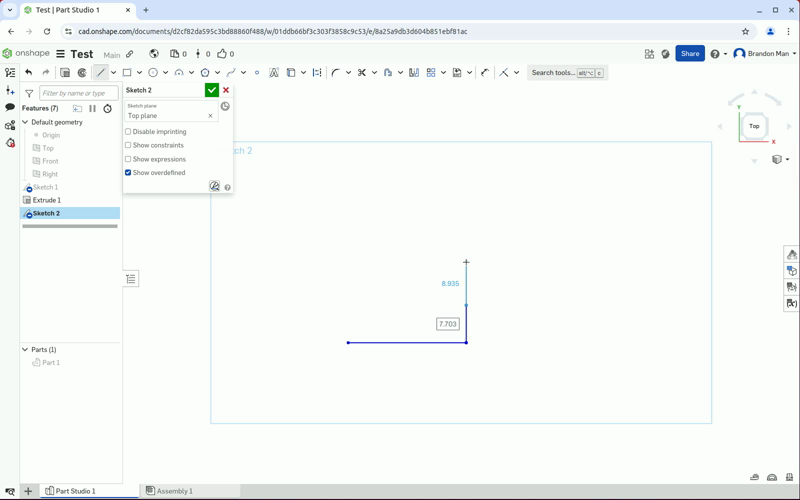
click(466, 261)
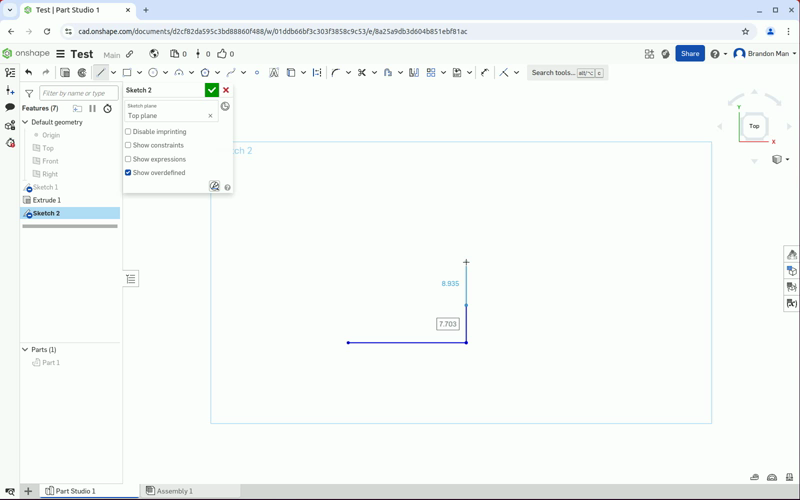
key_up(shift)
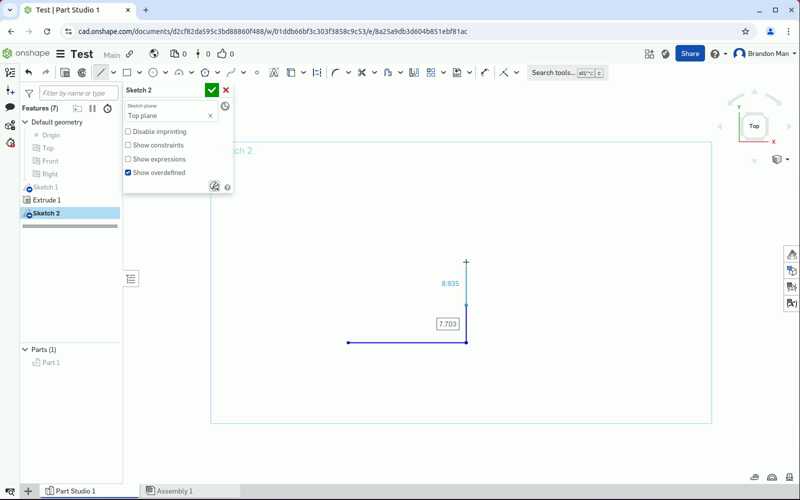
key_down(shift)
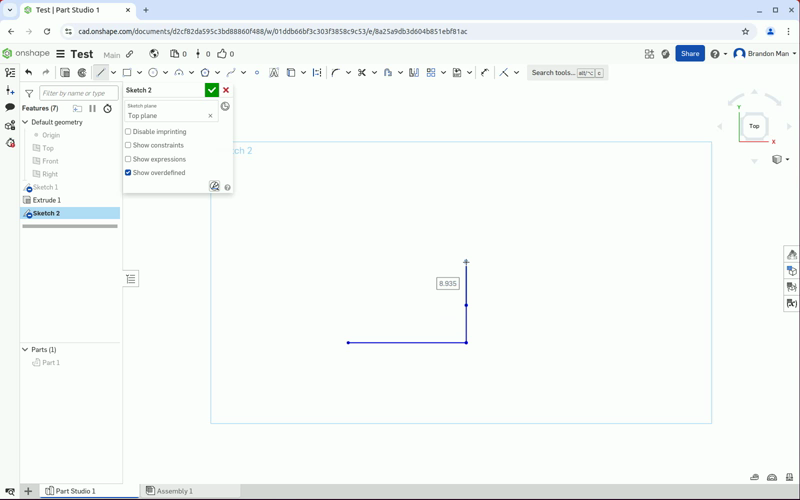
mouse_move(496, 261)
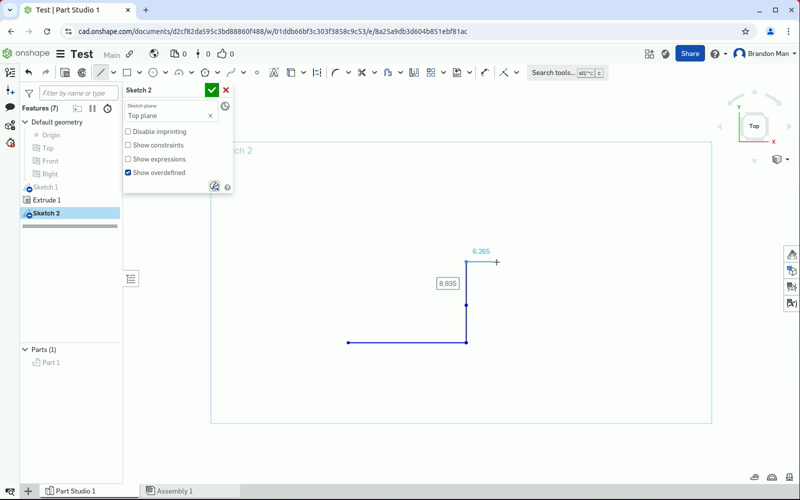
mouse_move(466, 224)
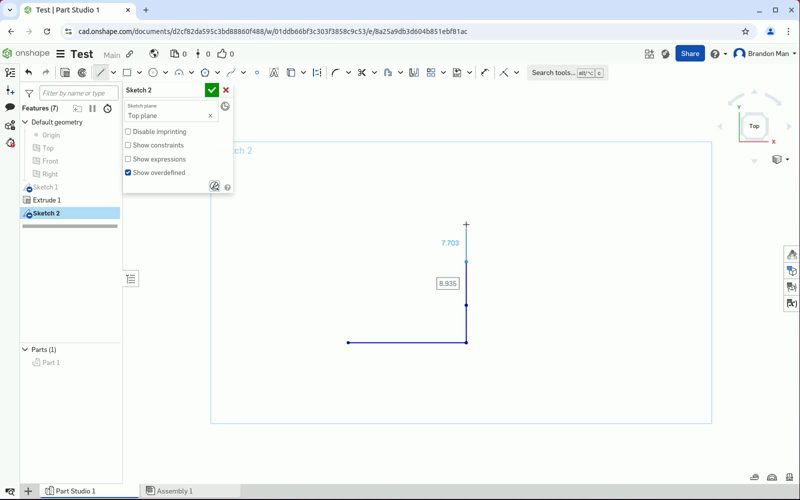
click(466, 224)
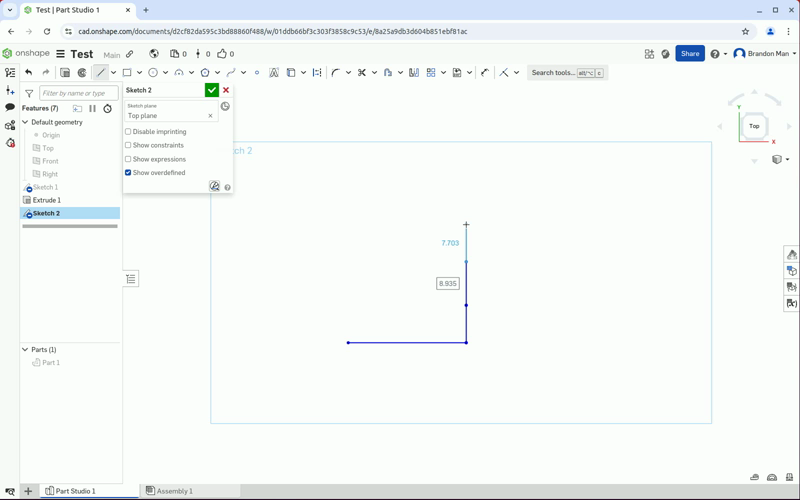
key_up(shift)
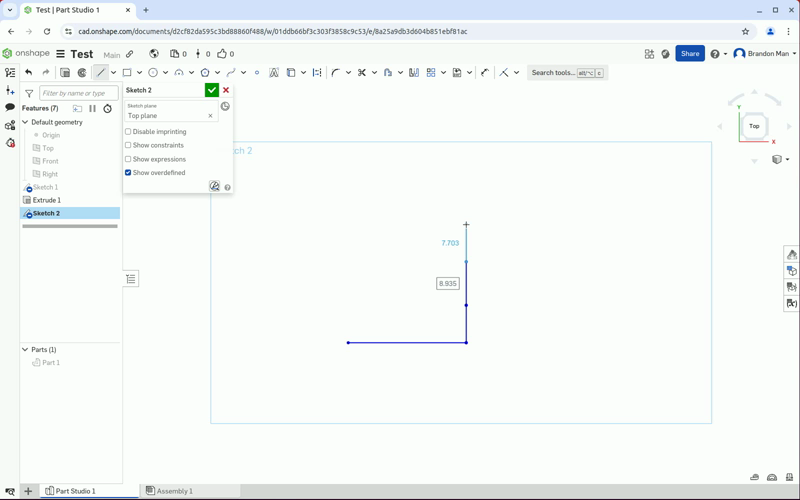
key_down(shift)
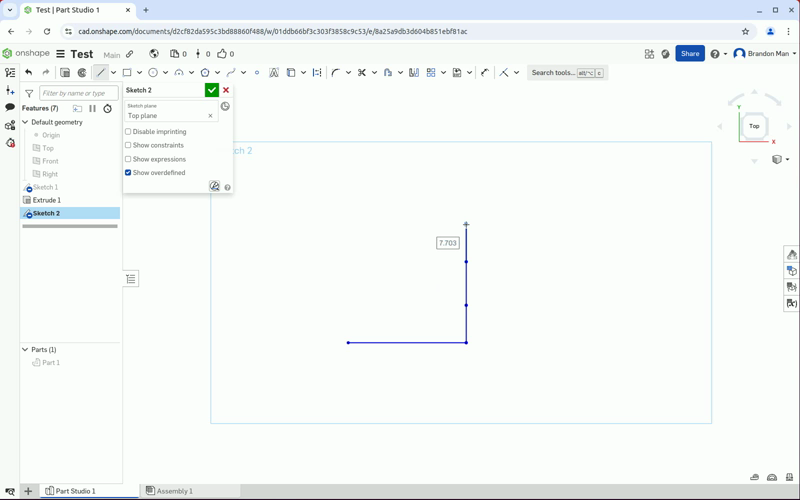
mouse_move(348, 224)
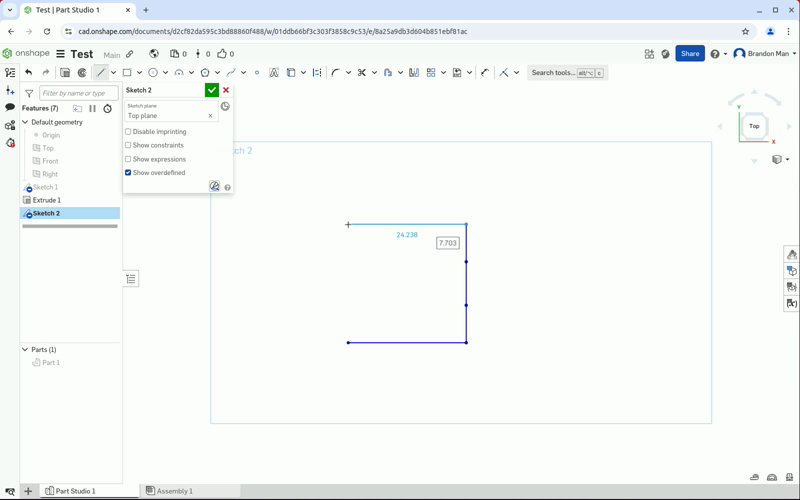
click(348, 224)
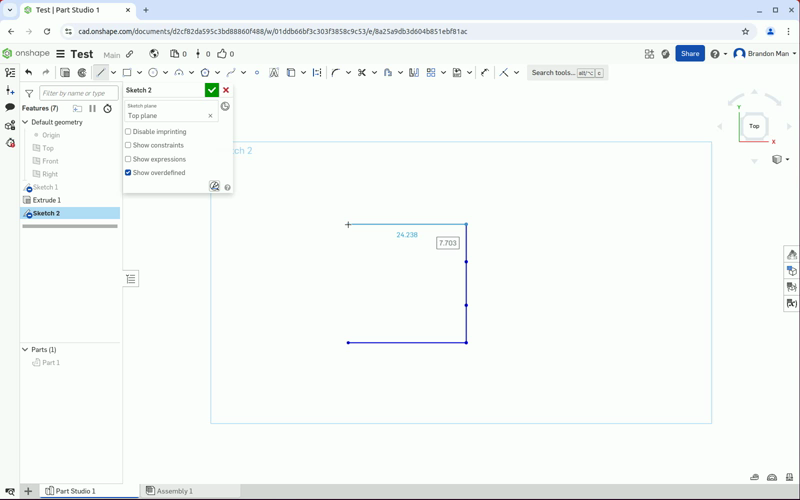
key_up(shift)
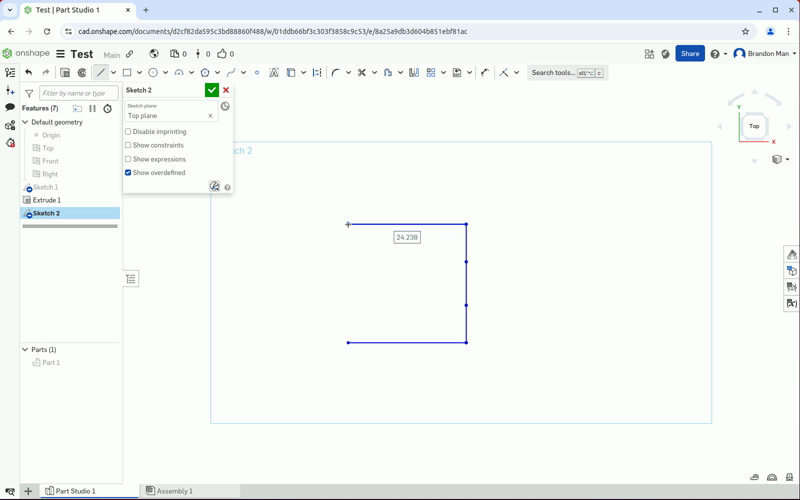
key_down(shift)
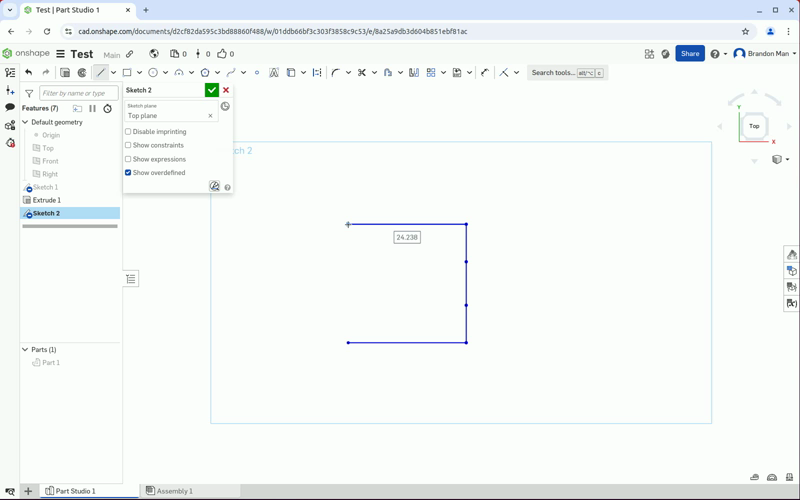
mouse_move(348, 342)
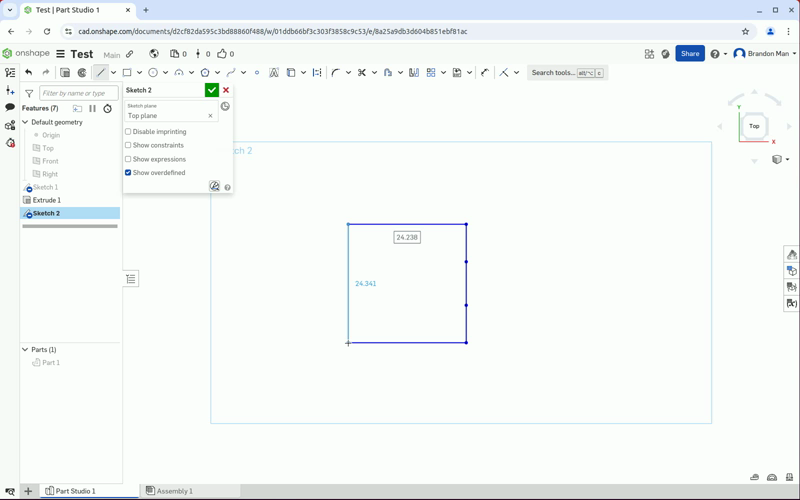
key_up(shift)
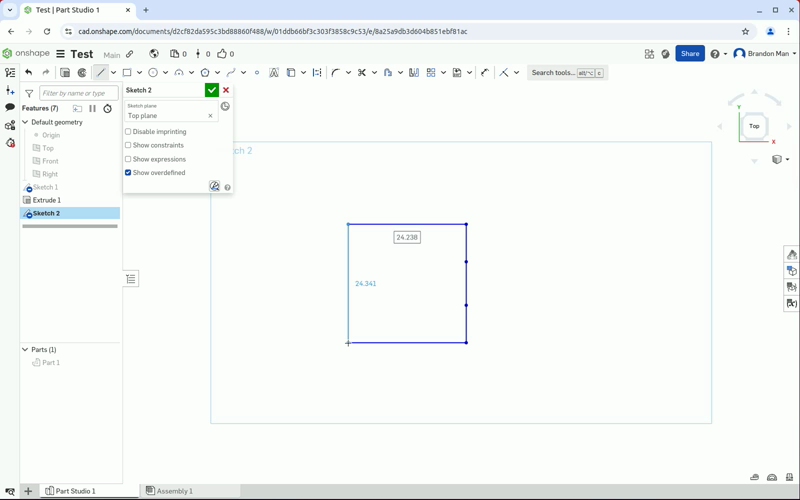
click(348, 342)
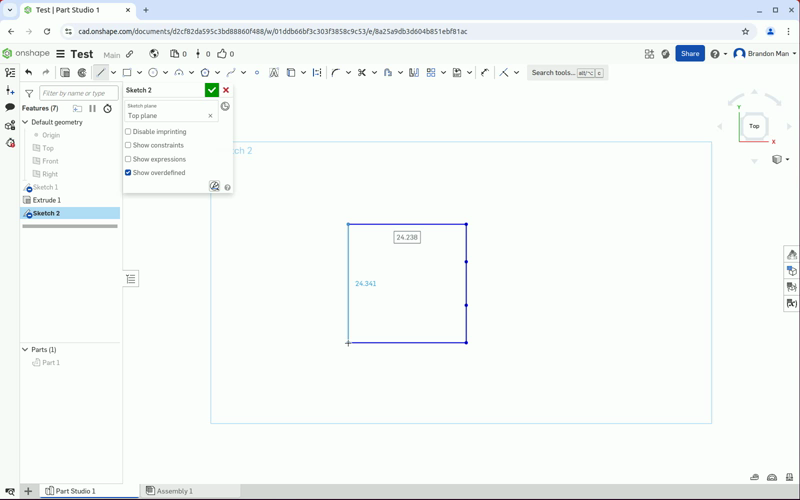
key(esc)
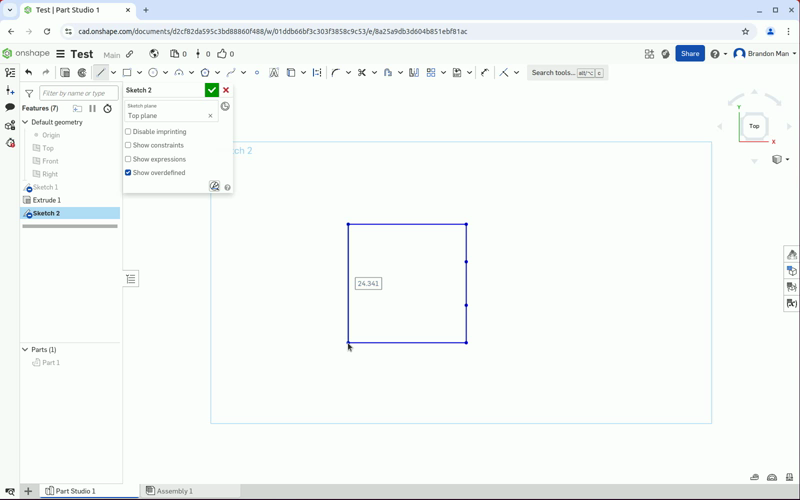
key(l)
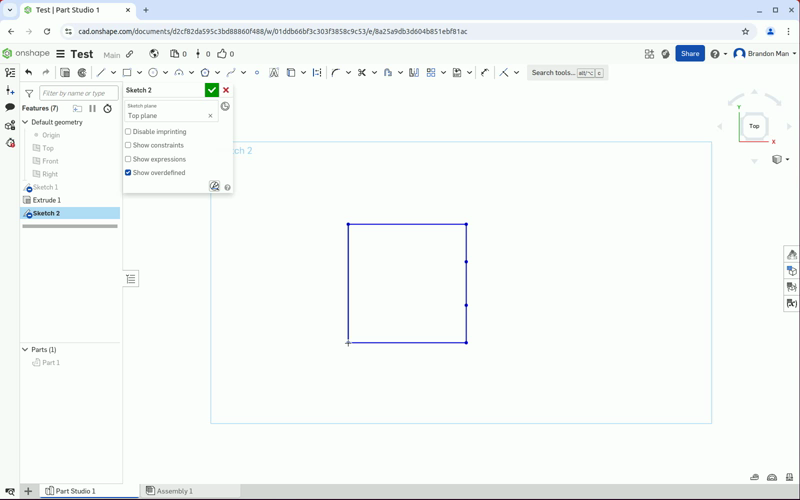
key_down(shift)
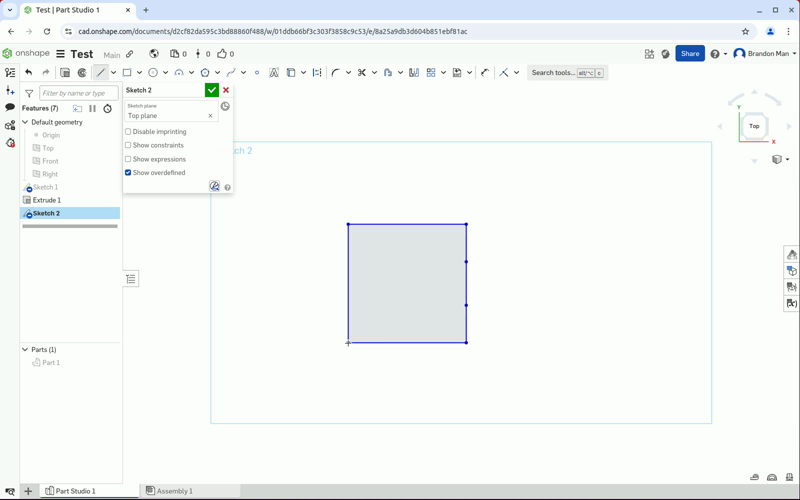
mouse_move(354, 336)
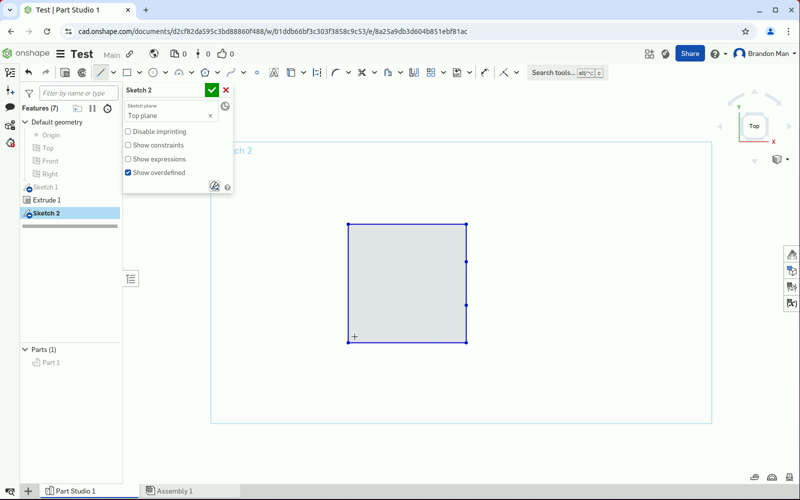
click(354, 336)
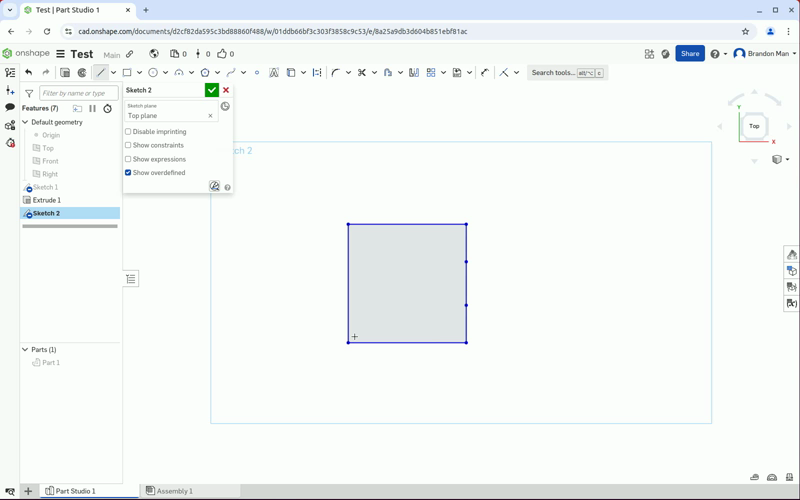
key_up(shift)
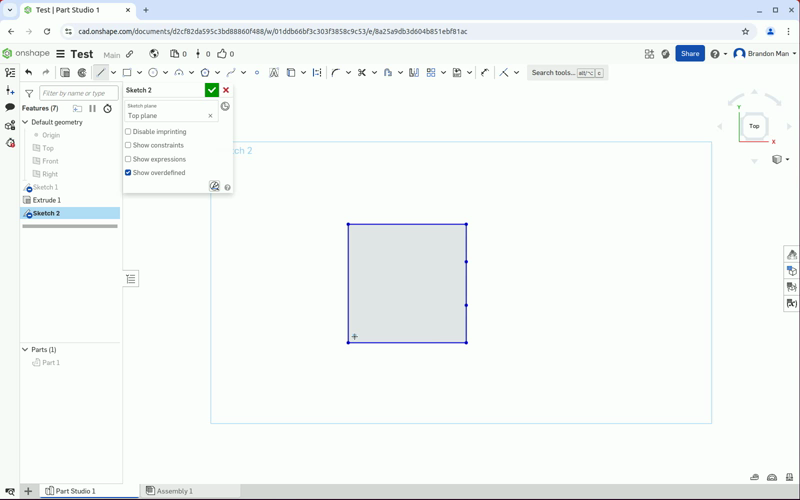
key_down(shift)
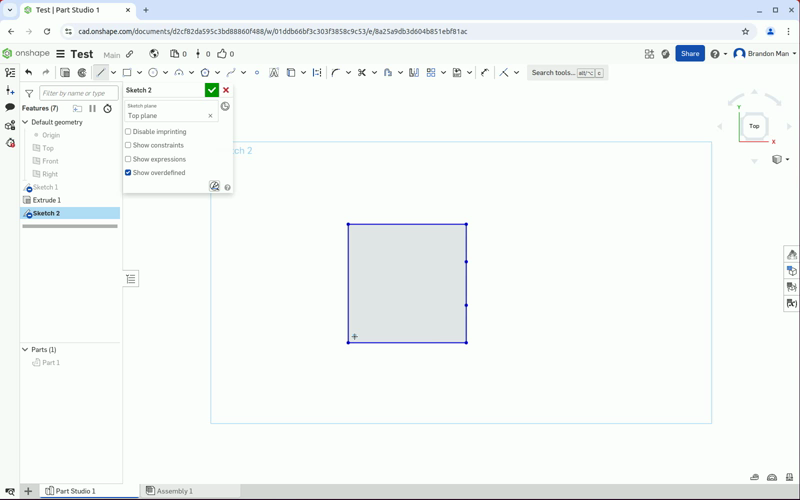
mouse_move(460, 336)
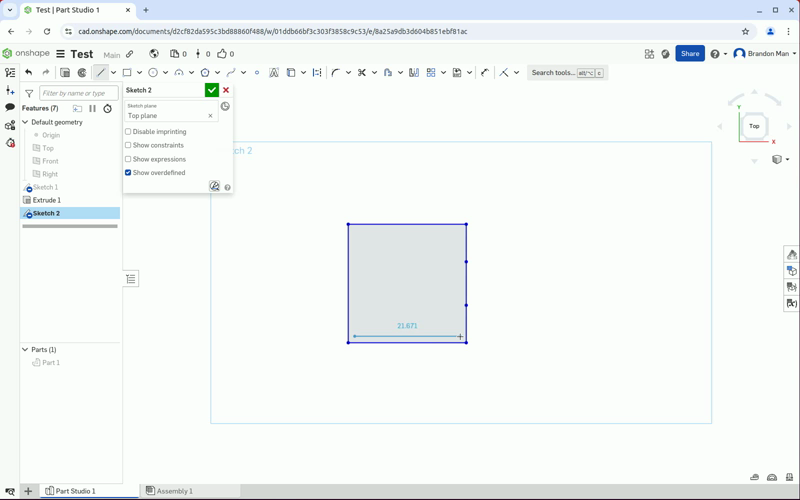
click(460, 336)
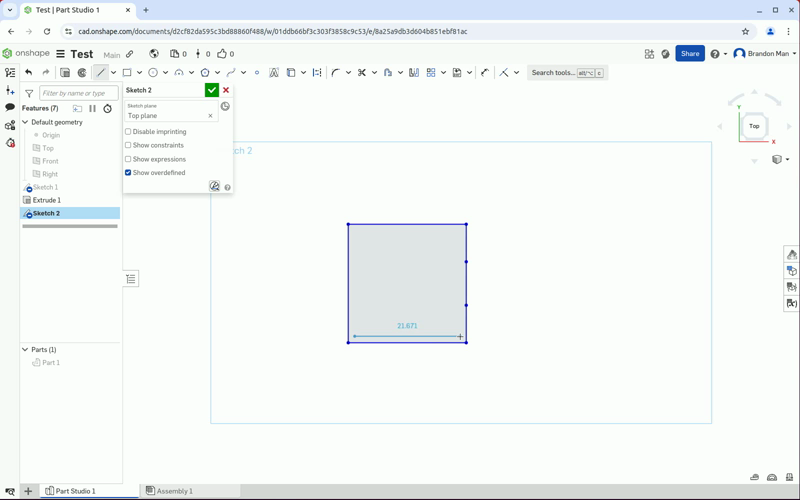
key_up(shift)
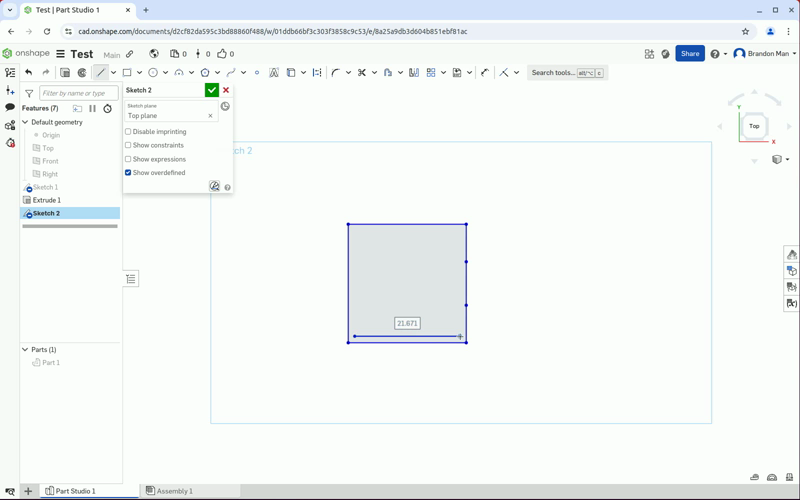
key_down(shift)
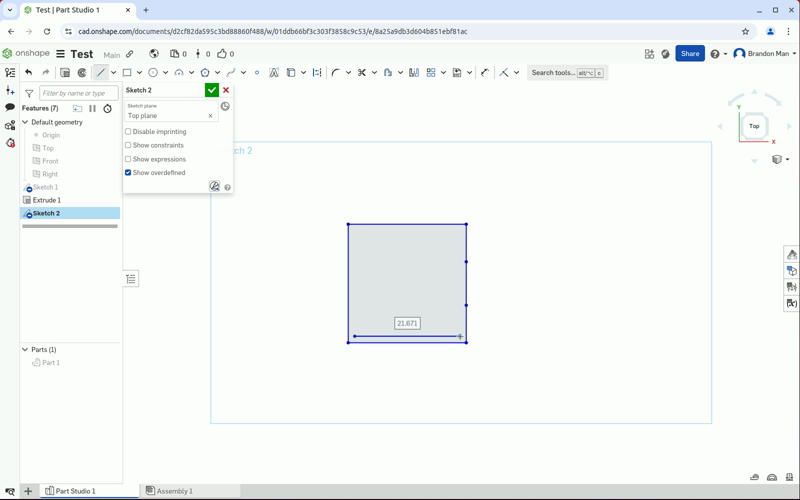
mouse_move(460, 230)
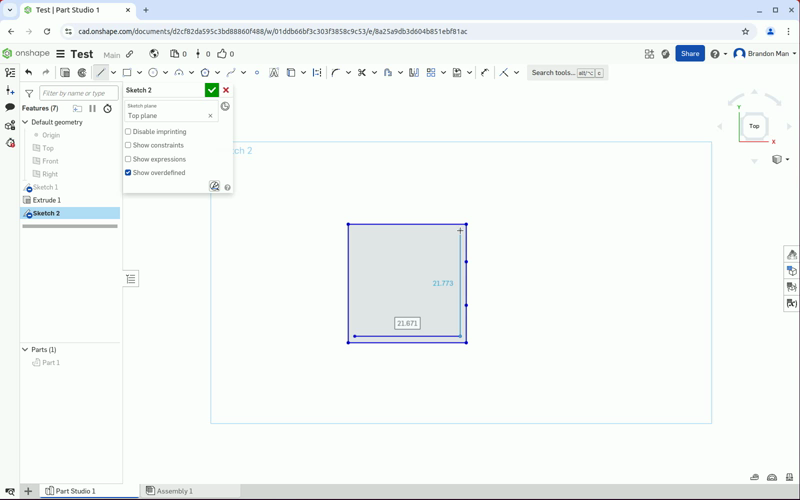
click(460, 230)
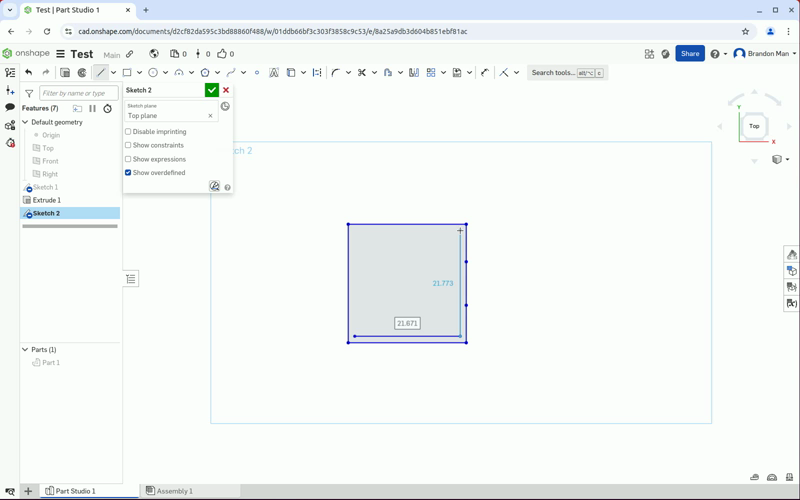
key_up(shift)
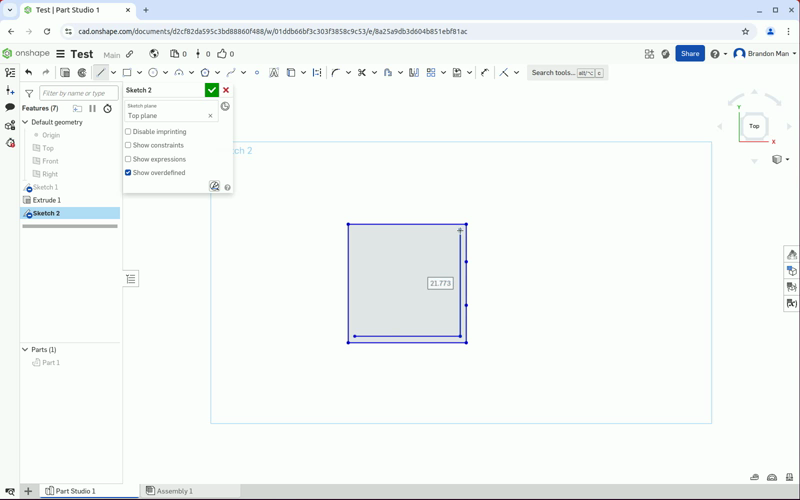
key_down(shift)
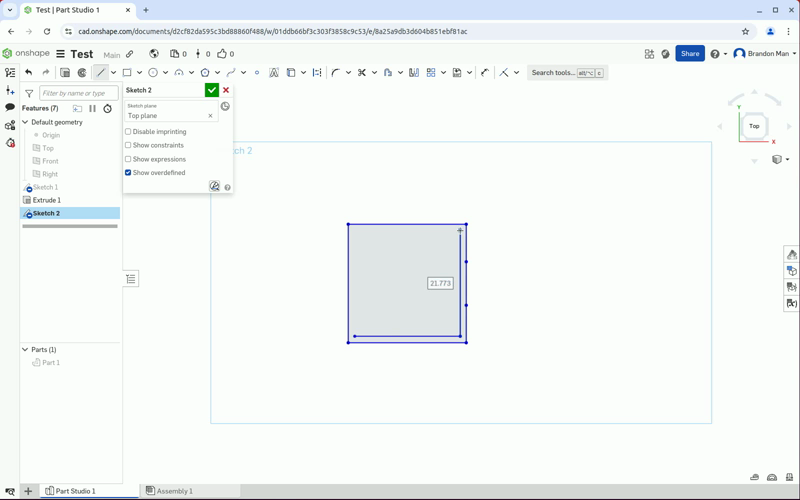
mouse_move(354, 230)
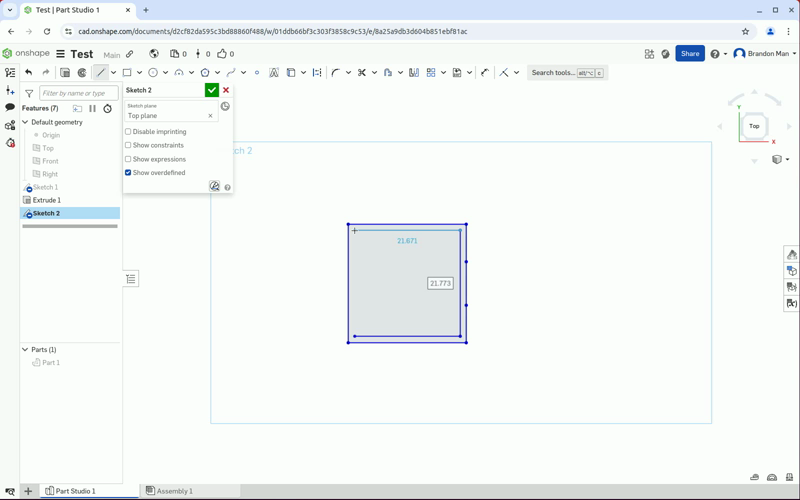
click(354, 230)
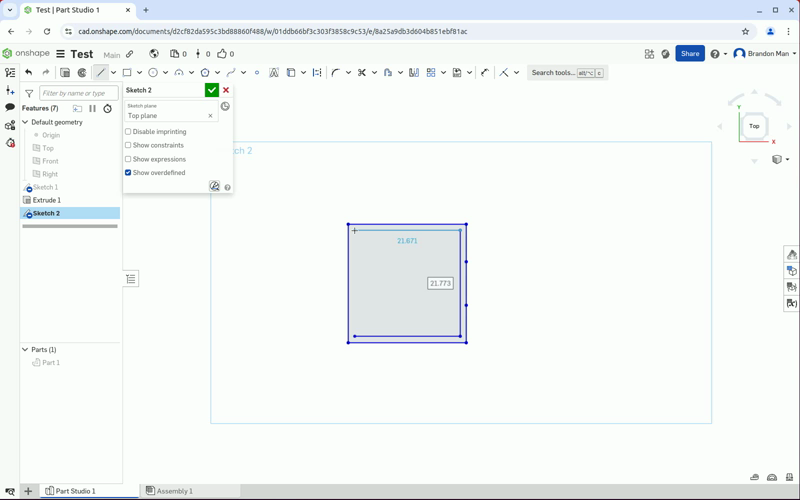
key_up(shift)
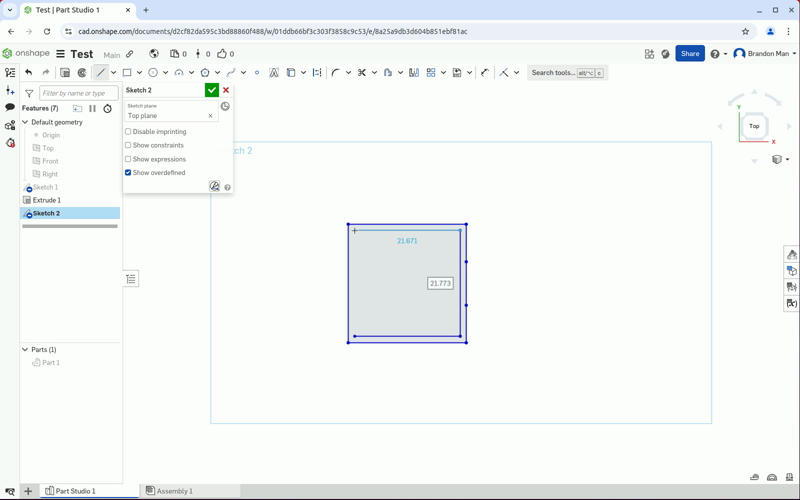
key_down(shift)
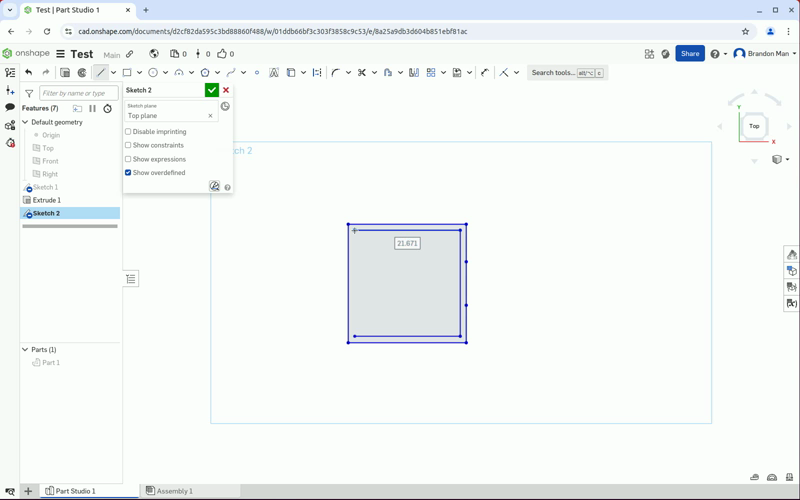
mouse_move(354, 336)
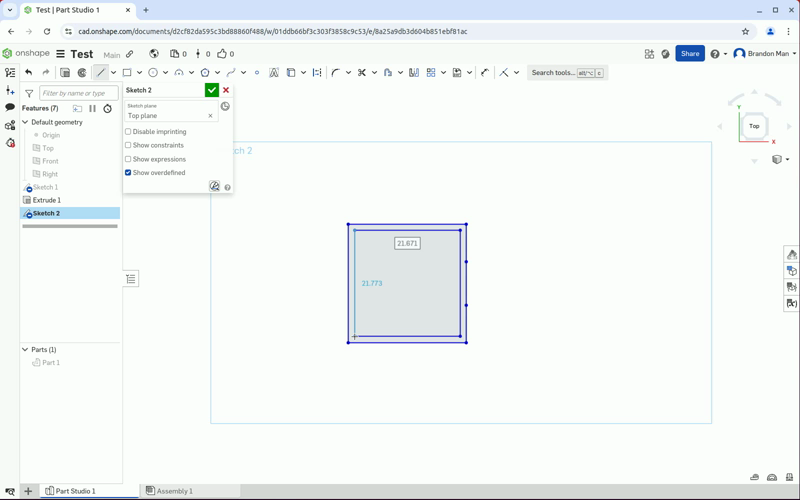
key_up(shift)
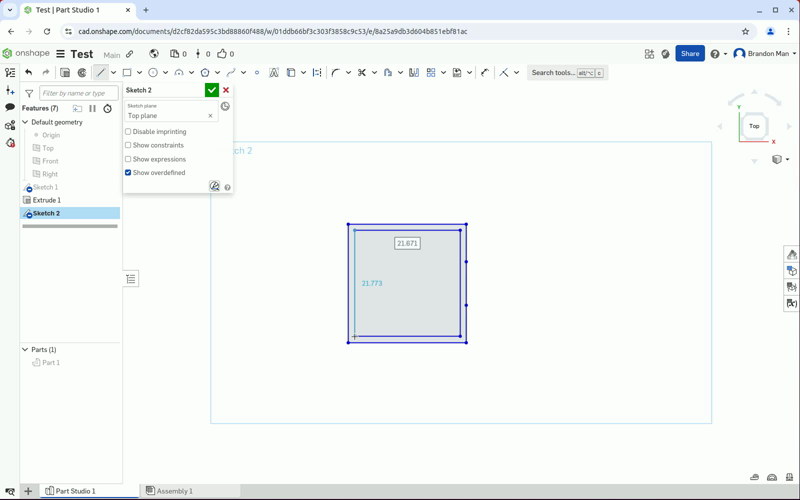
click(354, 336)
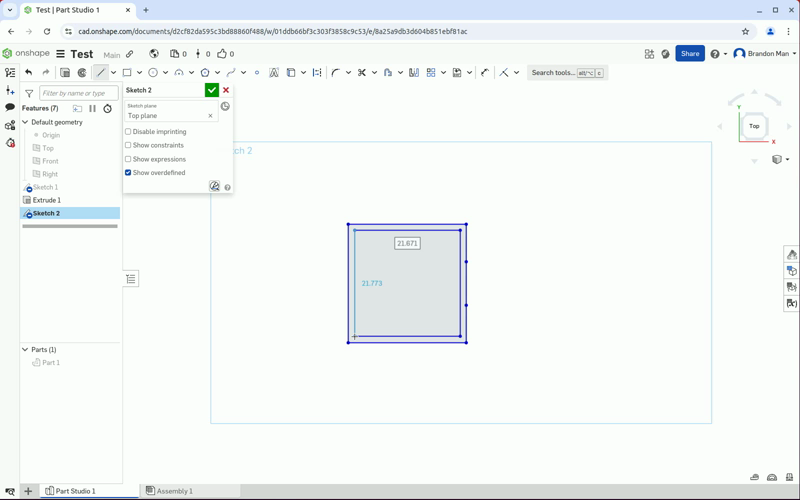
key(esc)
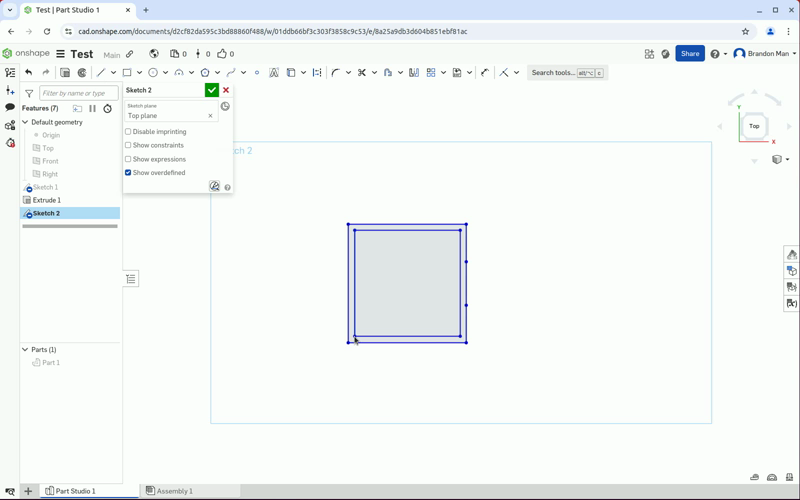
mouse_move(464, 331)
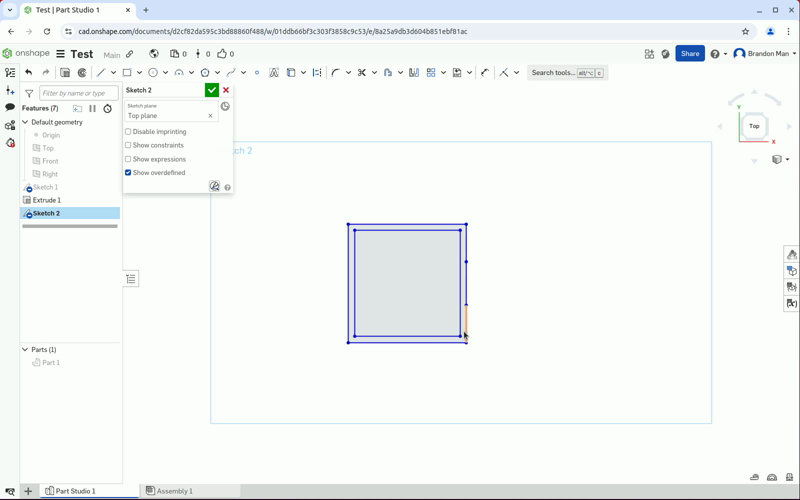
click(464, 331)
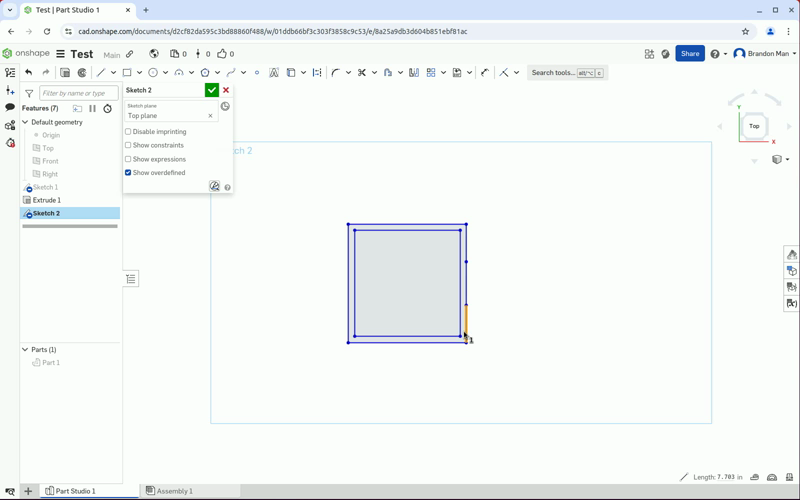
mouse_move(73, 352)
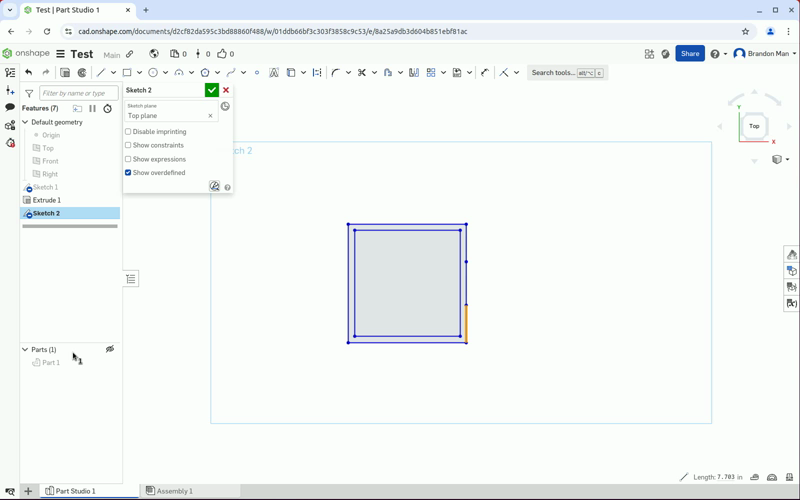
key(shift+y)
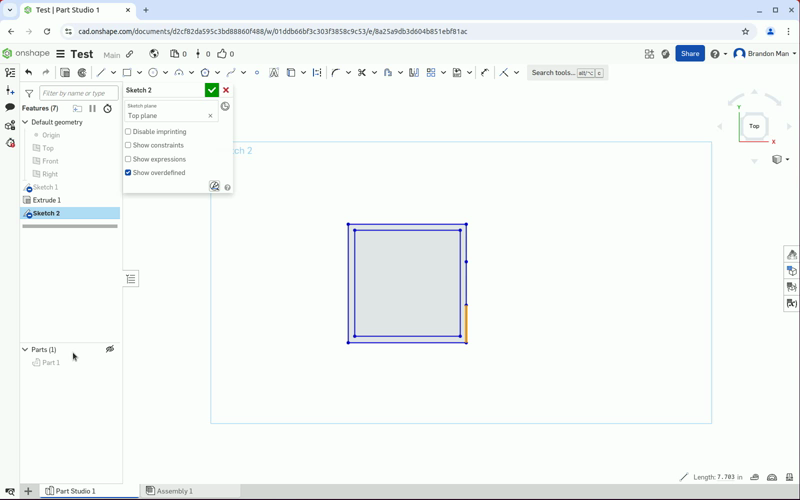
key(shift+e)
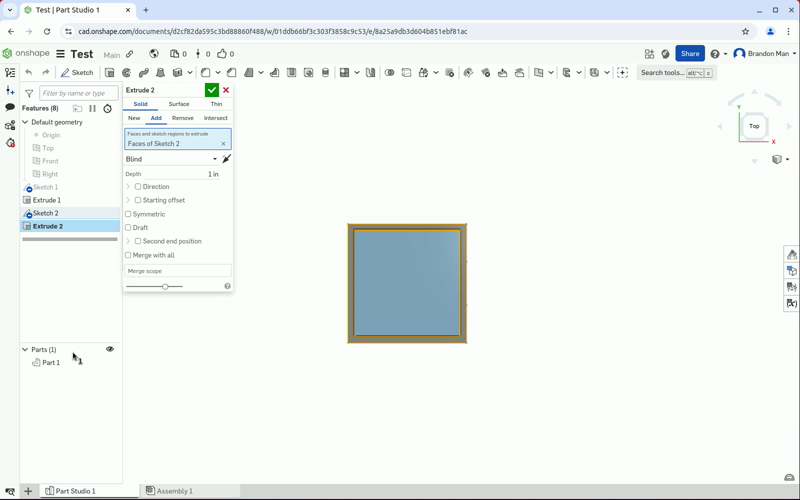
mouse_move(143, 106)
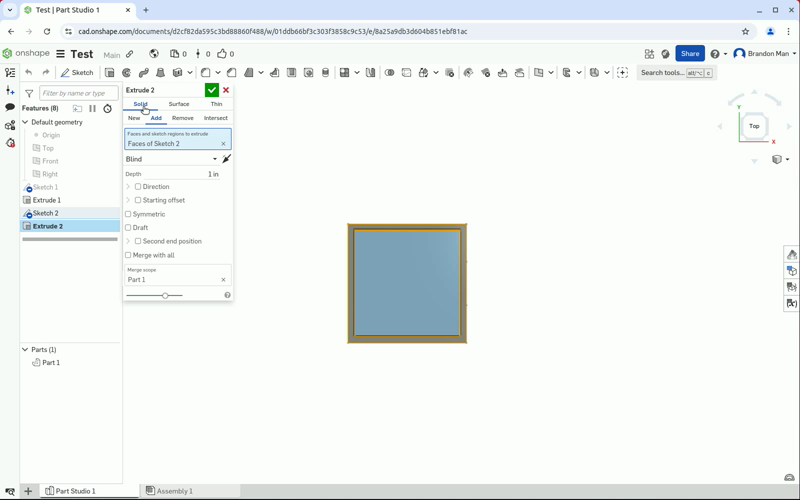
click(143, 106)
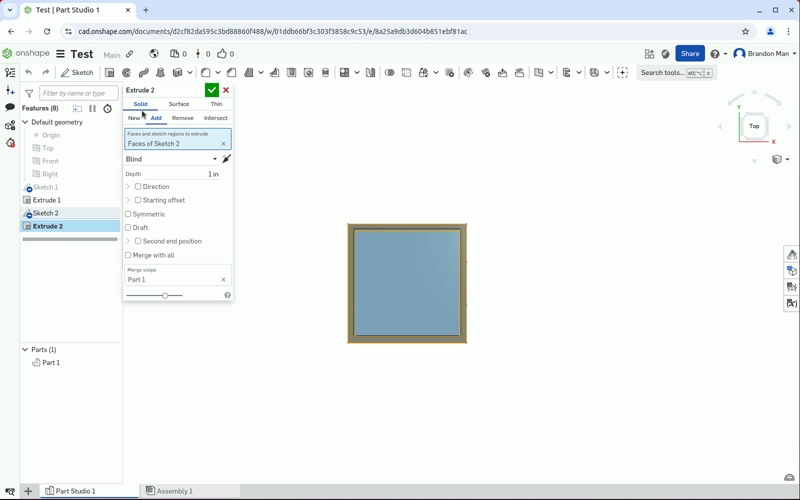
mouse_move(137, 120)
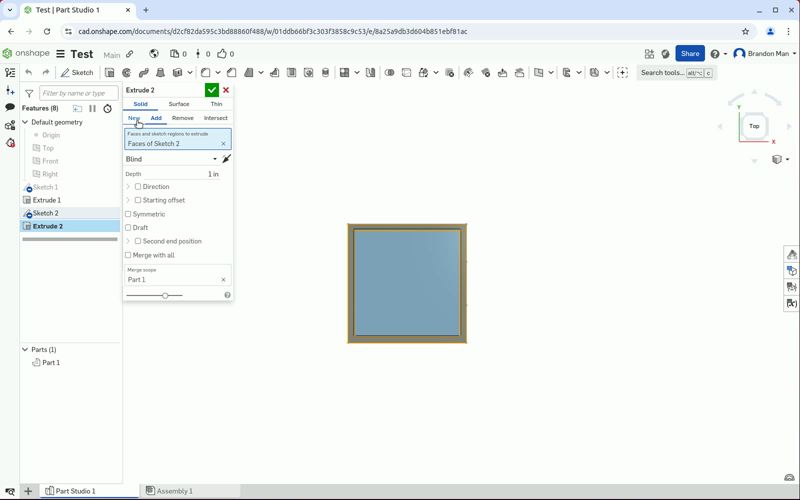
click(137, 120)
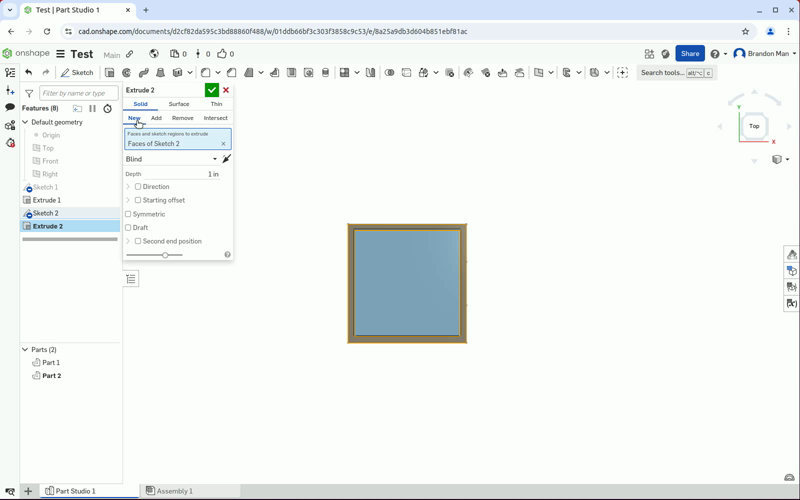
key(tab, 4)
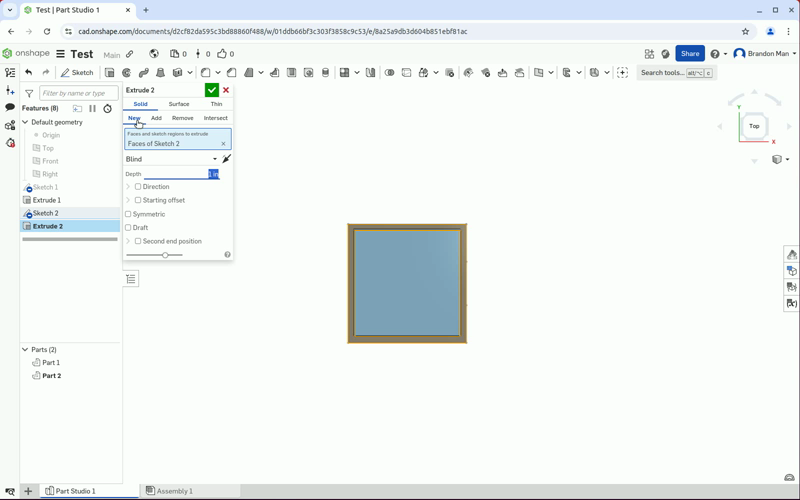
text(1.685)
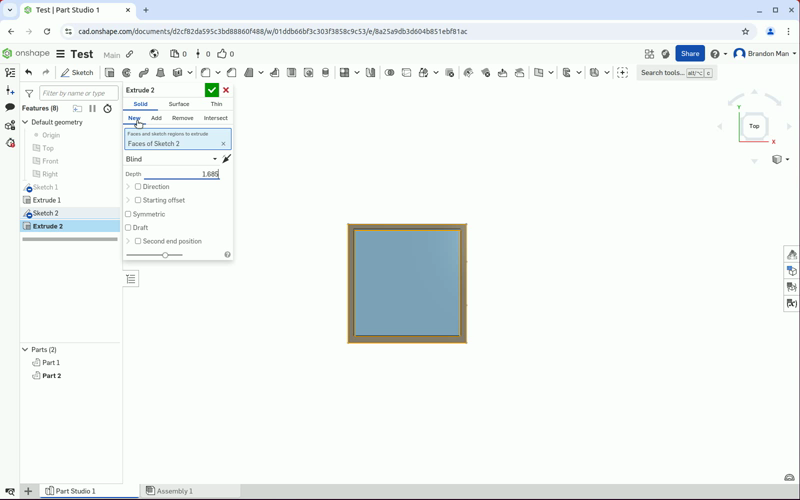
key(enter)
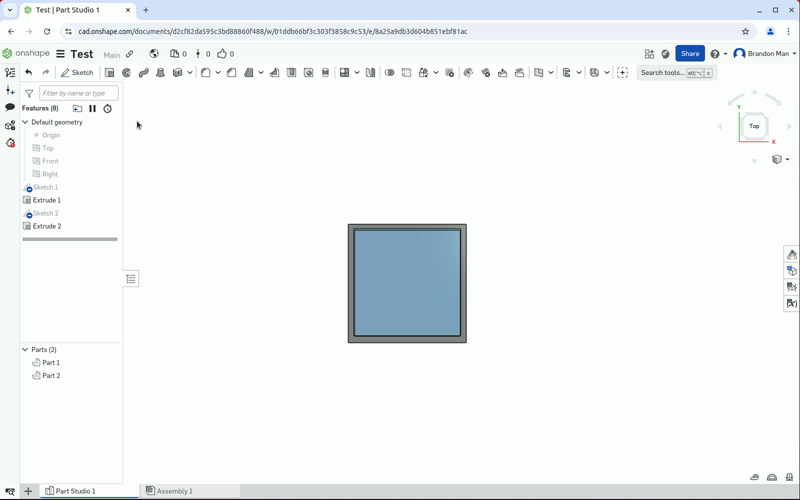
key(shift+h)
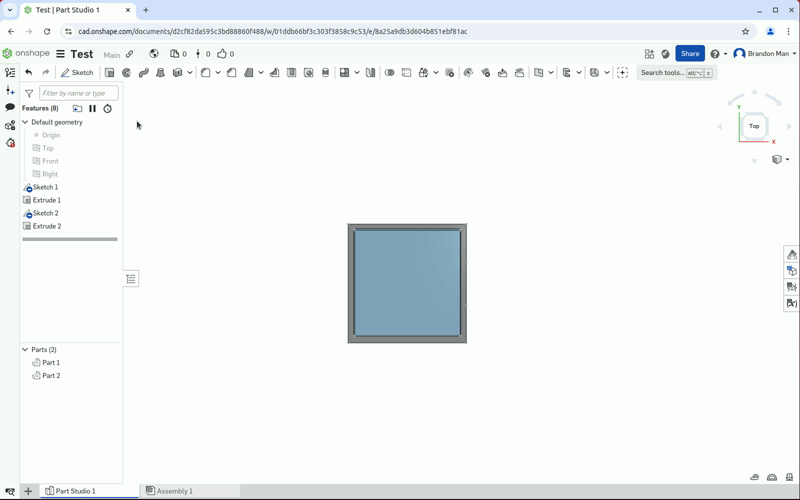
key(shift+h)
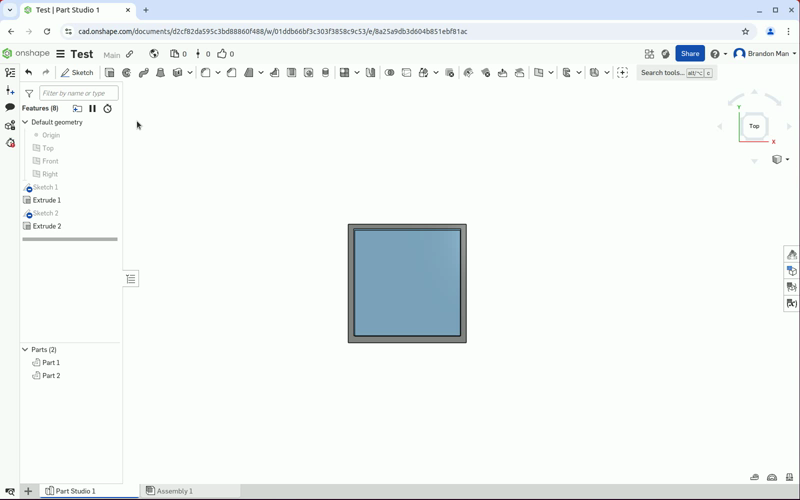
mouse_move(73, 189)
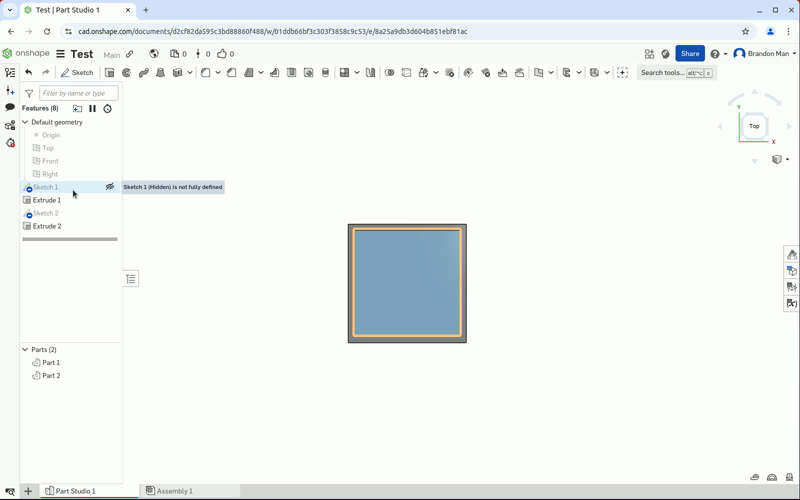
click(73, 189)
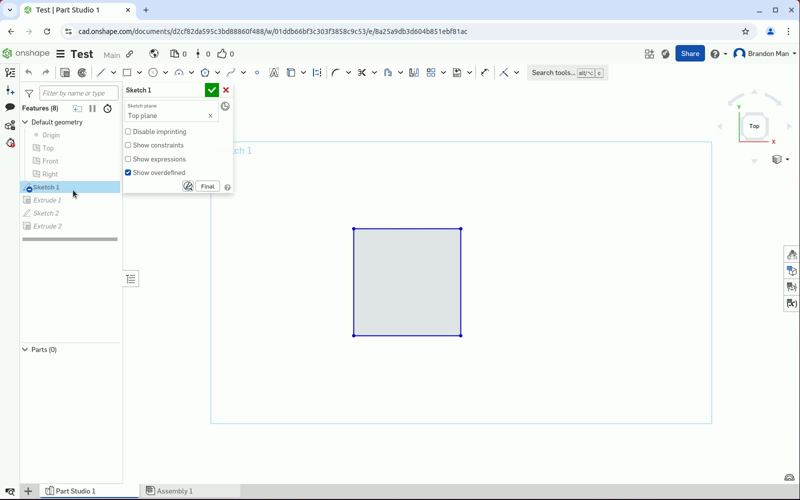
mouse_move(229, 92)
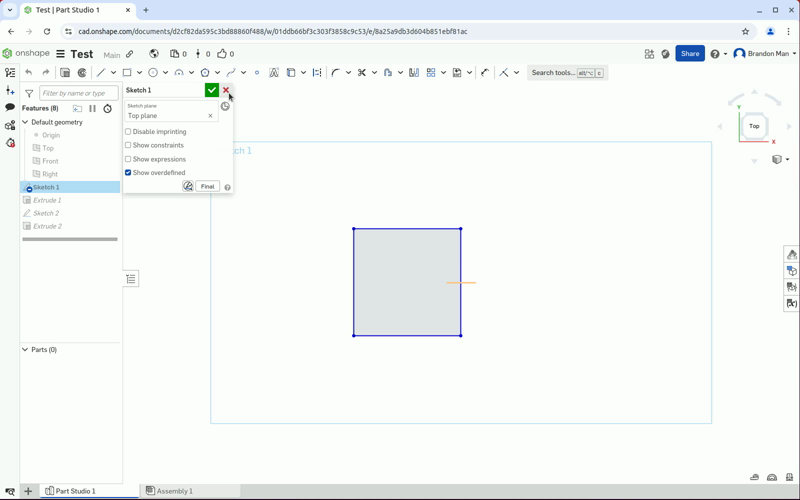
click(229, 92)
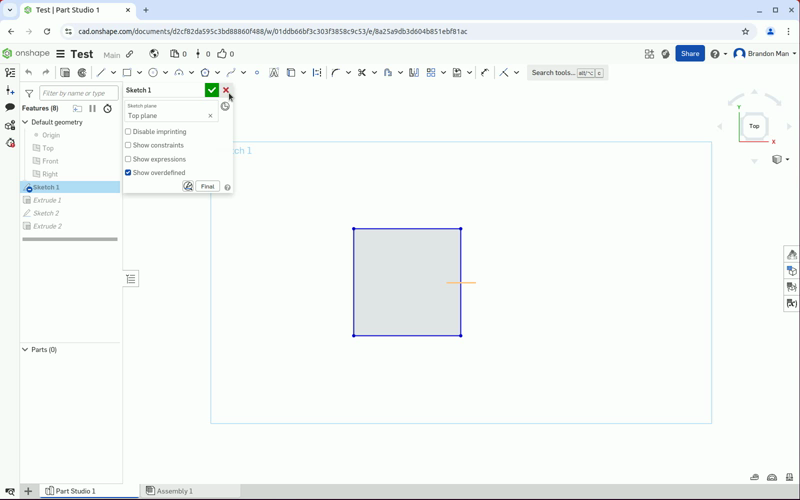
key(shift+s)
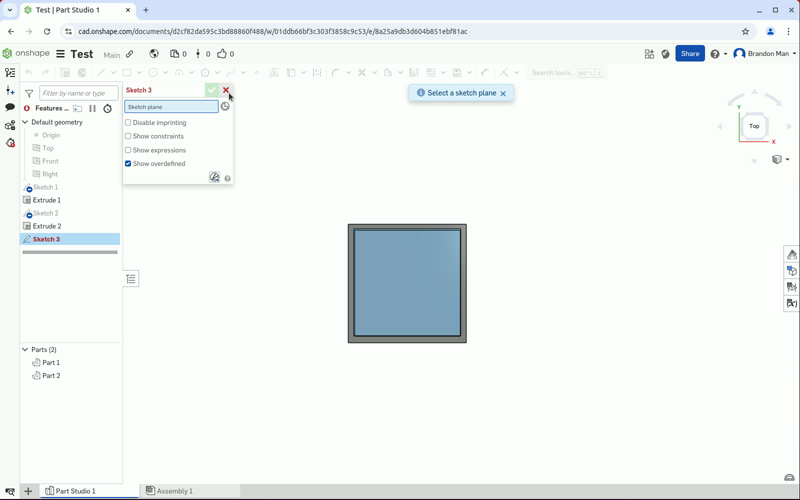
mouse_move(73, 150)
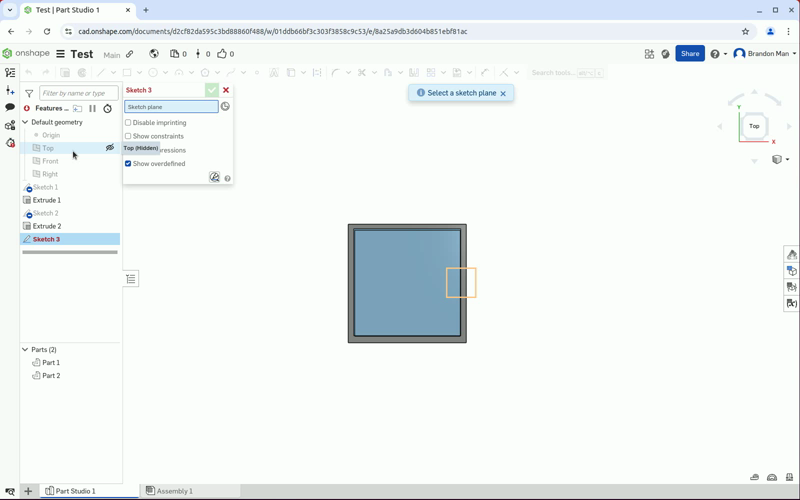
click(73, 150)
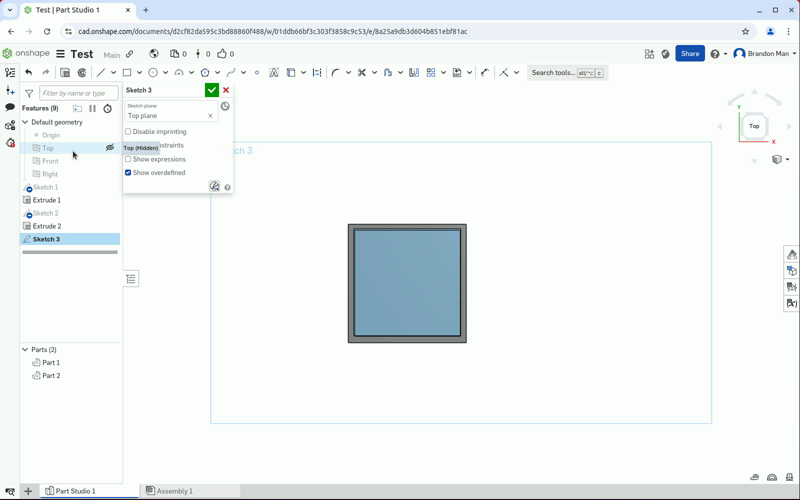
mouse_move(73, 352)
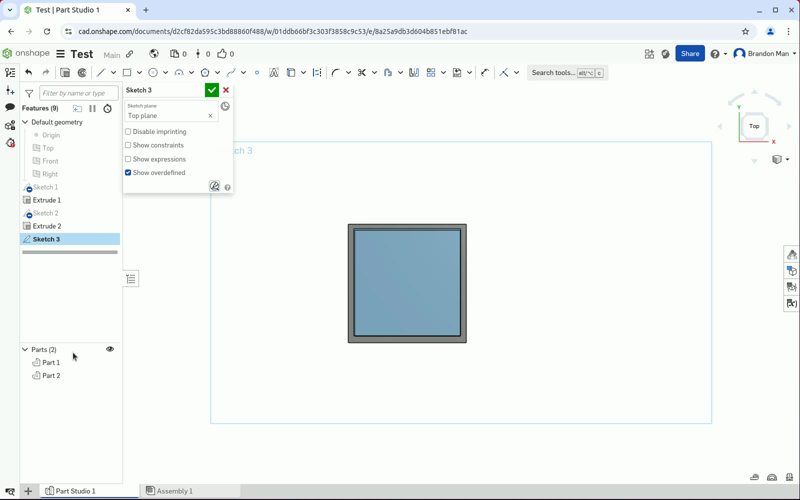
key(y)
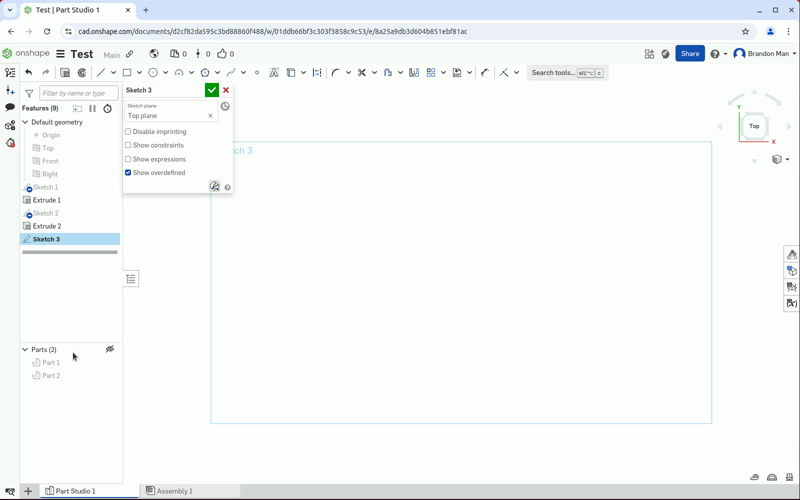
key(l)
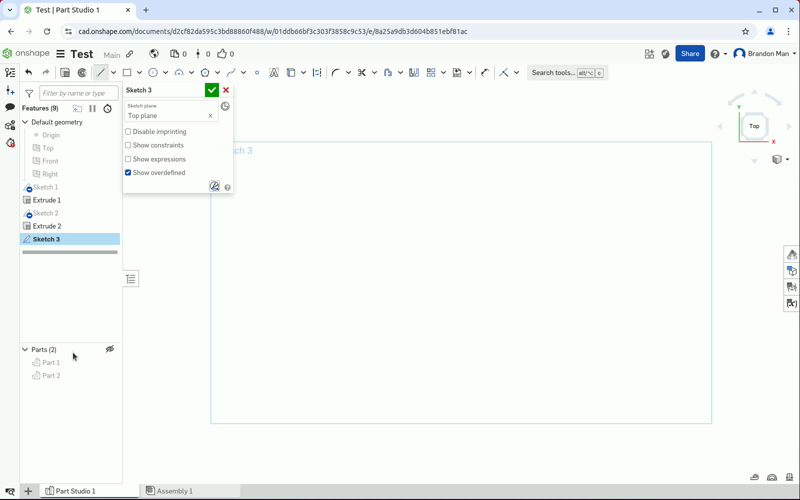
key_down(shift)
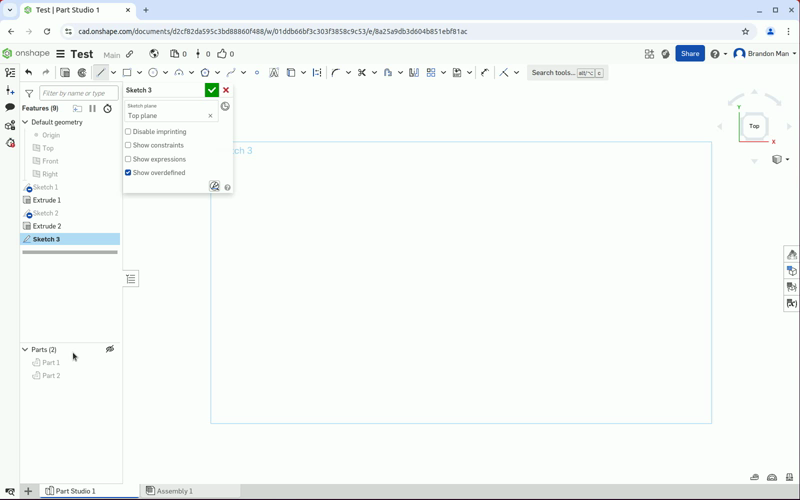
mouse_move(348, 342)
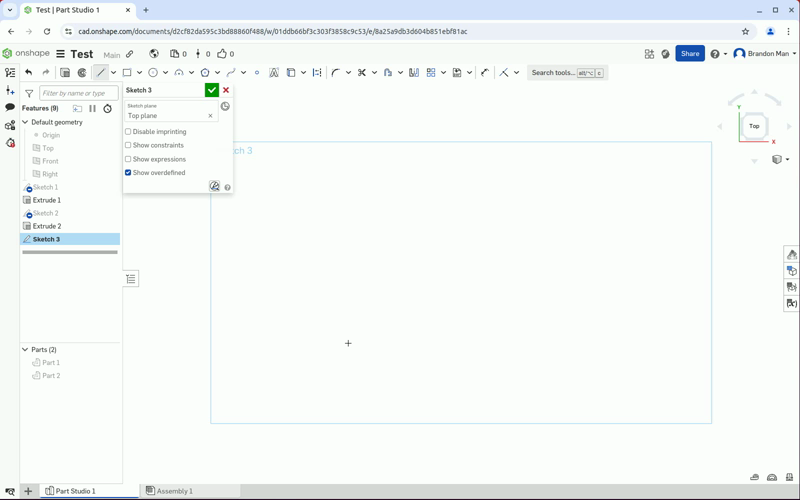
click(348, 342)
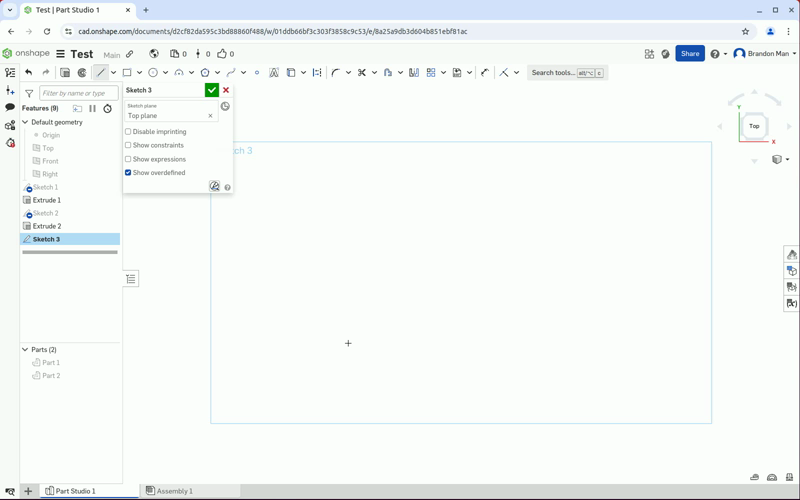
key_up(shift)
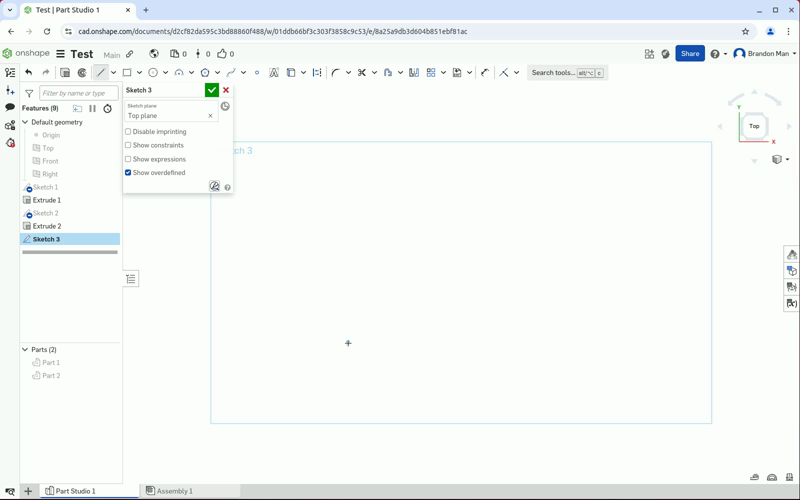
key_down(shift)
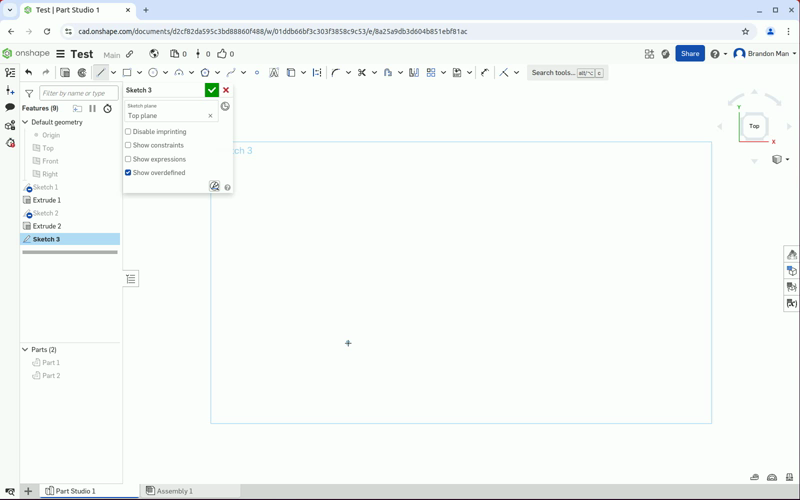
mouse_move(466, 342)
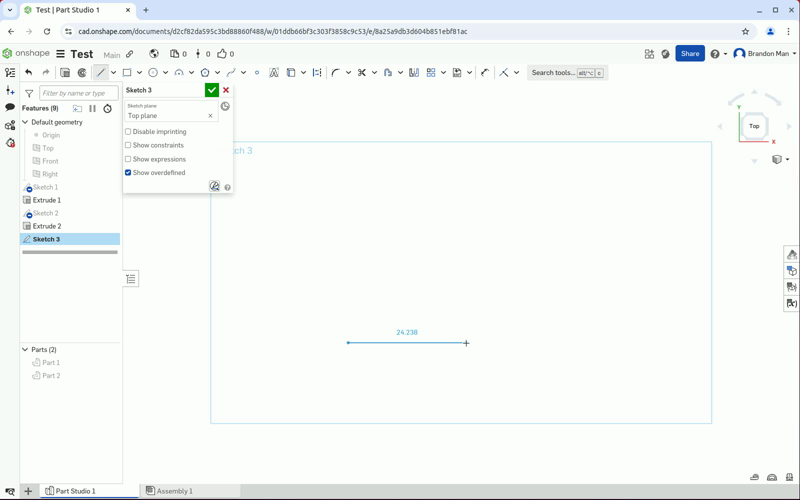
click(466, 342)
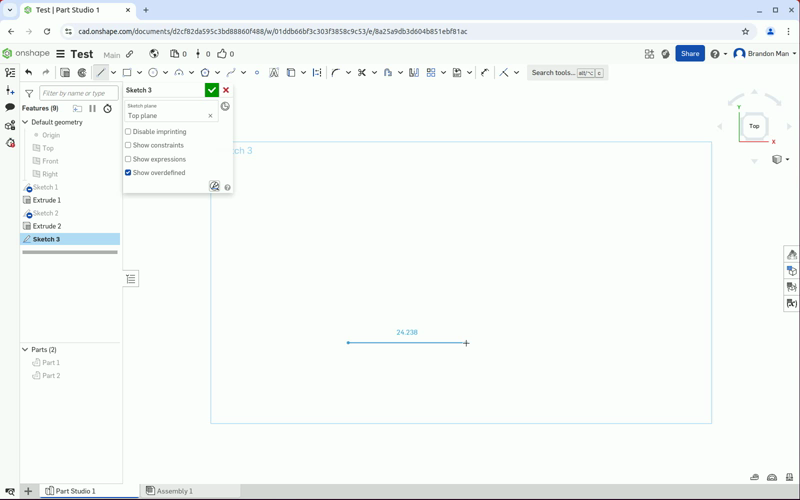
key_up(shift)
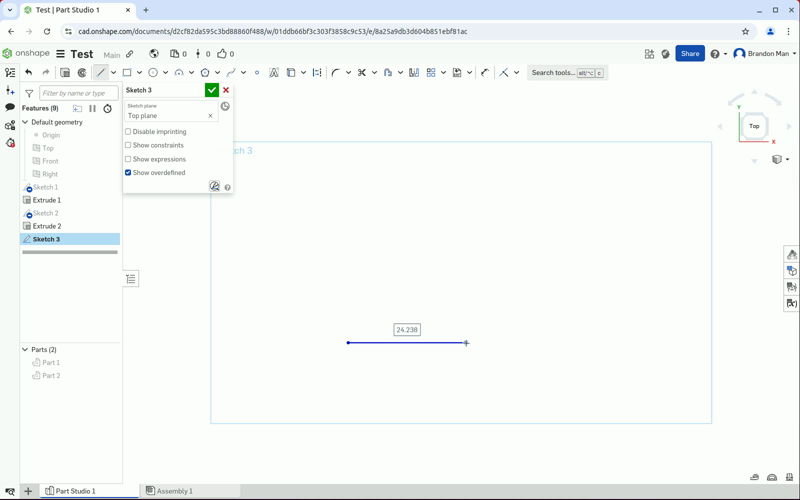
key_down(shift)
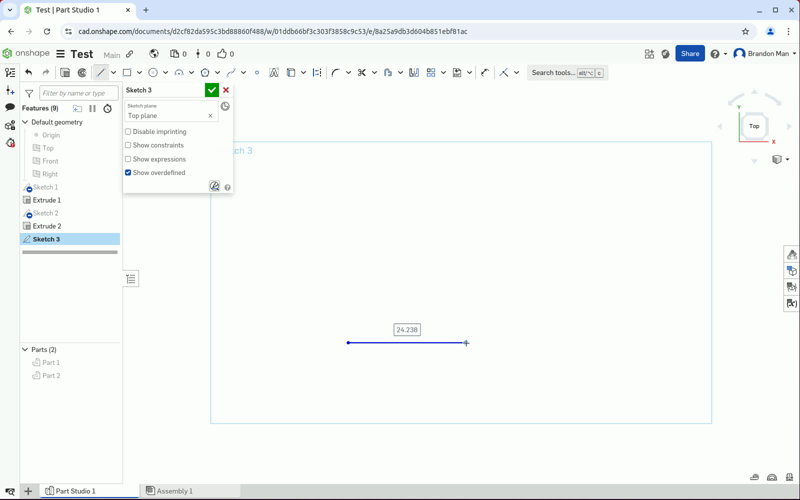
mouse_move(496, 342)
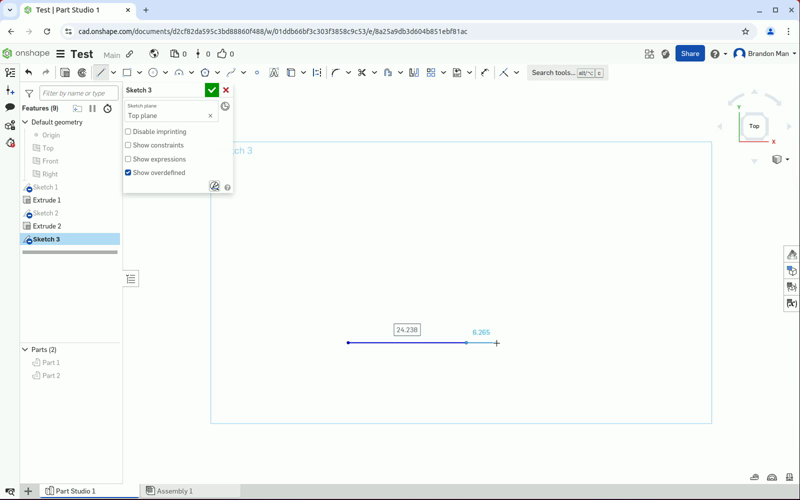
mouse_move(466, 305)
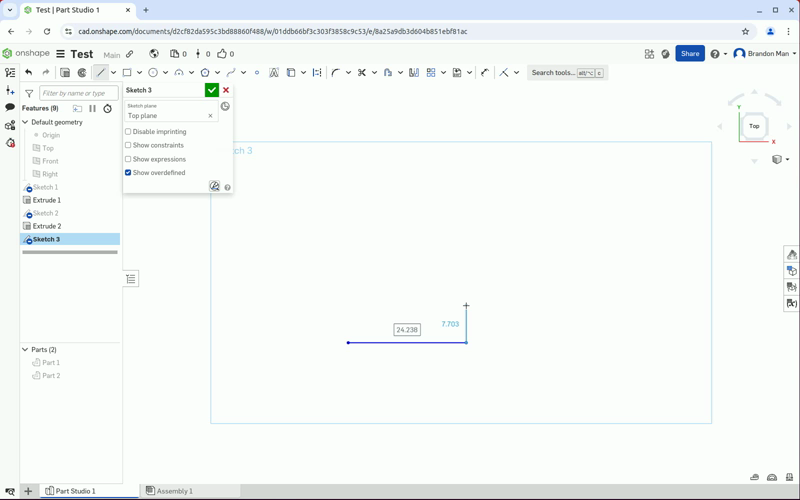
click(466, 305)
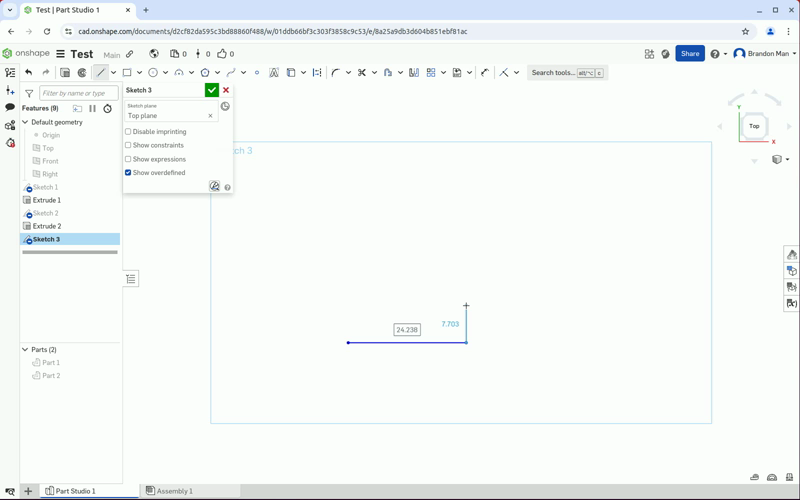
key_up(shift)
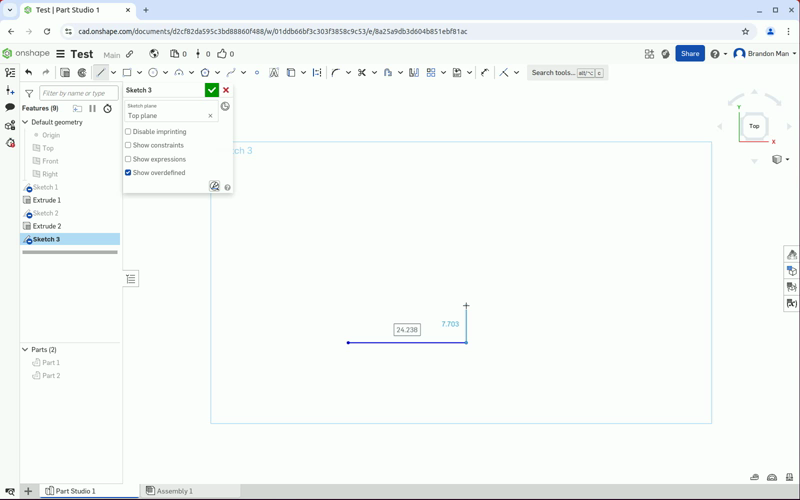
key_down(shift)
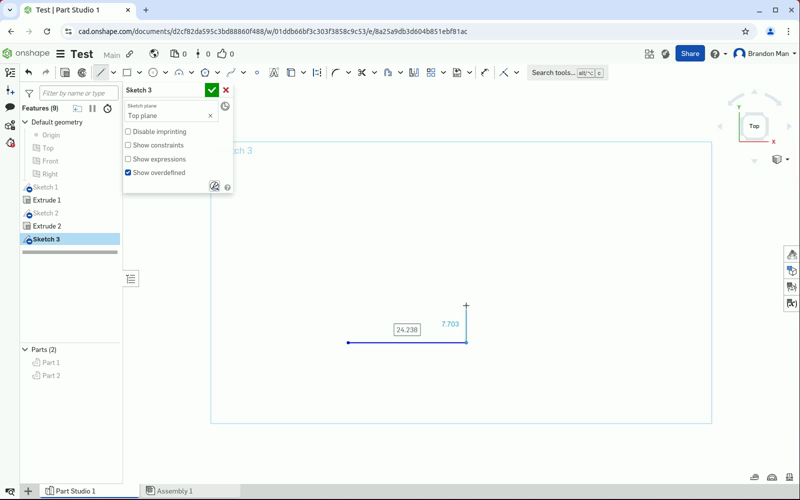
mouse_move(496, 305)
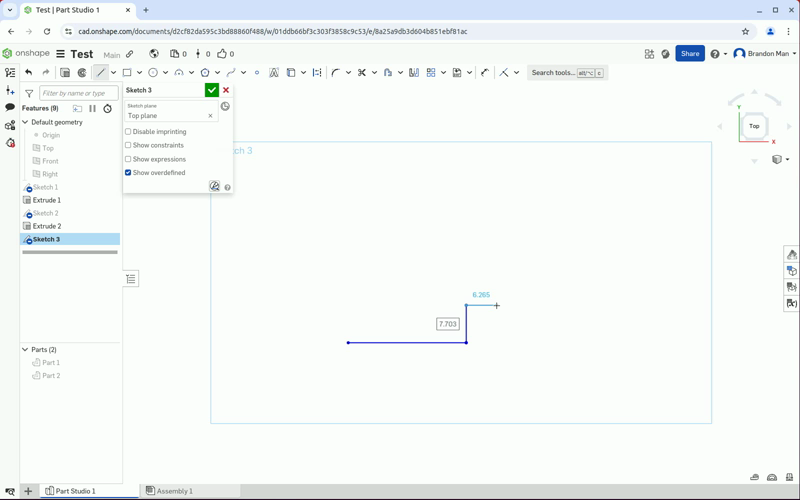
mouse_move(466, 261)
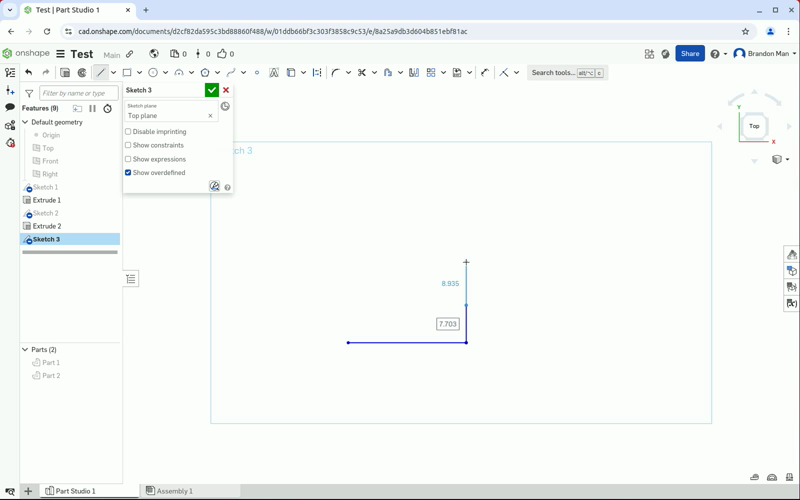
click(466, 261)
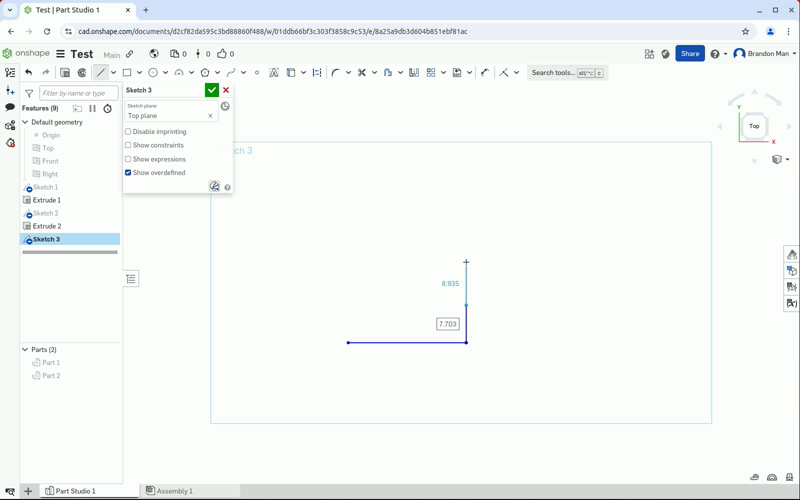
key_up(shift)
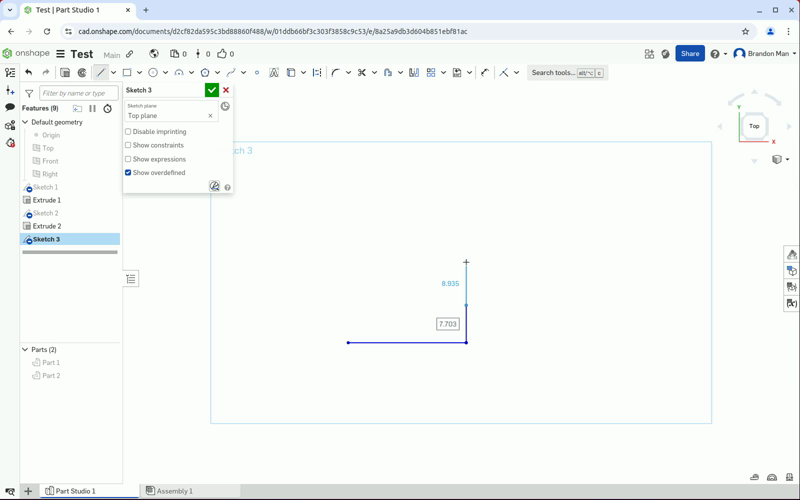
key_down(shift)
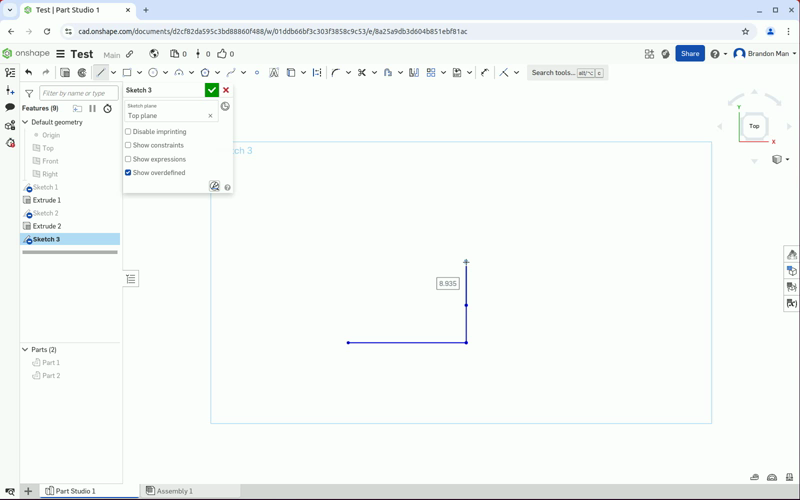
mouse_move(496, 261)
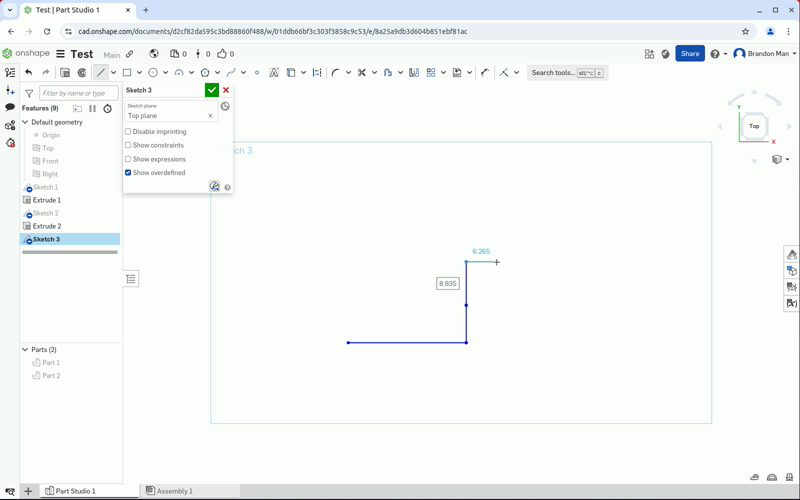
mouse_move(466, 224)
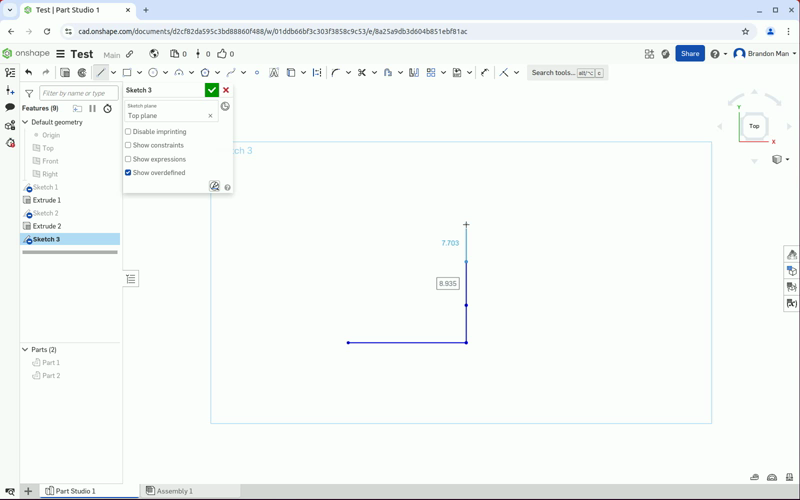
click(466, 224)
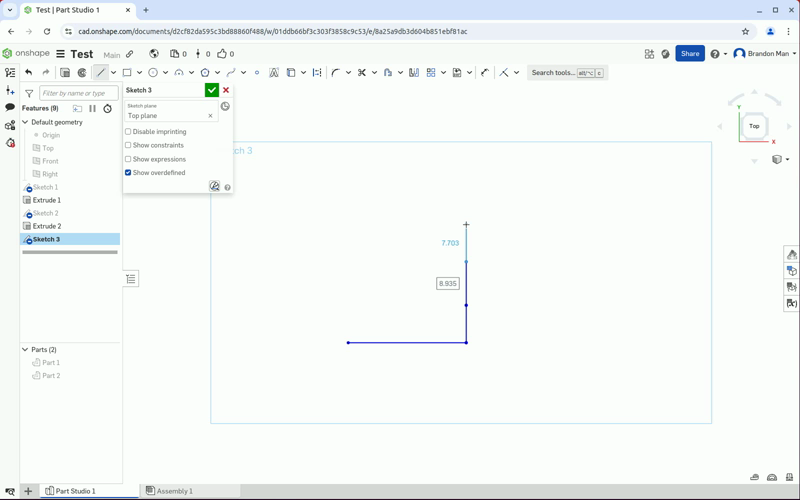
key_up(shift)
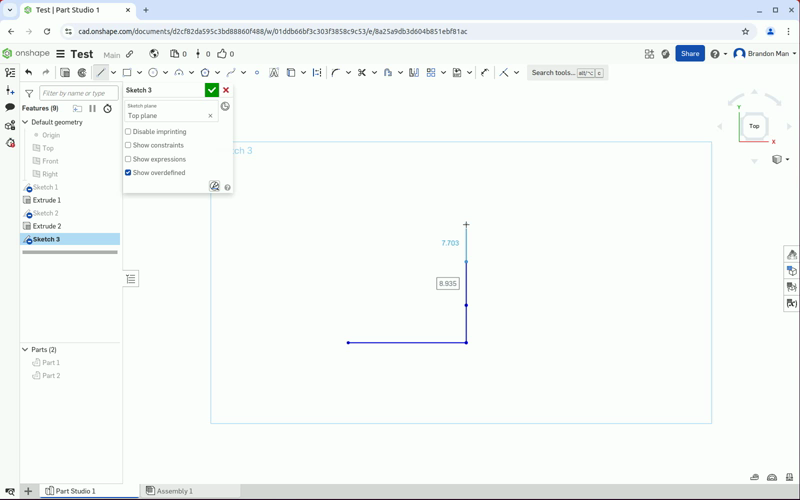
key_down(shift)
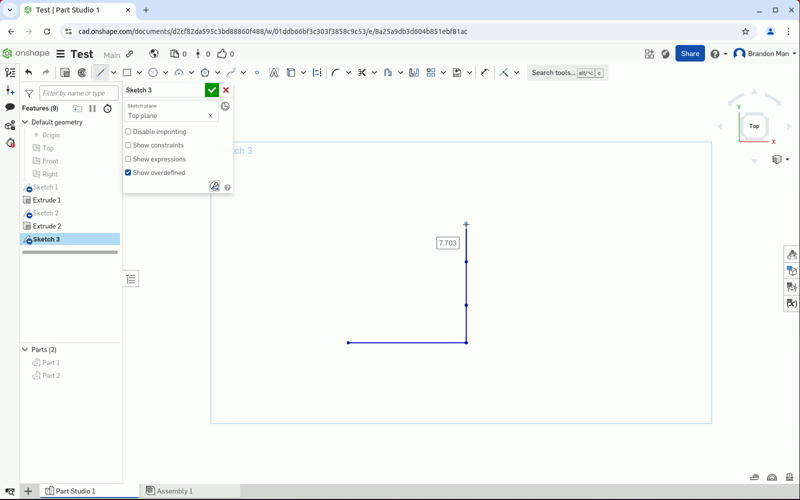
mouse_move(348, 224)
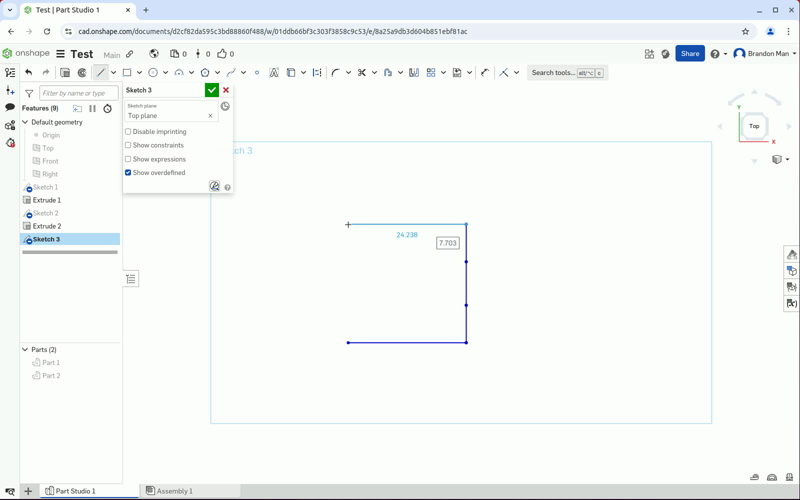
click(348, 224)
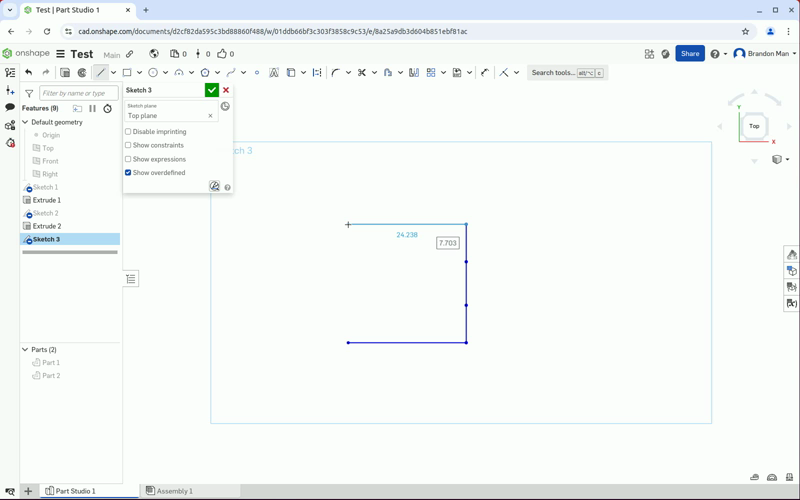
key_up(shift)
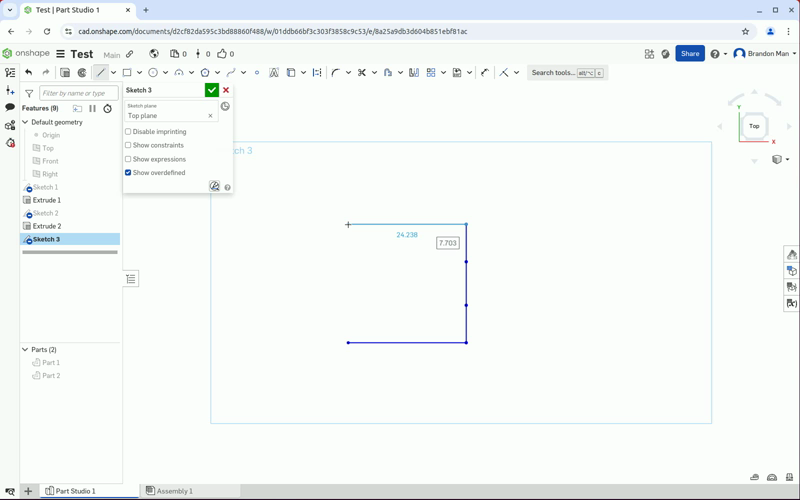
key_down(shift)
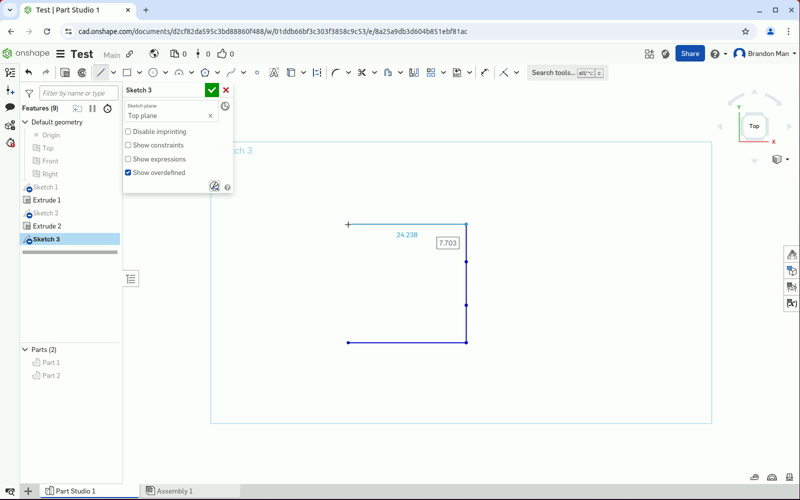
mouse_move(348, 342)
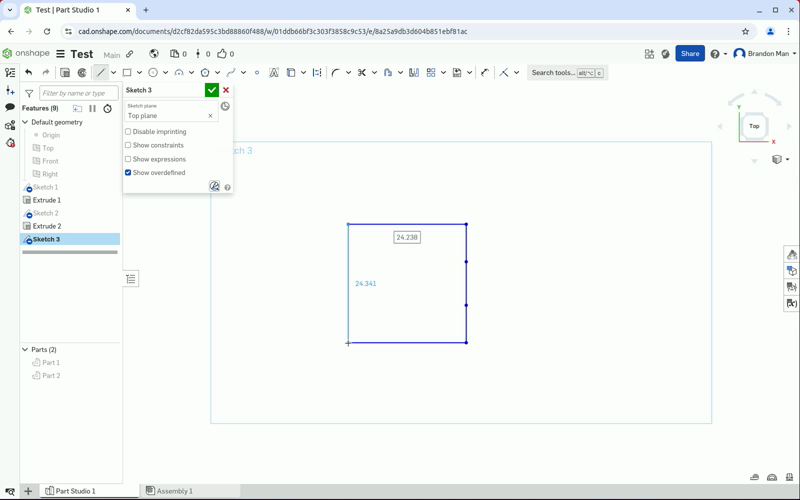
key_up(shift)
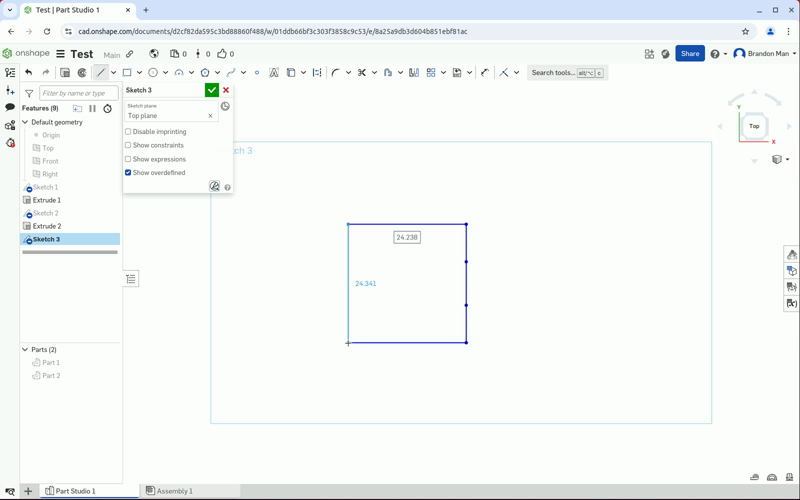
click(348, 342)
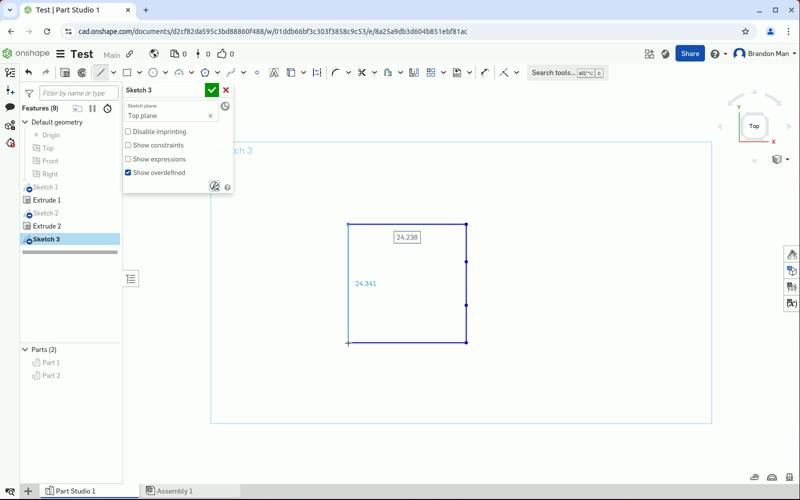
key(esc)
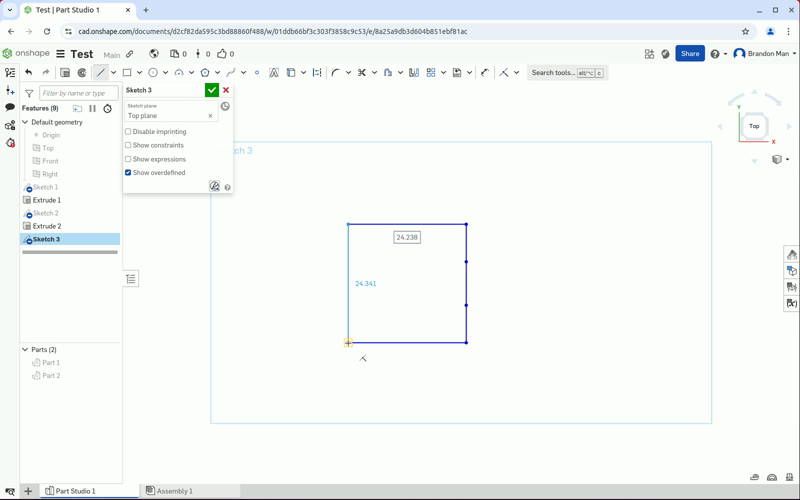
key(l)
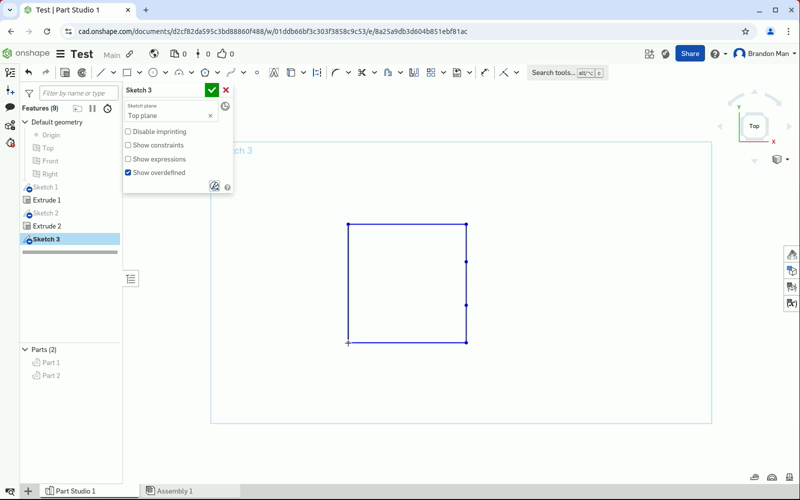
key_down(shift)
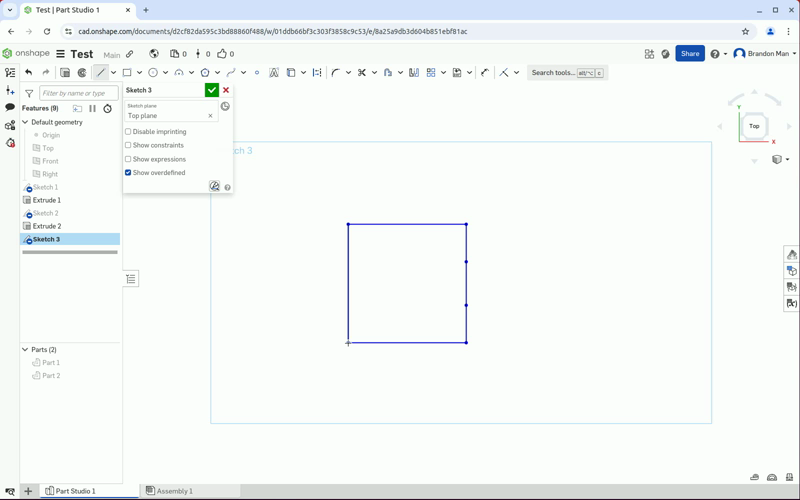
mouse_move(354, 336)
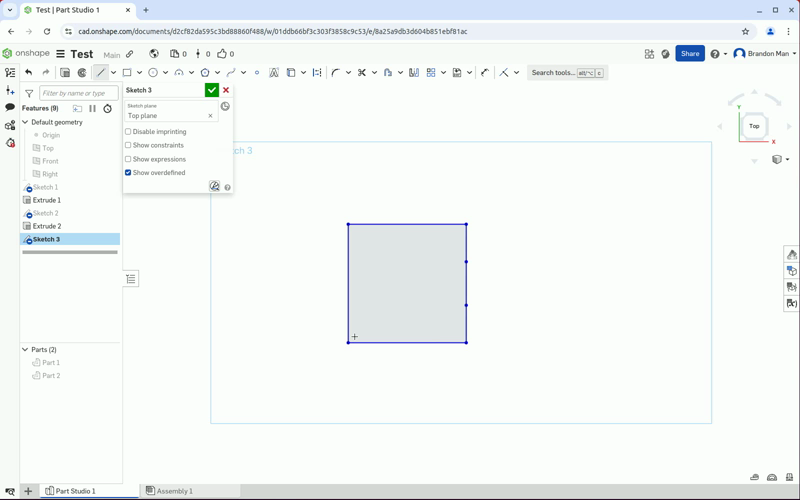
click(354, 336)
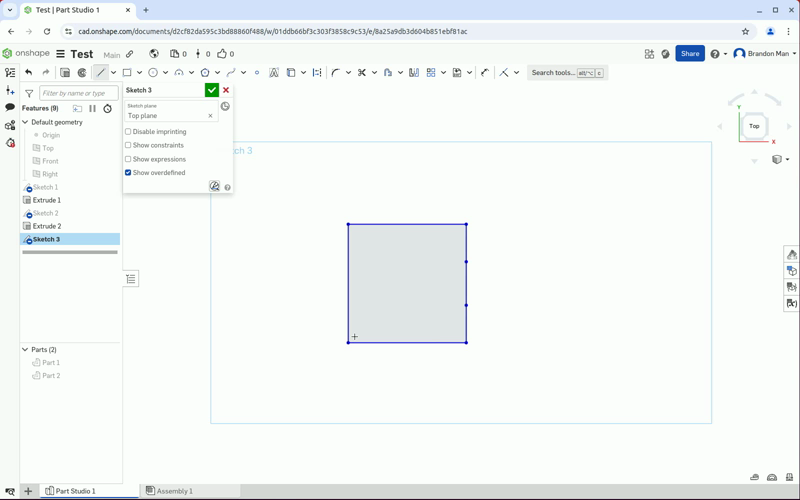
key_up(shift)
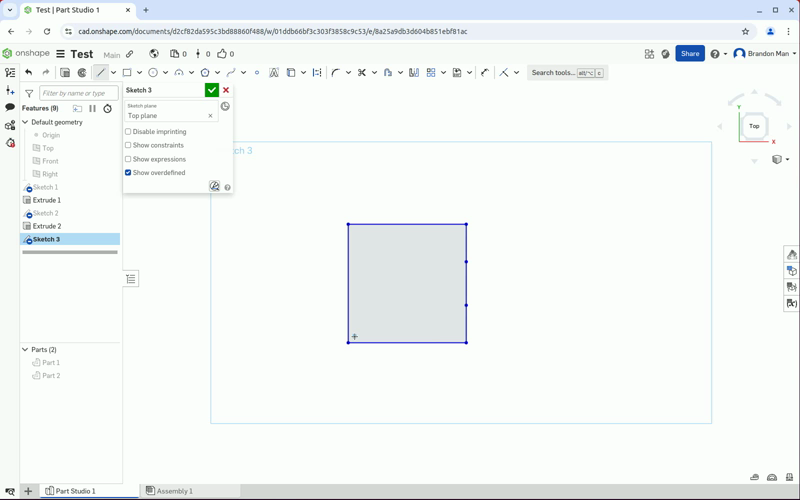
key_down(shift)
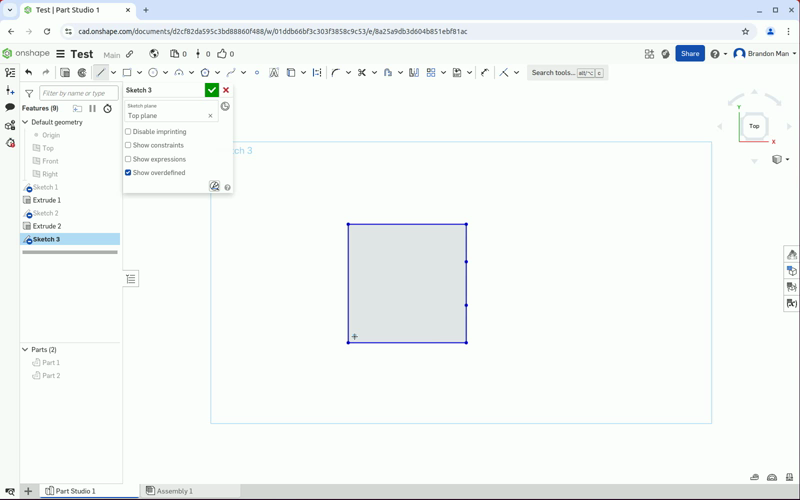
mouse_move(460, 336)
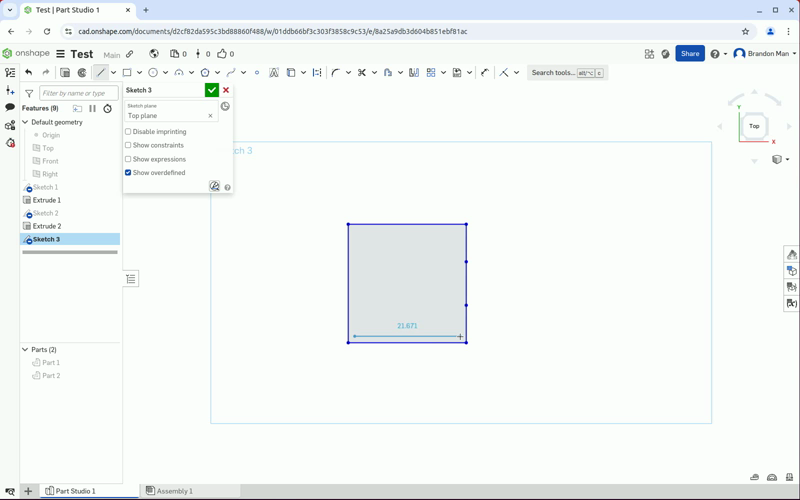
click(460, 336)
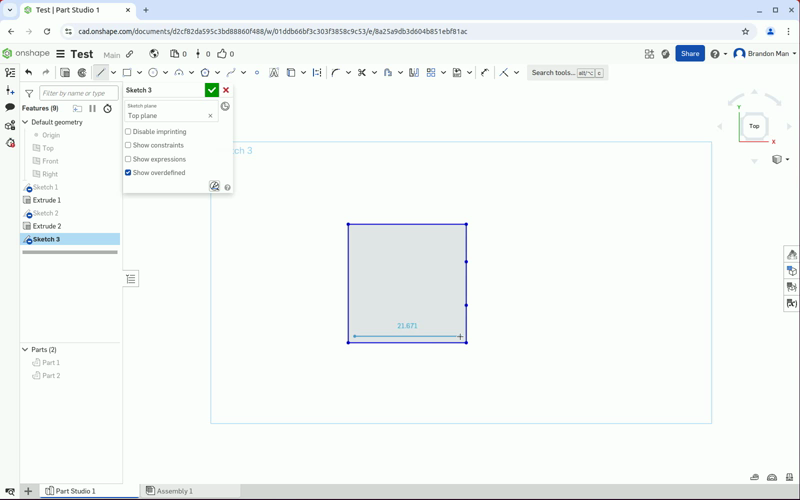
key_up(shift)
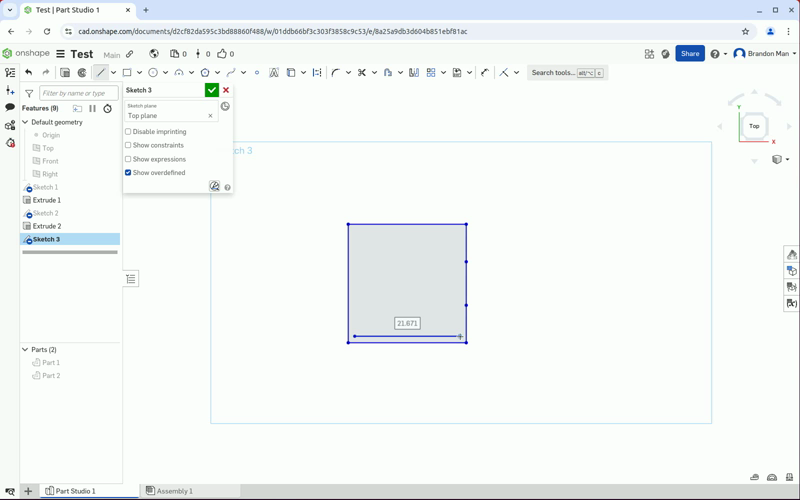
key_down(shift)
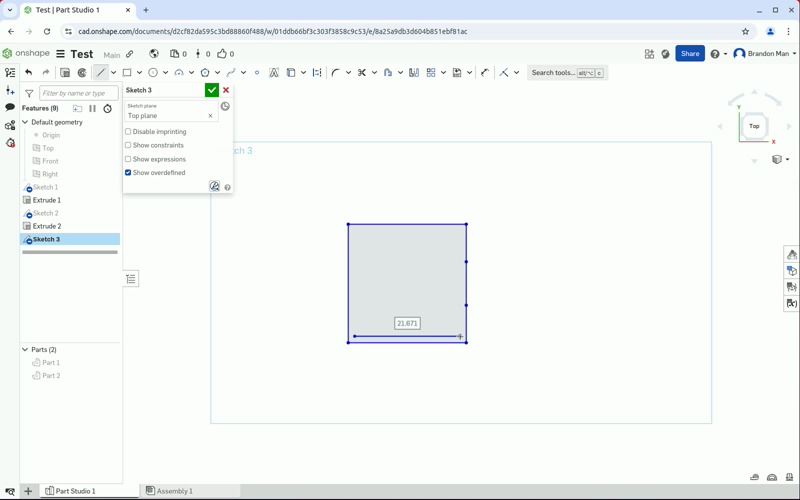
mouse_move(460, 230)
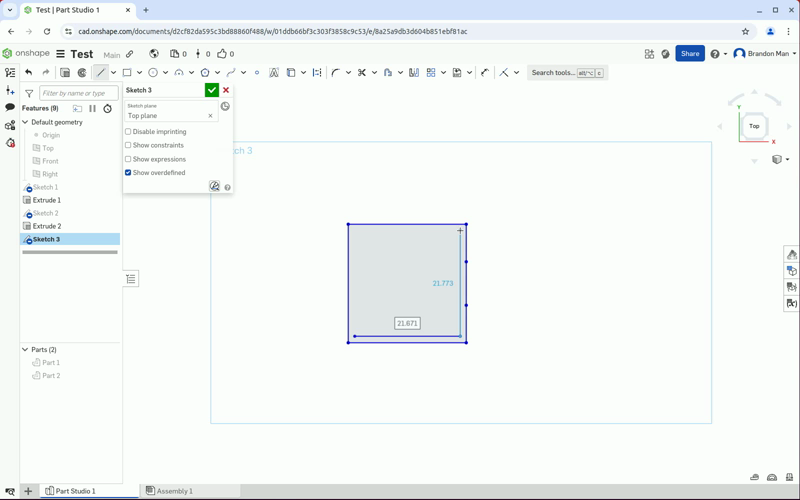
click(460, 230)
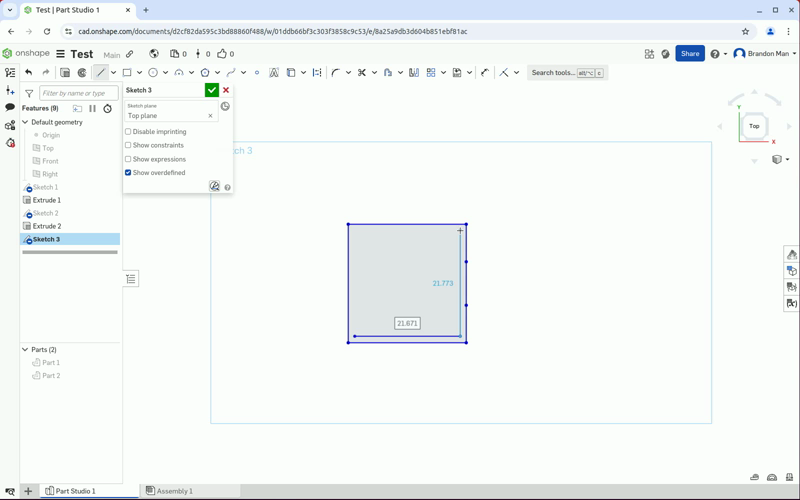
key_up(shift)
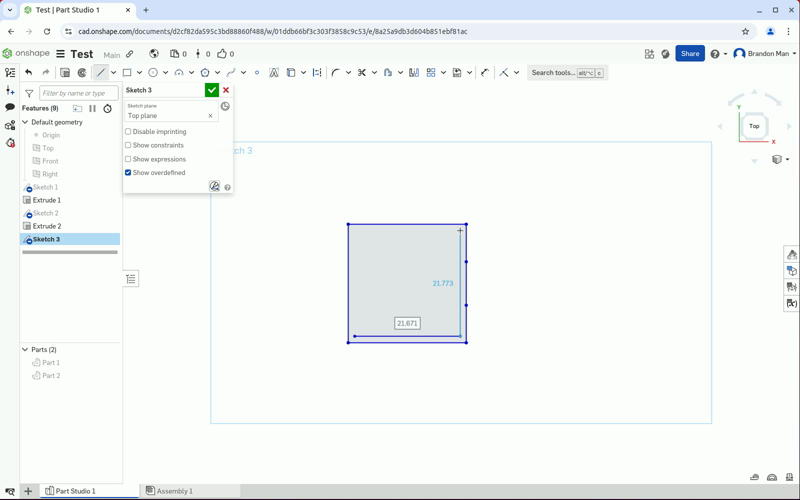
key_down(shift)
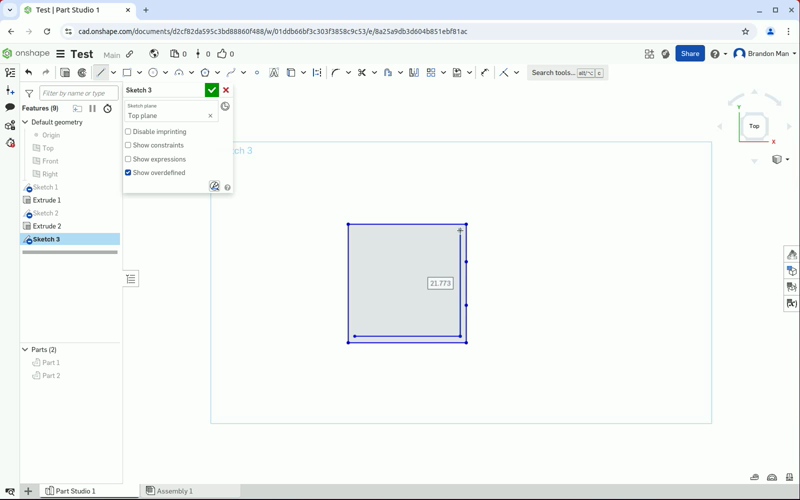
mouse_move(354, 230)
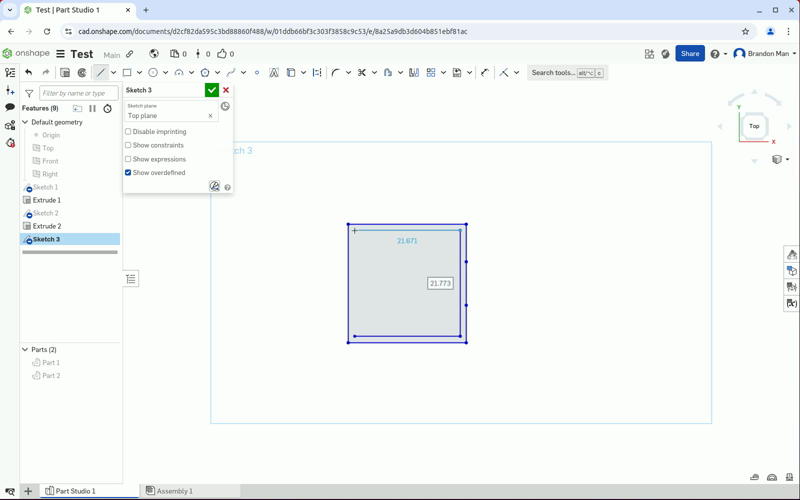
click(354, 230)
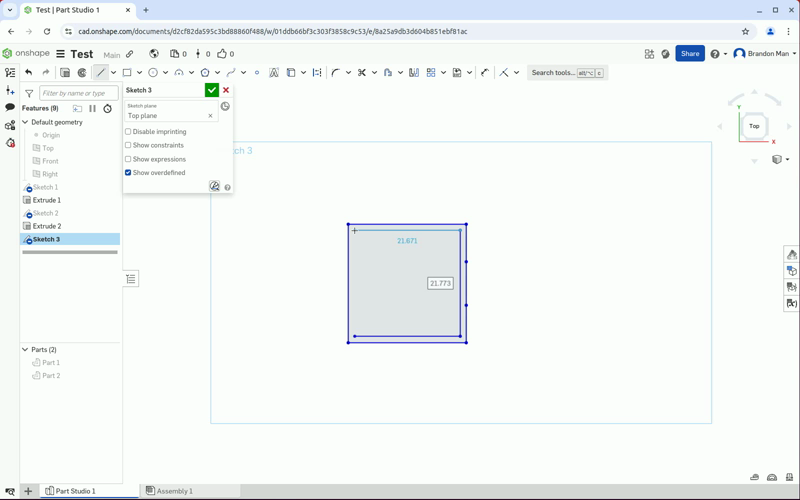
key_up(shift)
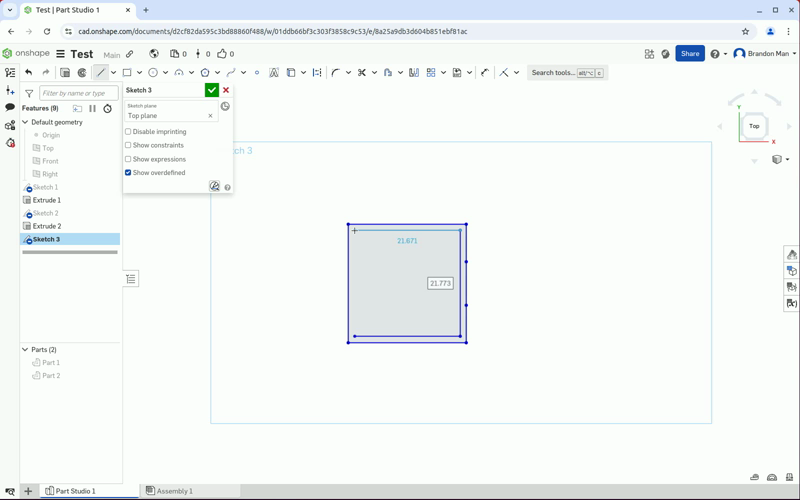
key_down(shift)
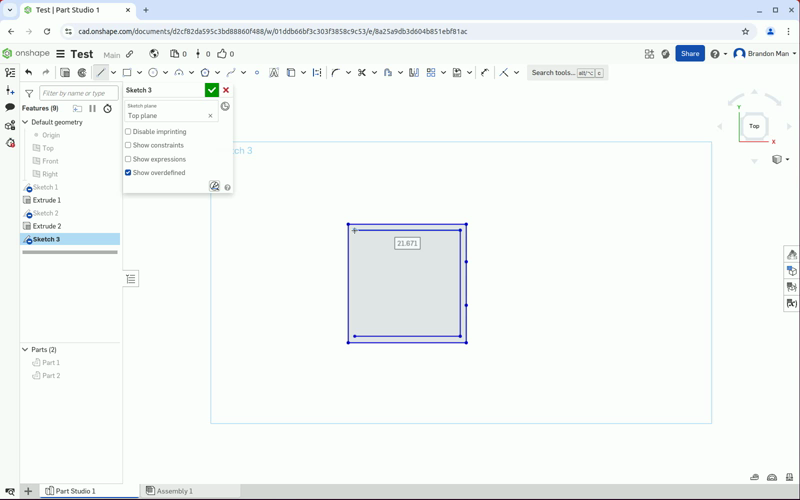
mouse_move(354, 336)
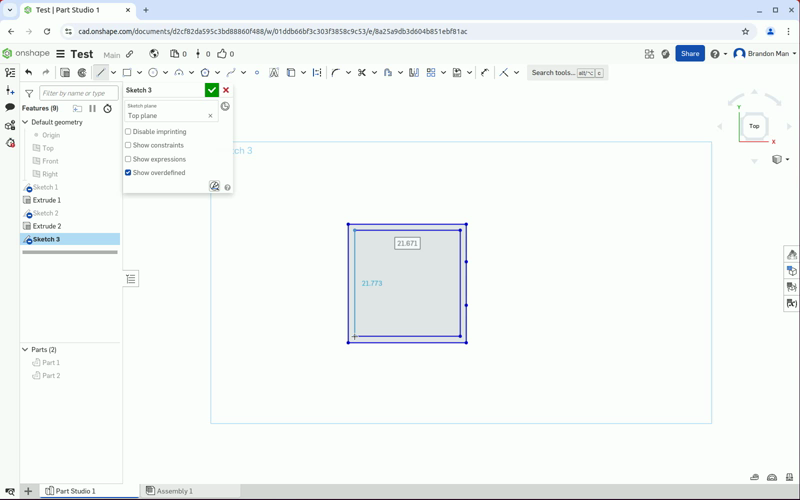
key_up(shift)
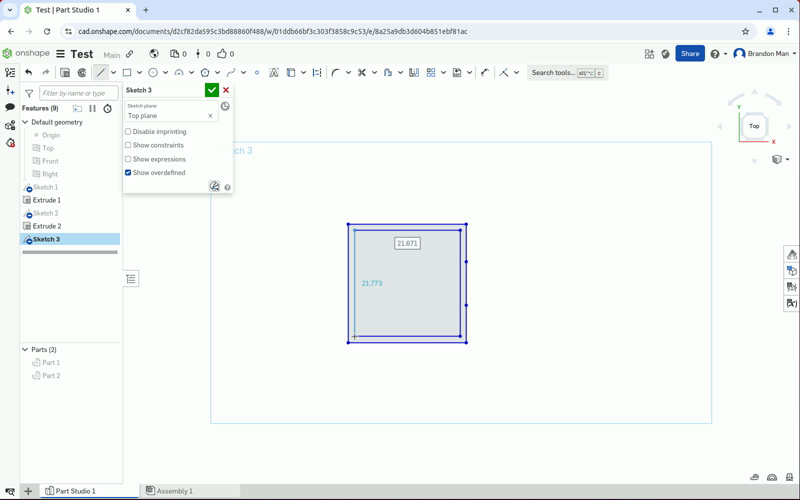
click(354, 336)
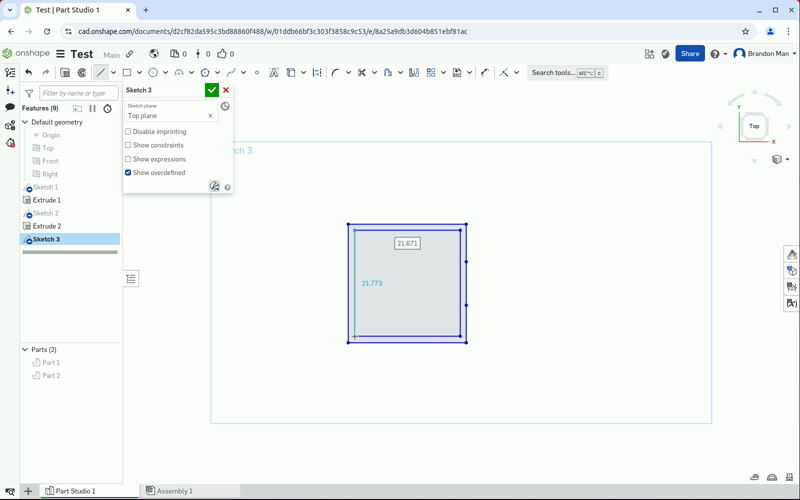
key(esc)
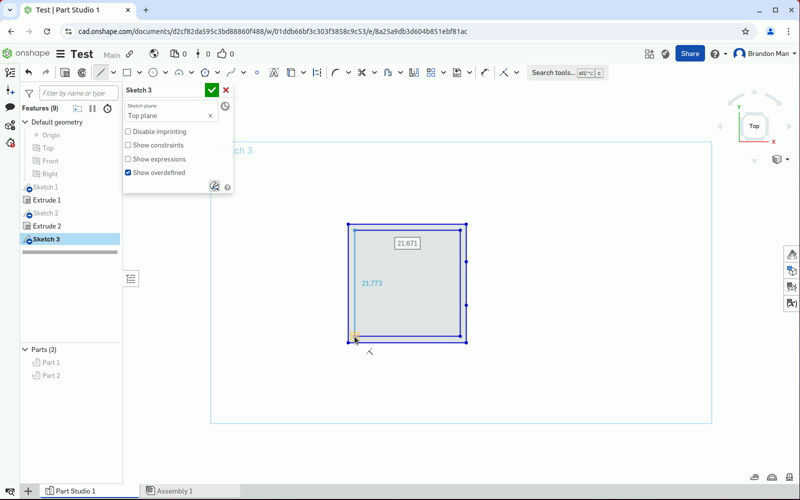
mouse_move(464, 251)
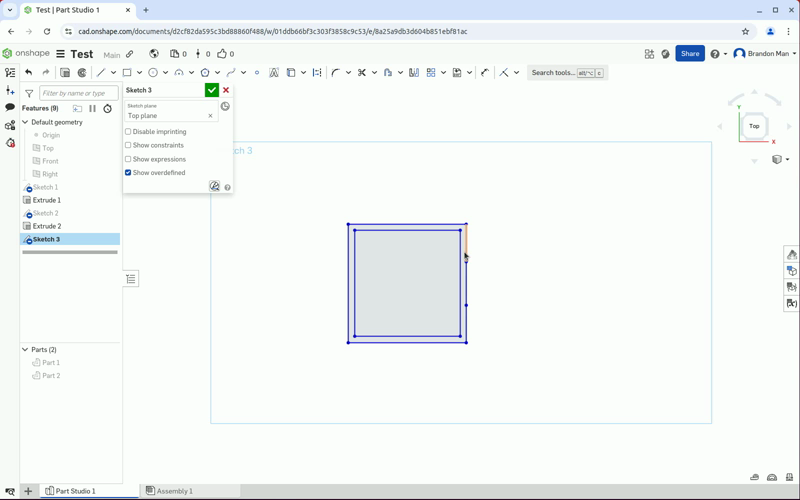
click(464, 251)
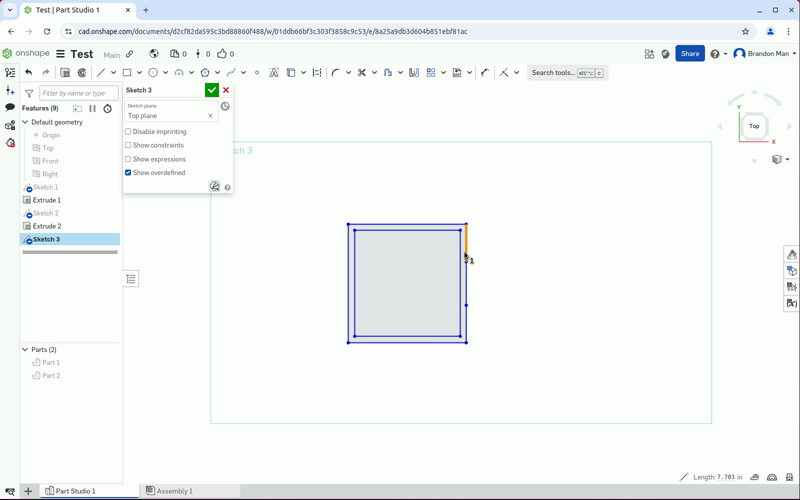
mouse_move(73, 352)
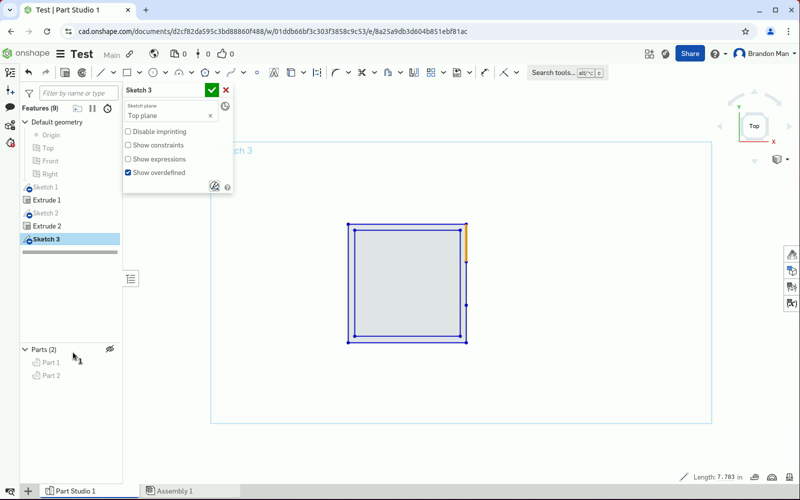
key(shift+y)
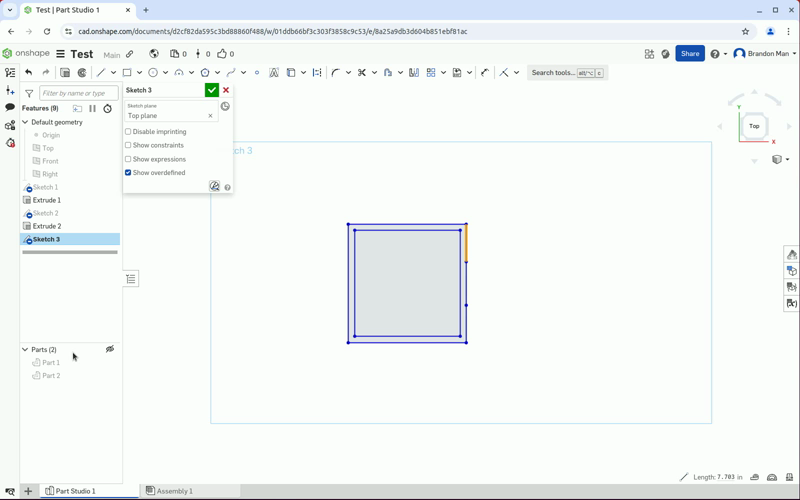
key(shift+e)
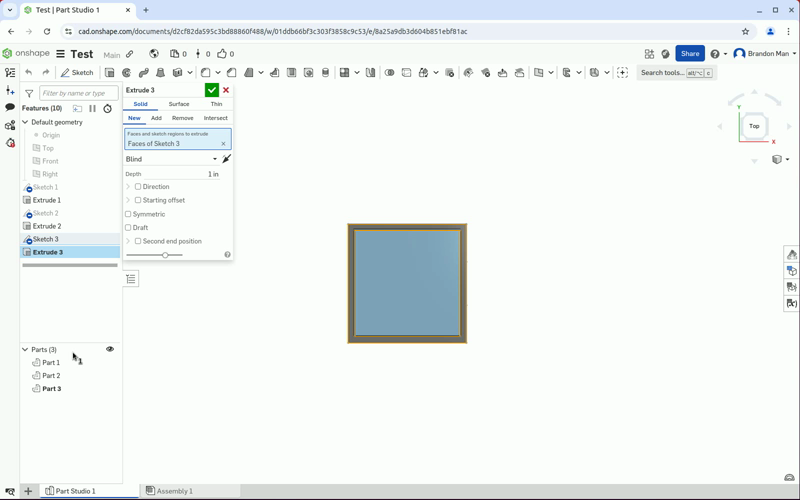
mouse_move(143, 106)
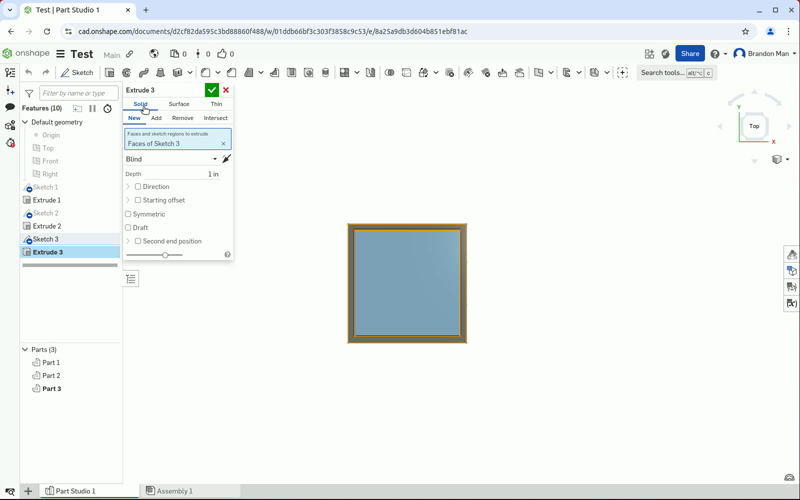
click(143, 106)
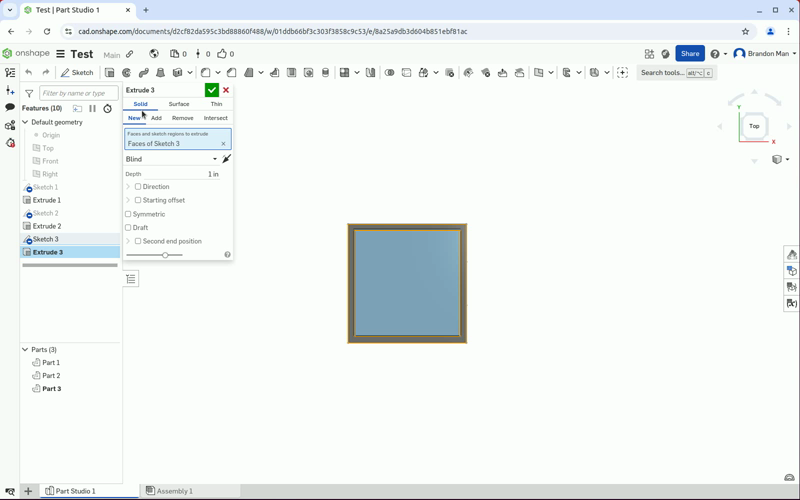
mouse_move(137, 120)
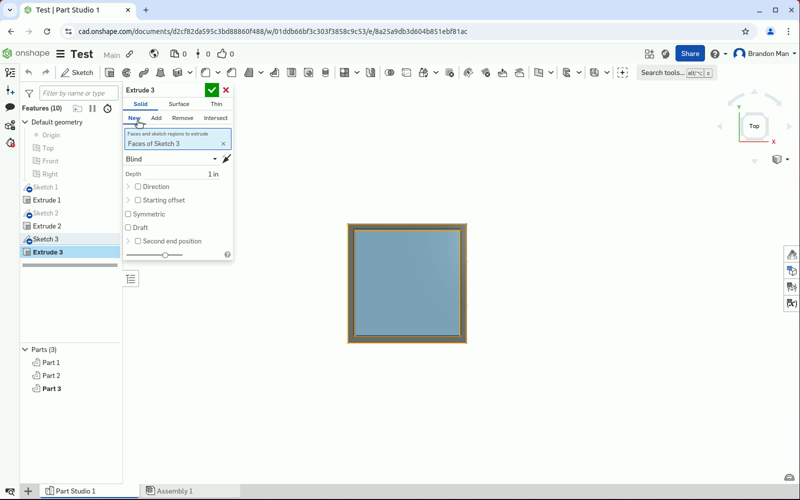
click(137, 120)
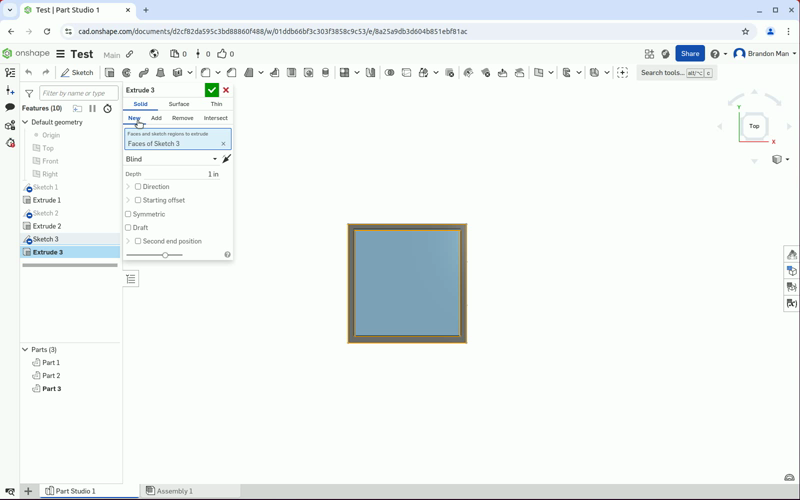
key(tab, 4)
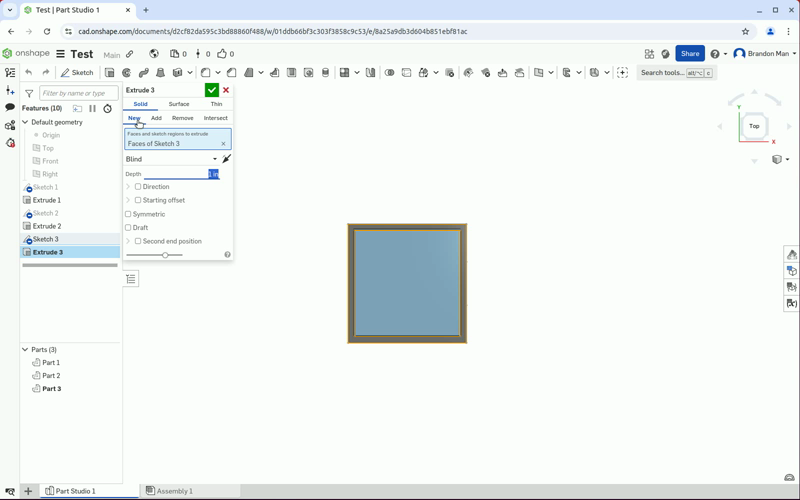
text(2.407)
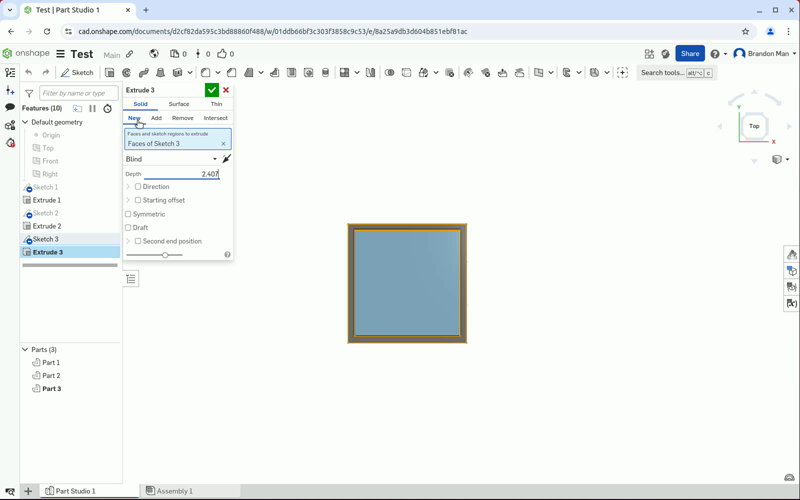
key(enter)
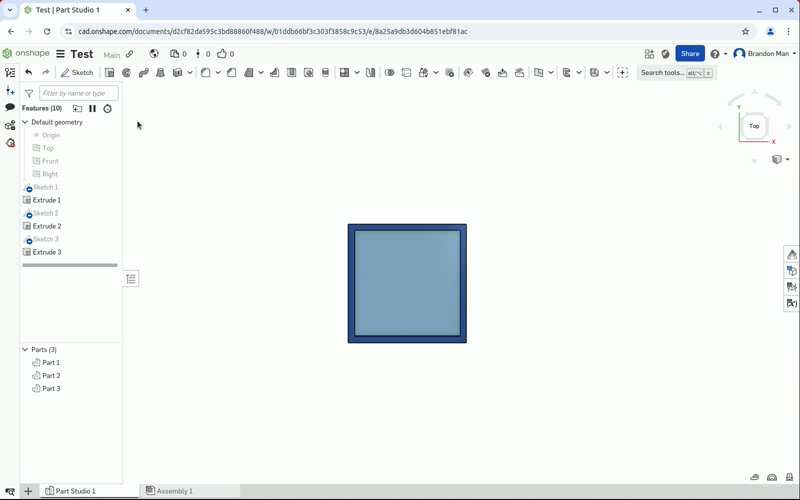
key(shift+h)
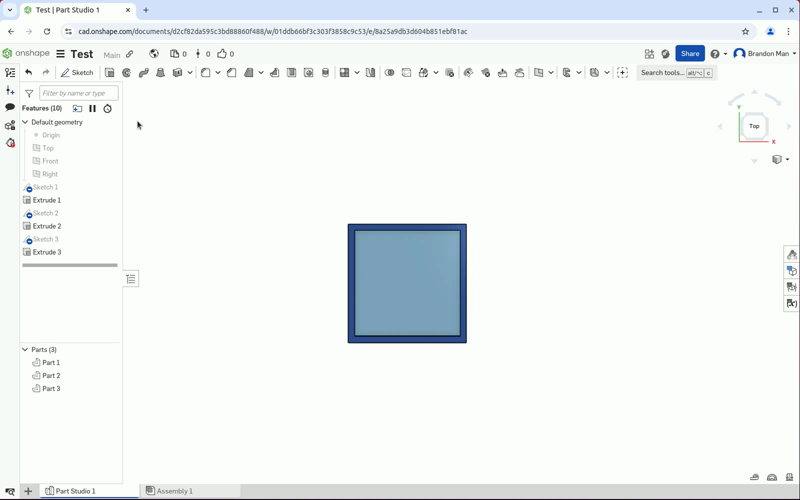
key(shift+h)
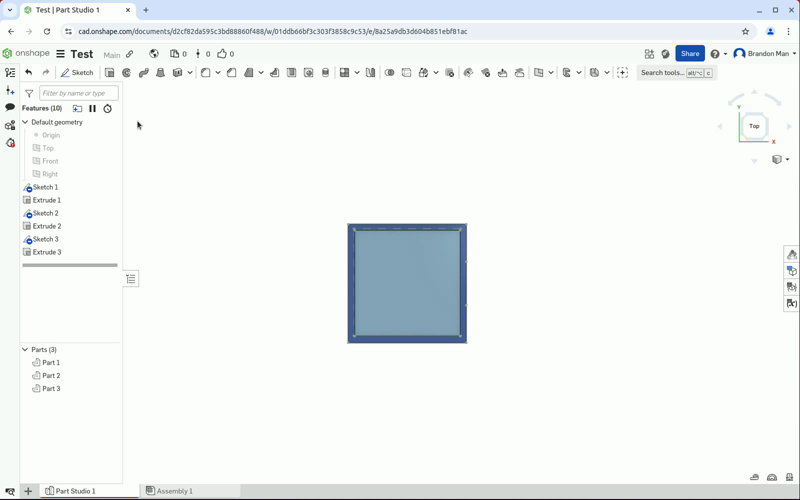
key(shift+7)
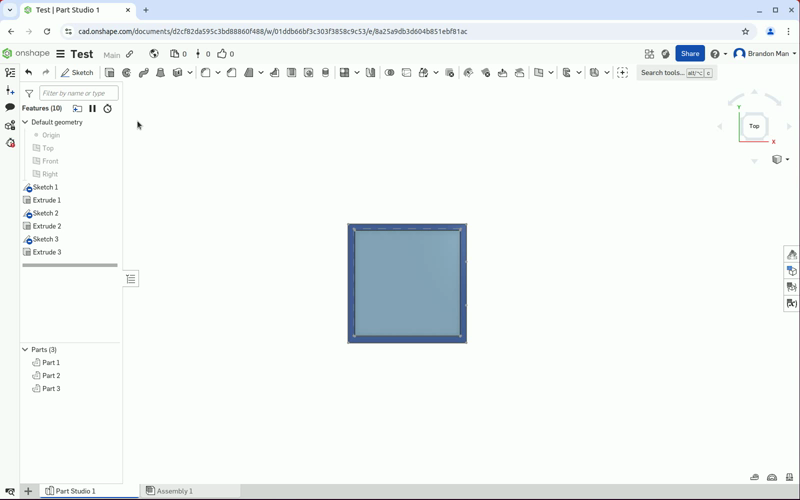
key(up, 3)
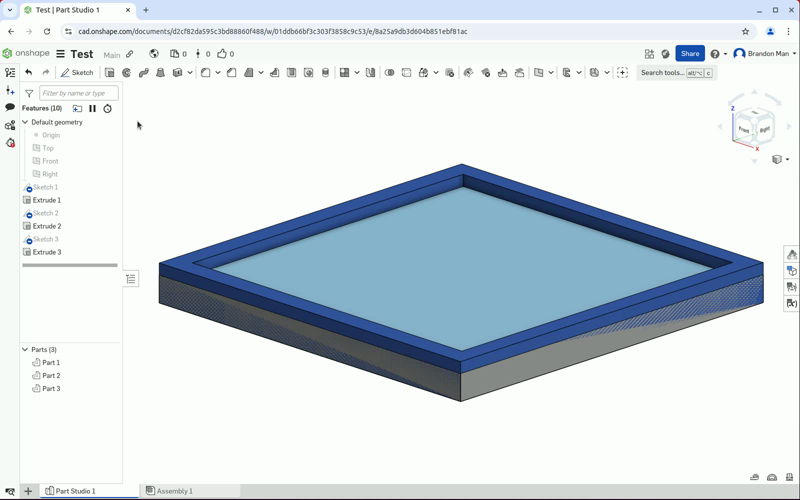
key(left, 3)
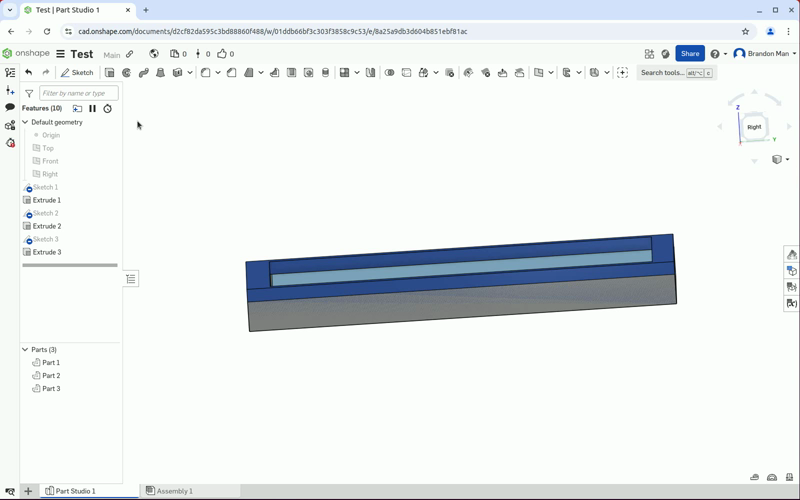
key(right, 3)
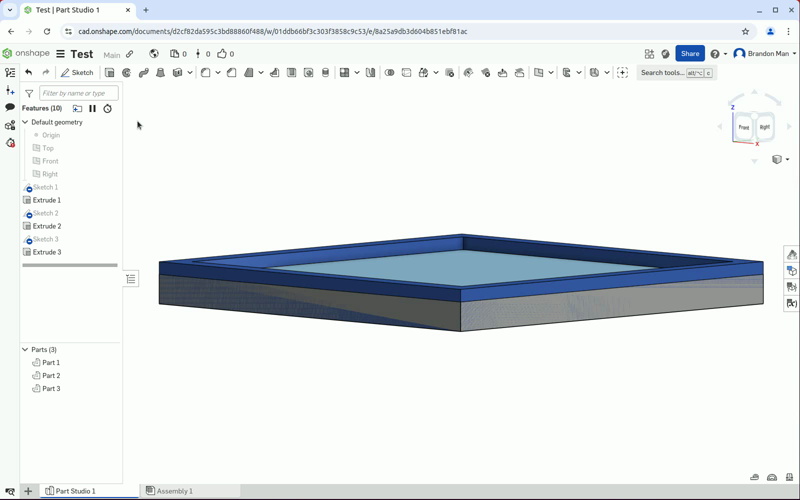
key(down, 3)
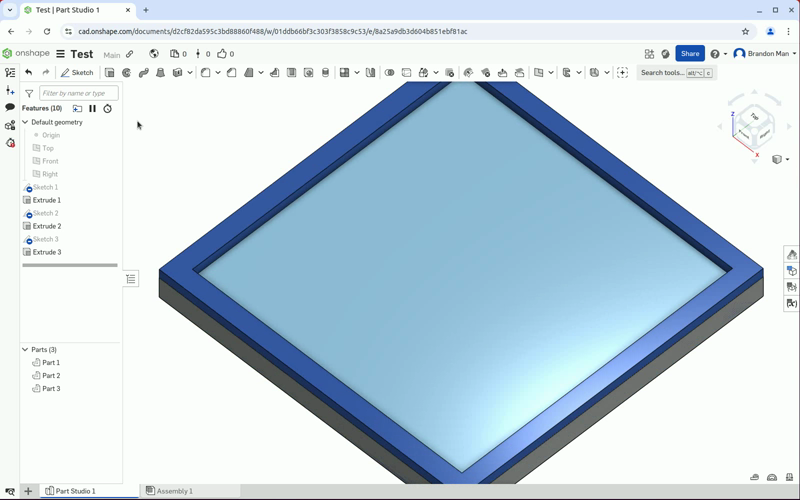
mouse_move(73, 189)
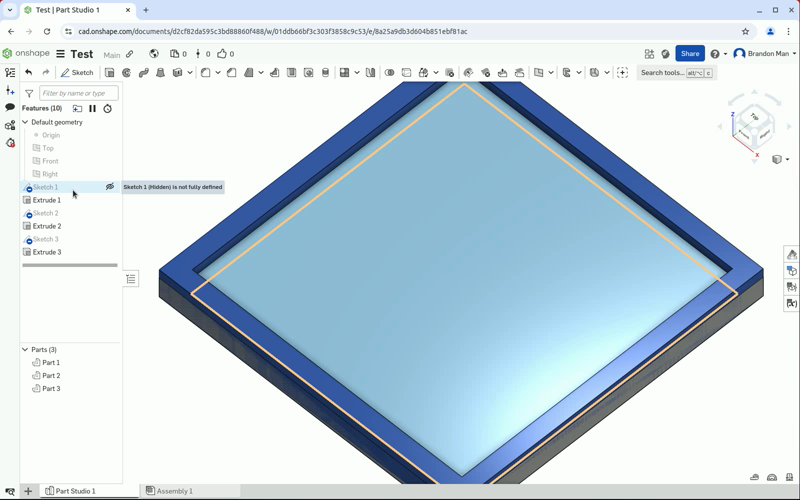
click(73, 189)